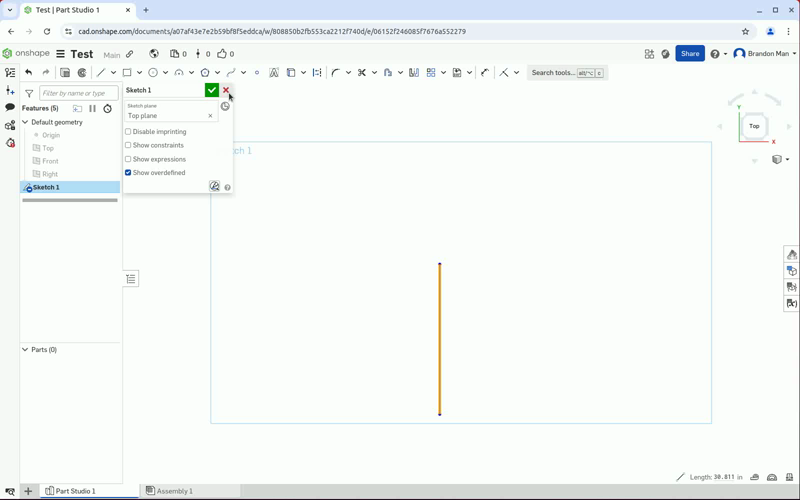
key(shift+h)
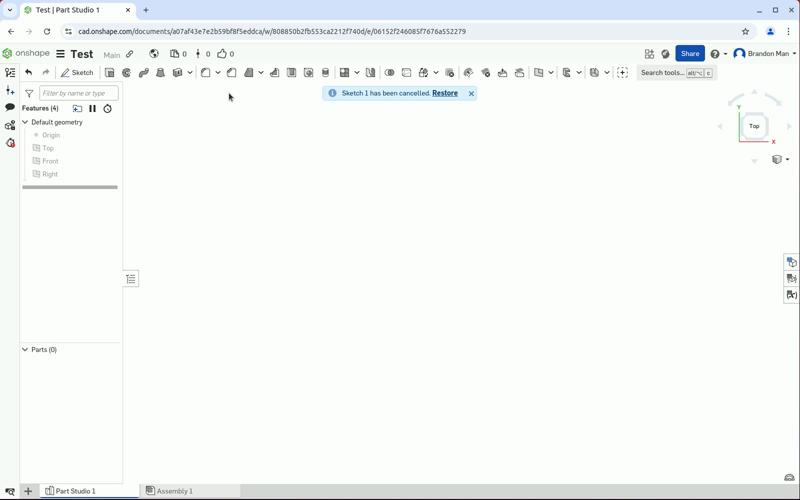
mouse_move(73, 352)
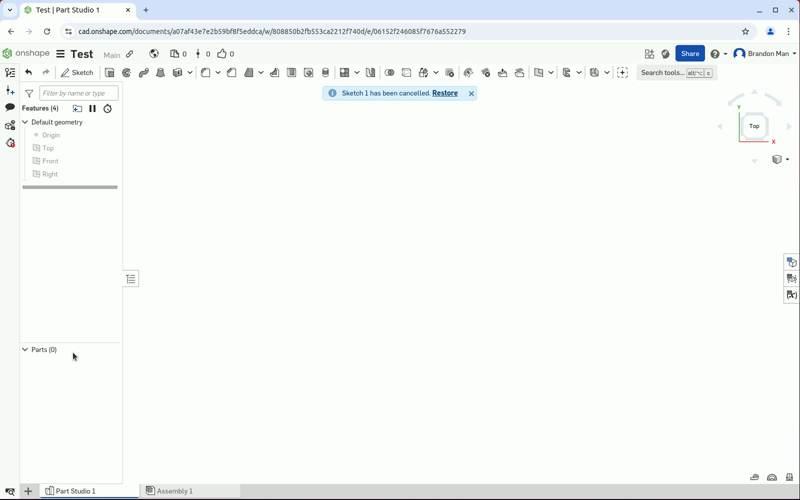
key(y)
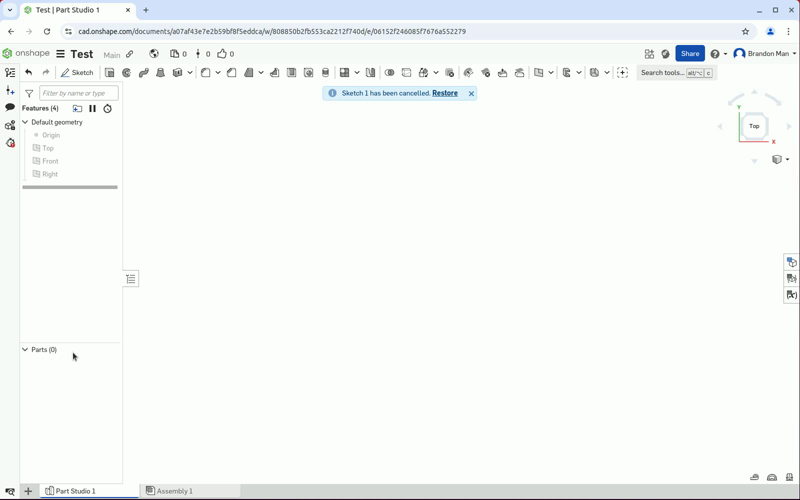
key(shift+p)
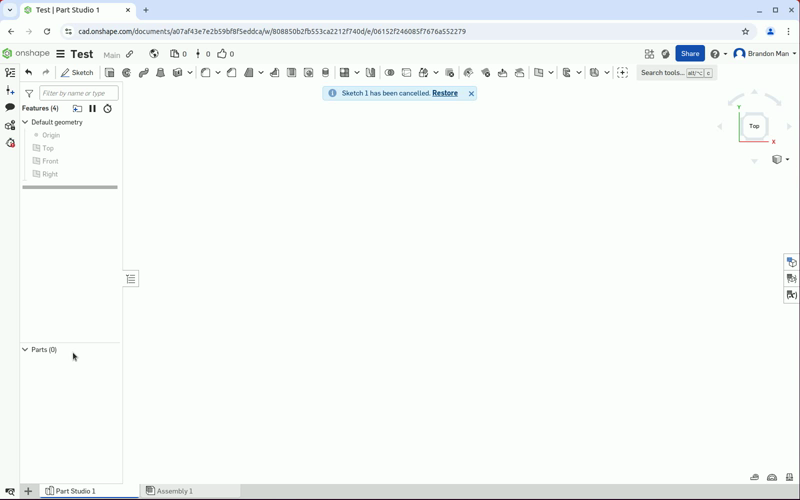
key(space)
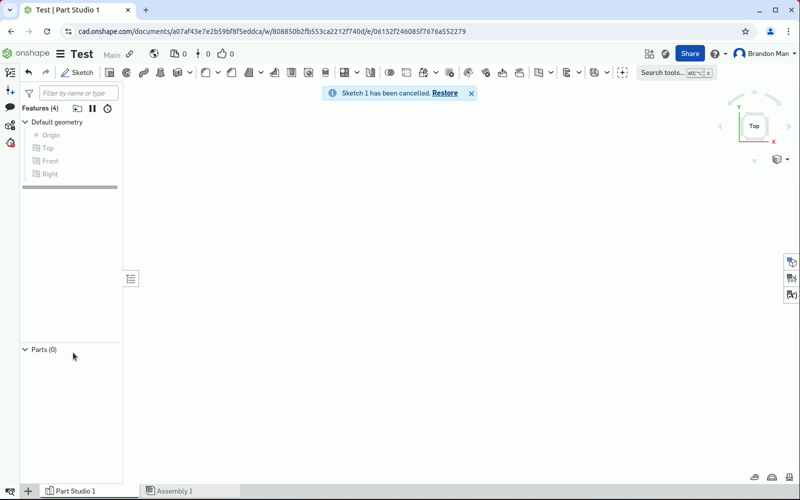
key_down(shift)
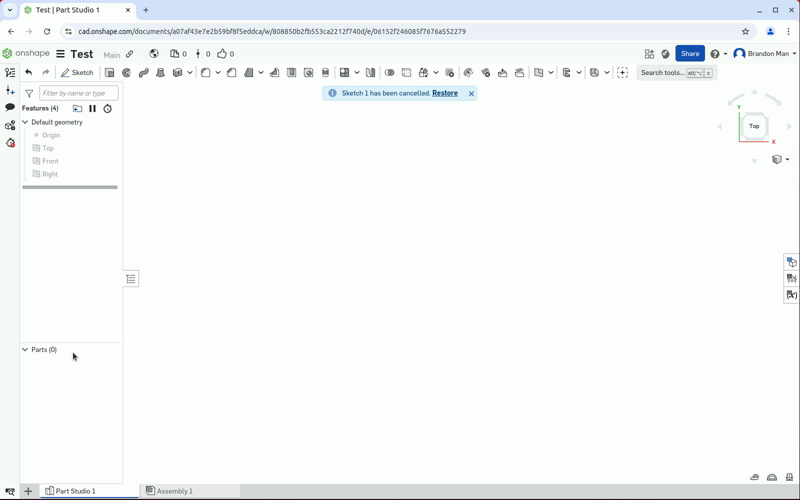
key(up)
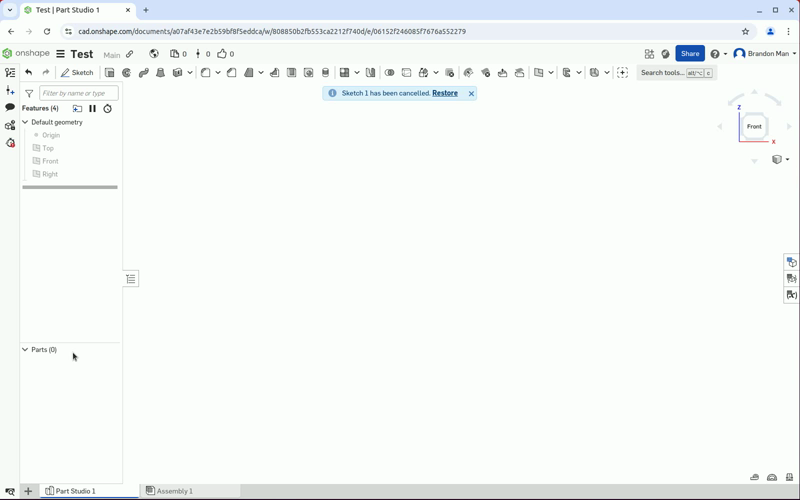
key_up(shift)
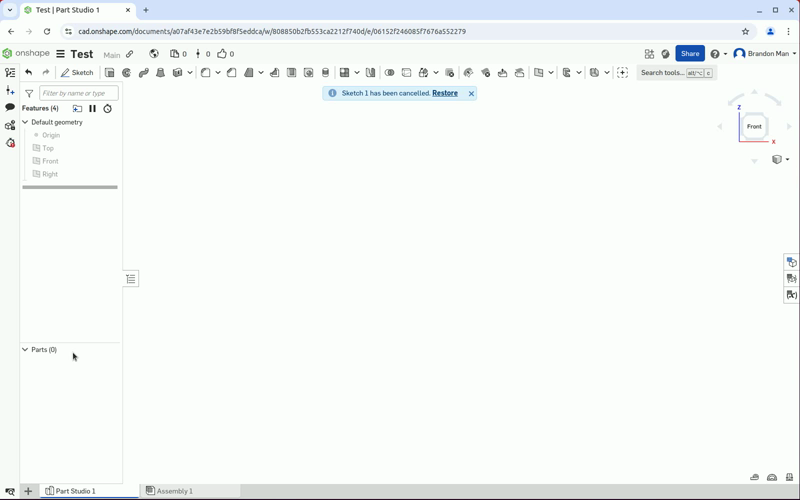
mouse_move(73, 352)
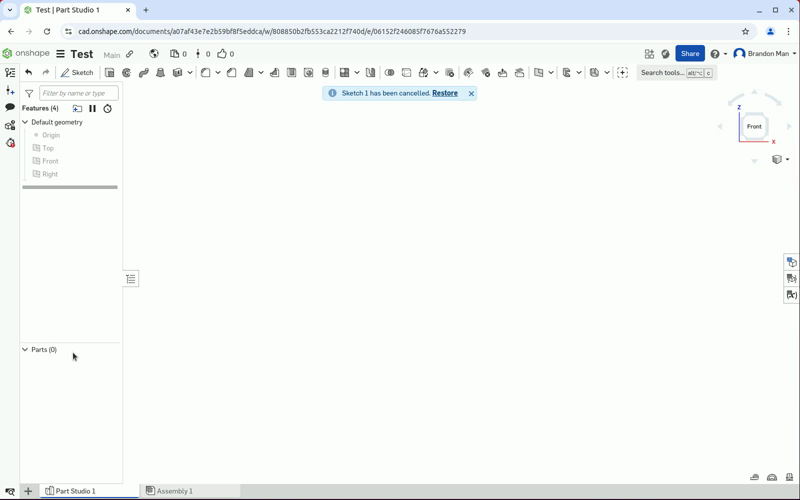
key(shift+y)
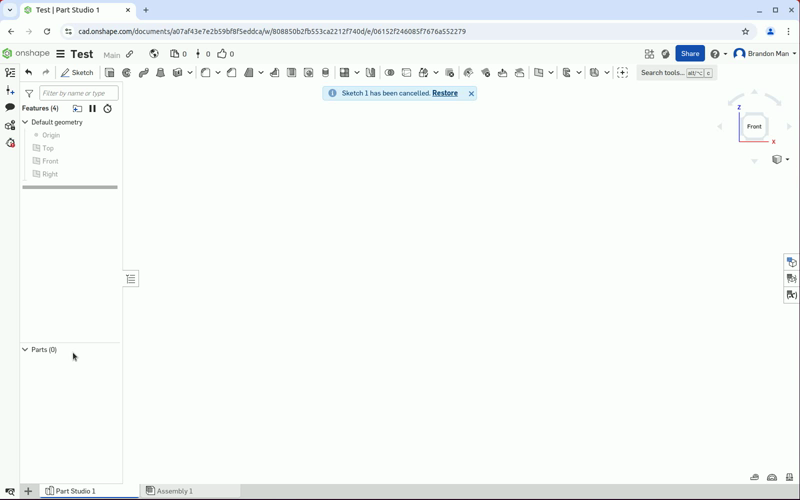
key(shift+s)
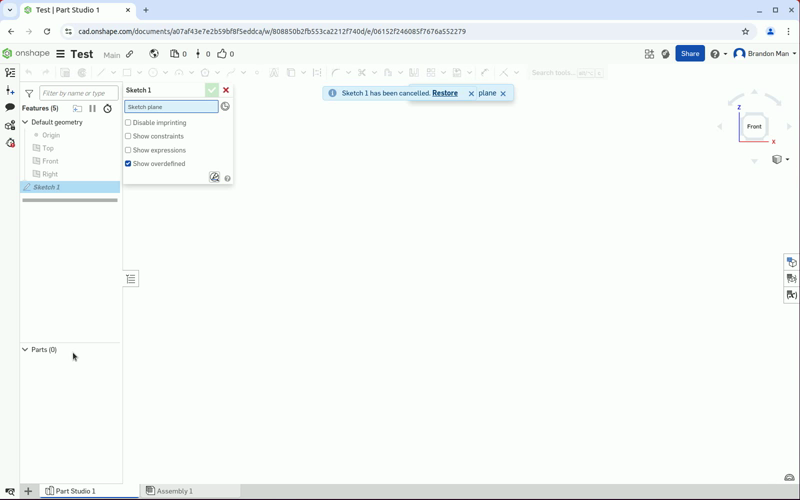
mouse_move(73, 163)
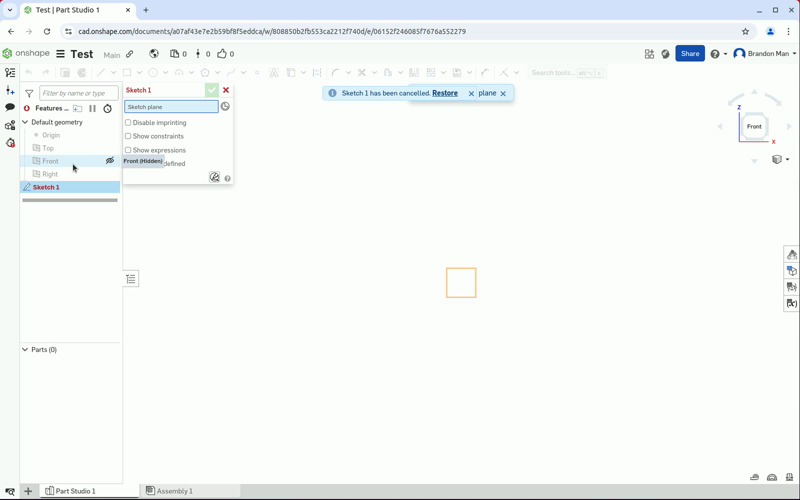
click(73, 163)
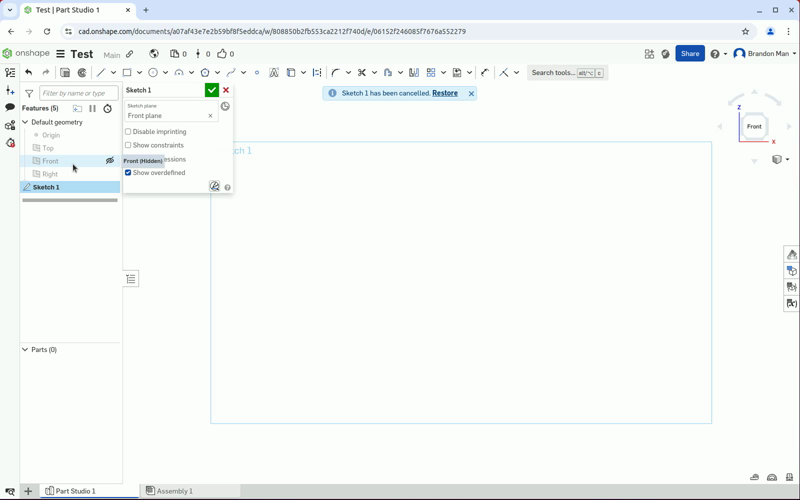
mouse_move(73, 352)
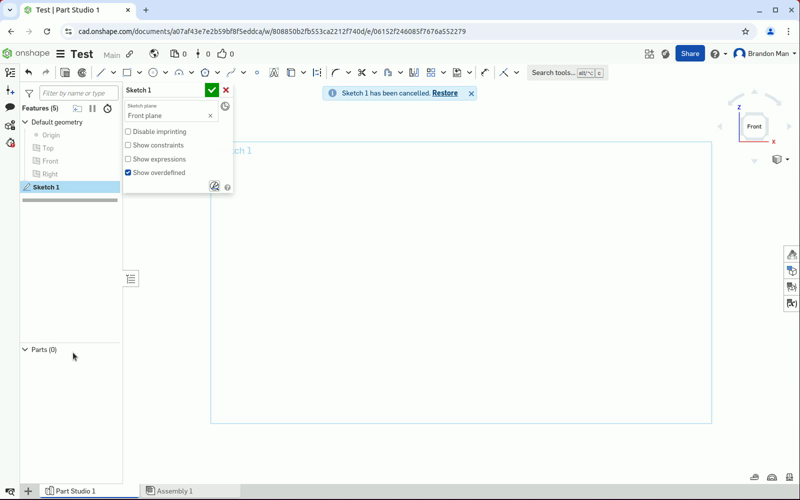
key(y)
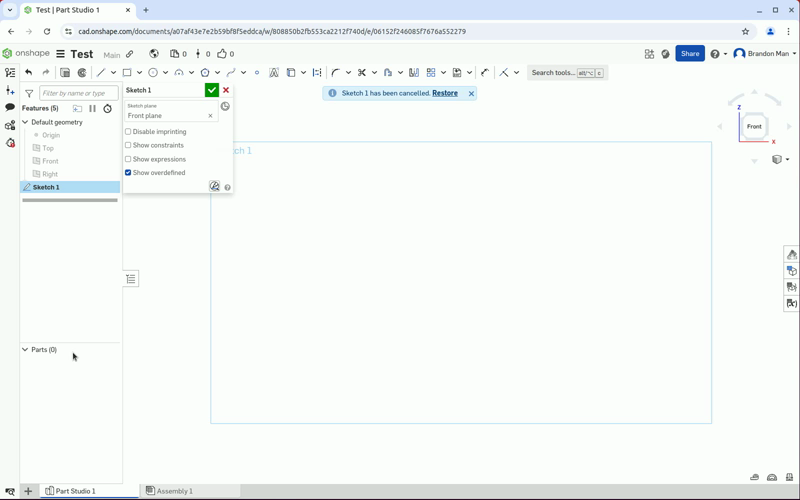
key(a)
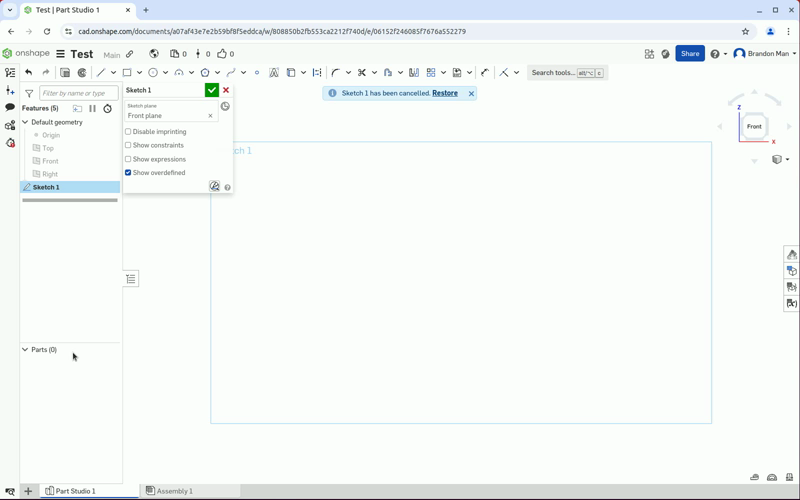
key_down(shift)
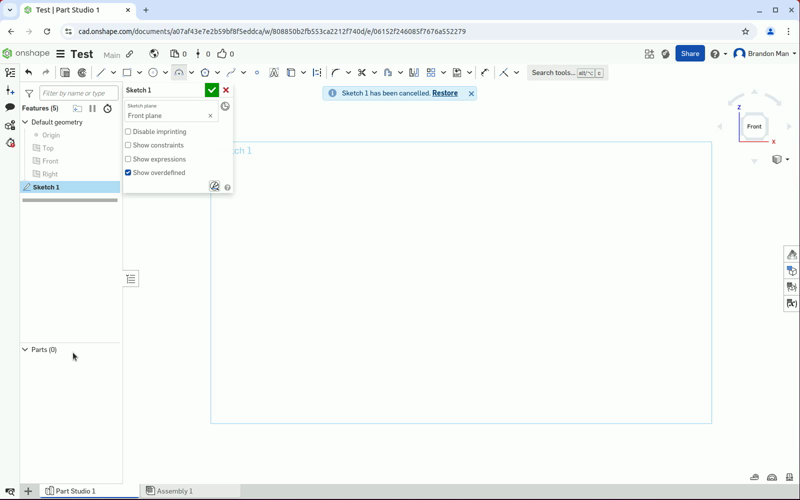
mouse_move(348, 326)
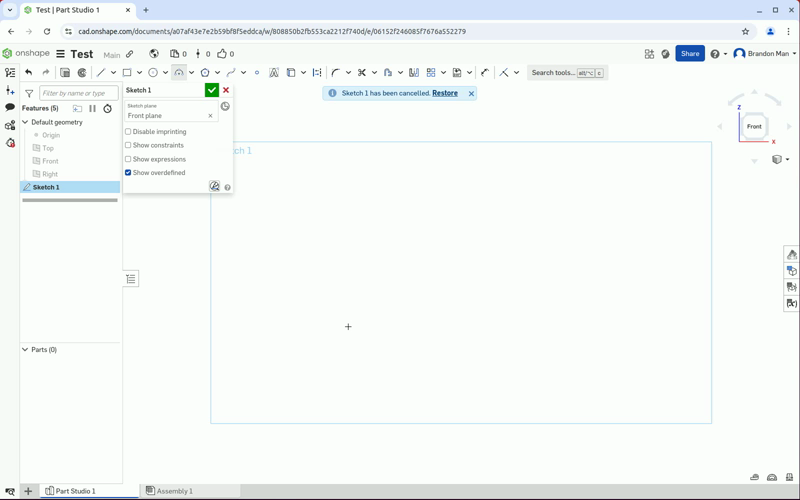
click(348, 326)
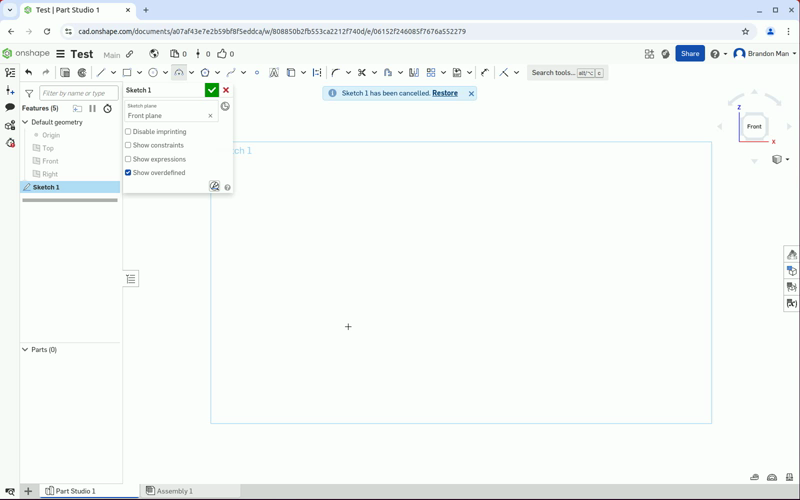
key_up(shift)
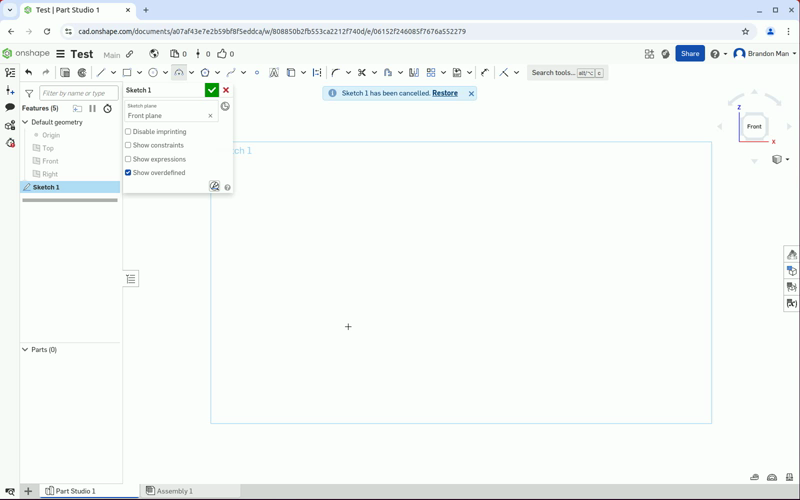
key_down(shift)
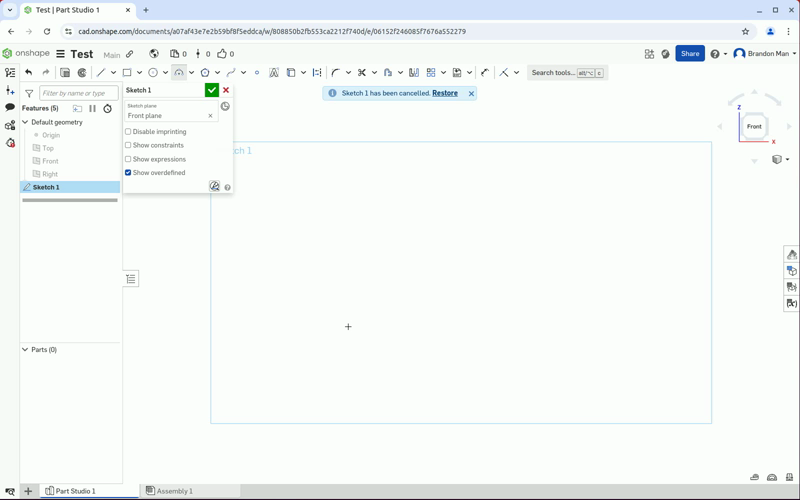
mouse_move(355, 333)
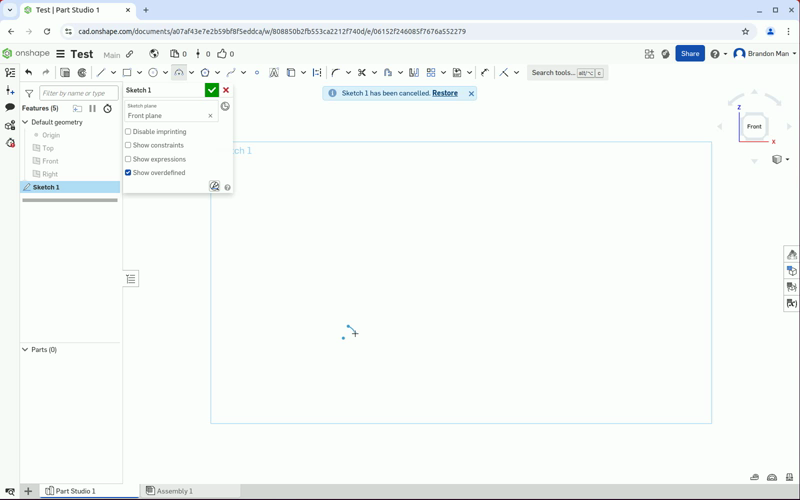
click(355, 333)
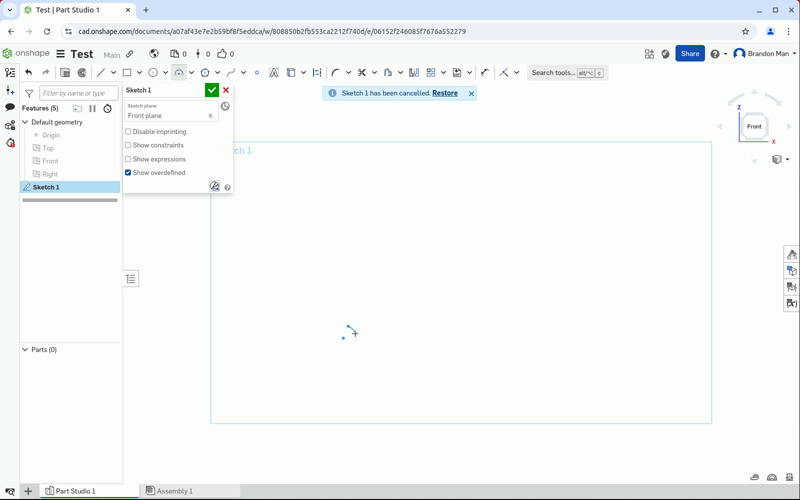
mouse_move(350, 331)
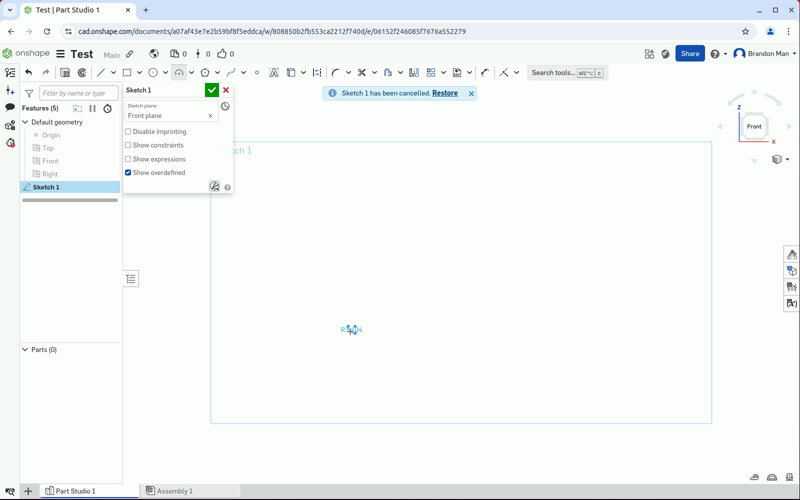
click(350, 331)
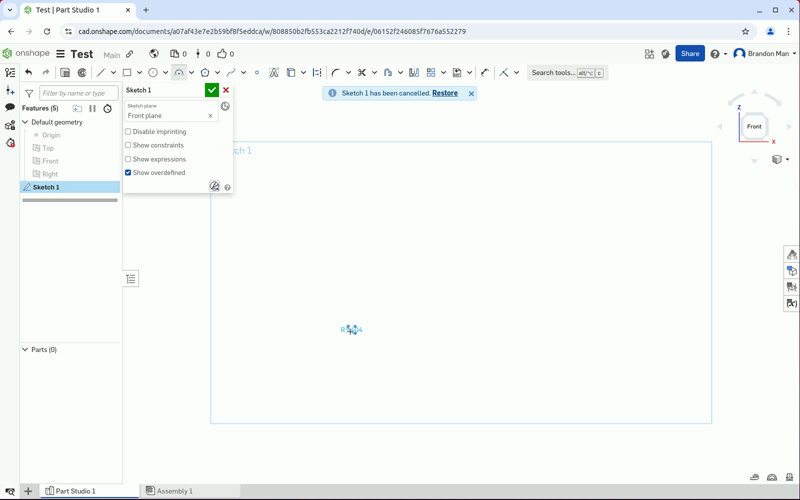
key_up(shift)
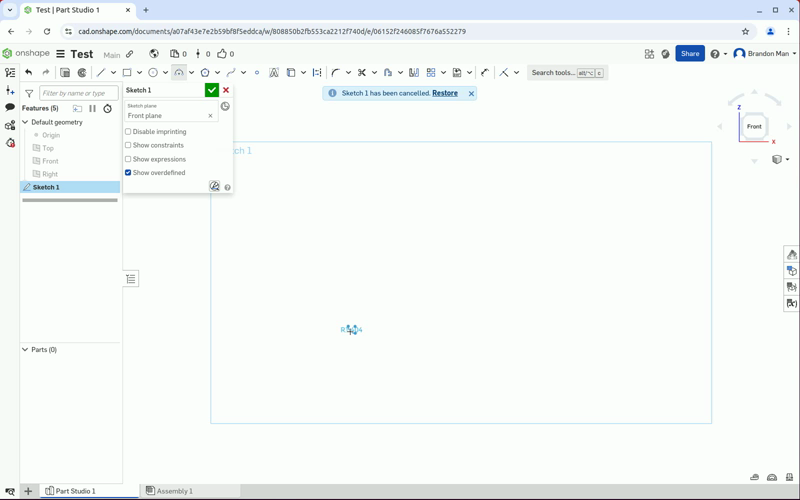
key(esc)
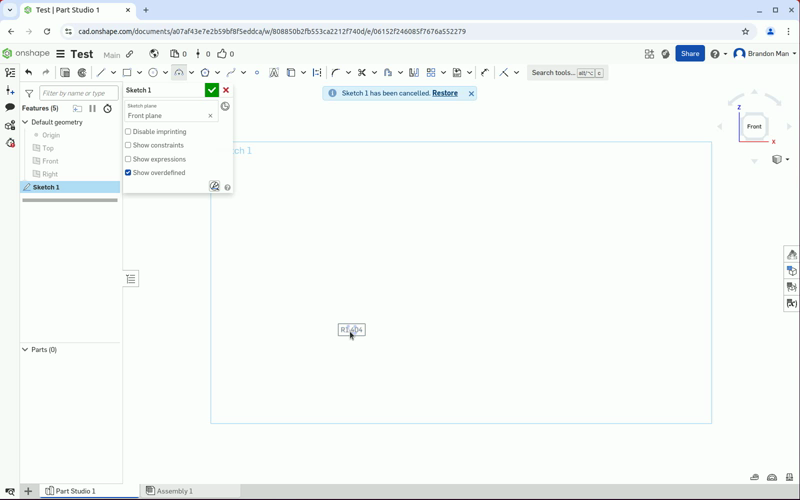
key(l)
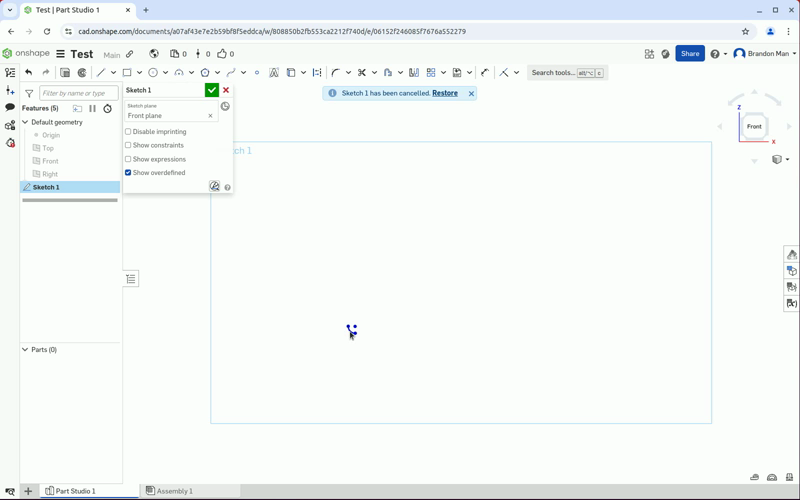
mouse_move(355, 333)
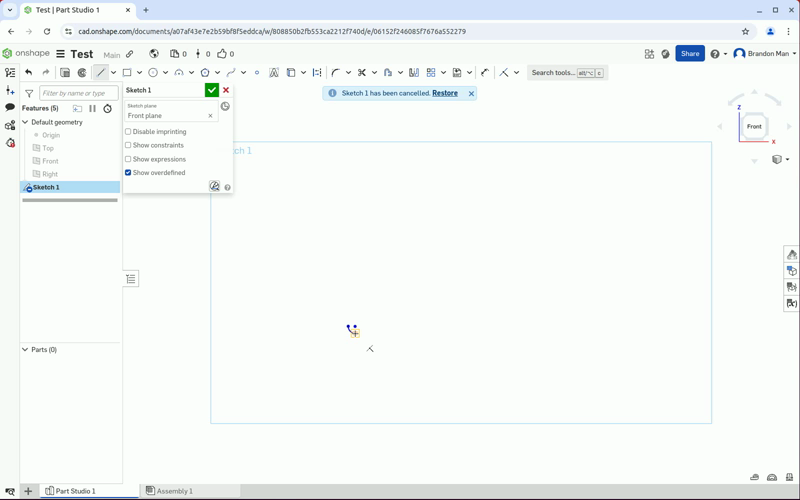
click(355, 333)
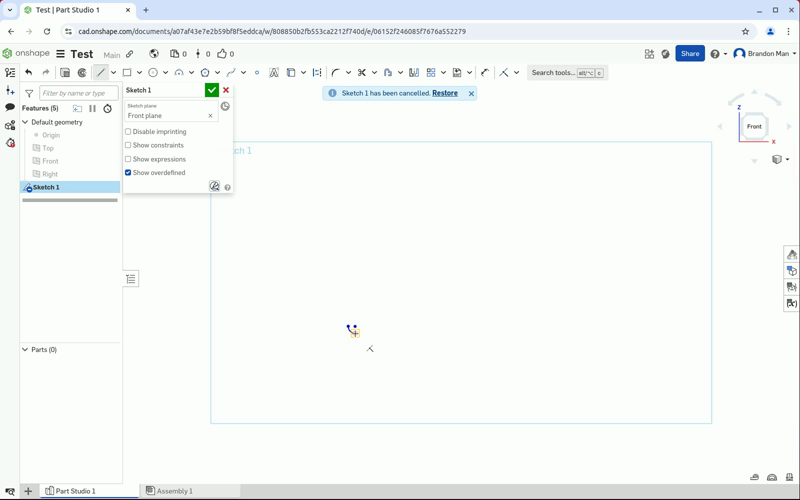
key_down(shift)
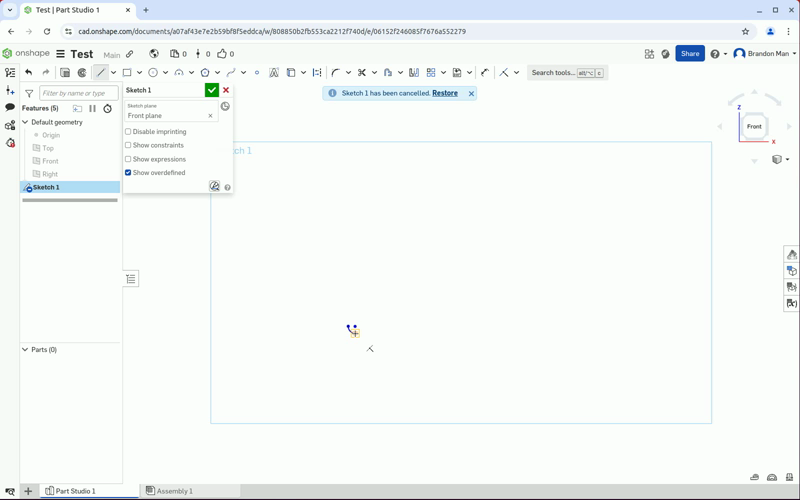
mouse_move(564, 333)
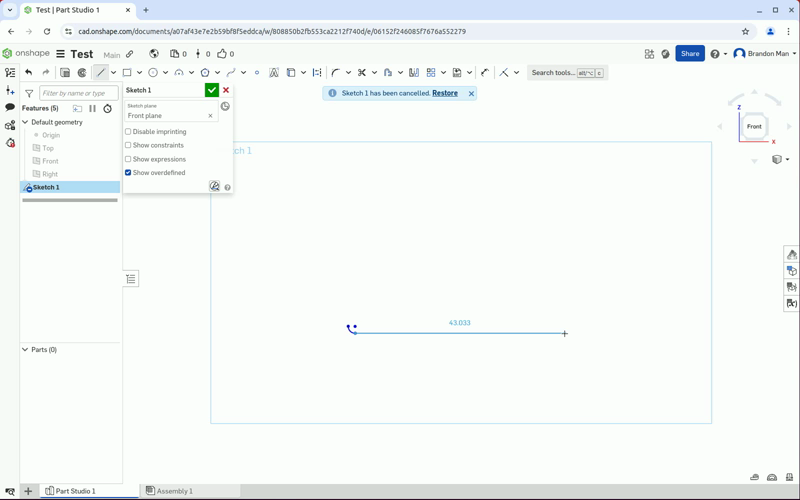
click(564, 333)
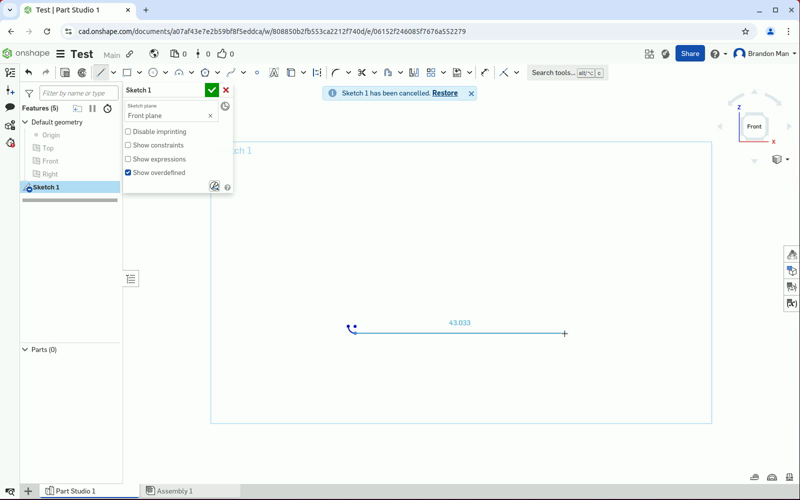
key_up(shift)
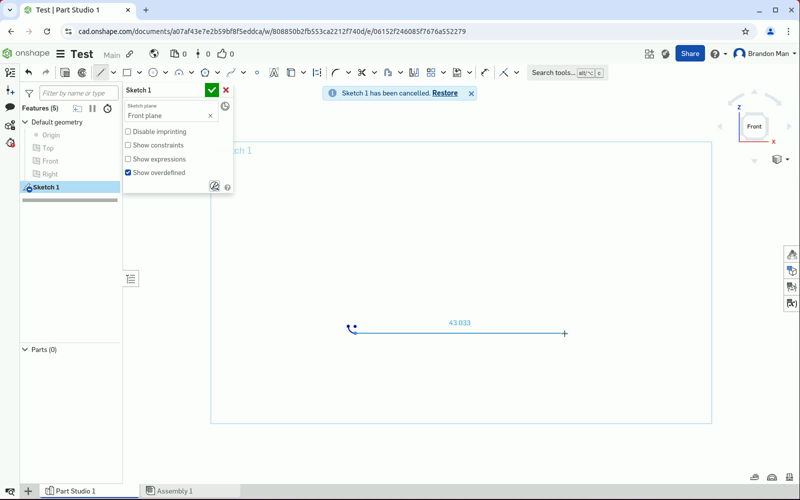
key(esc)
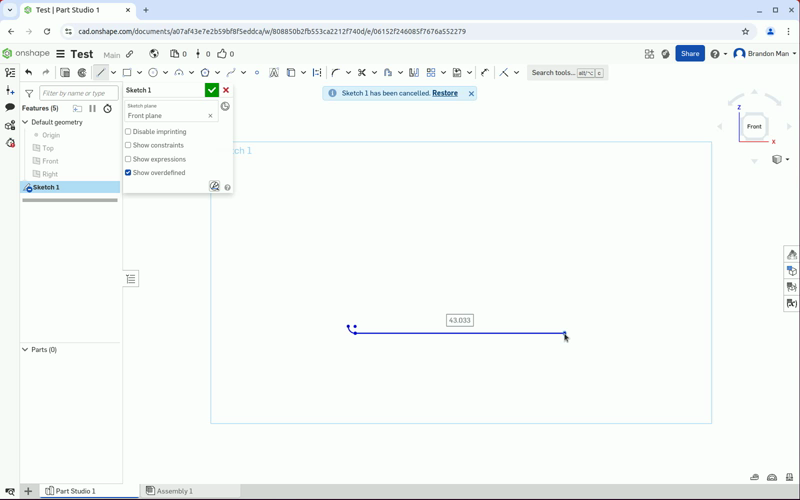
key(a)
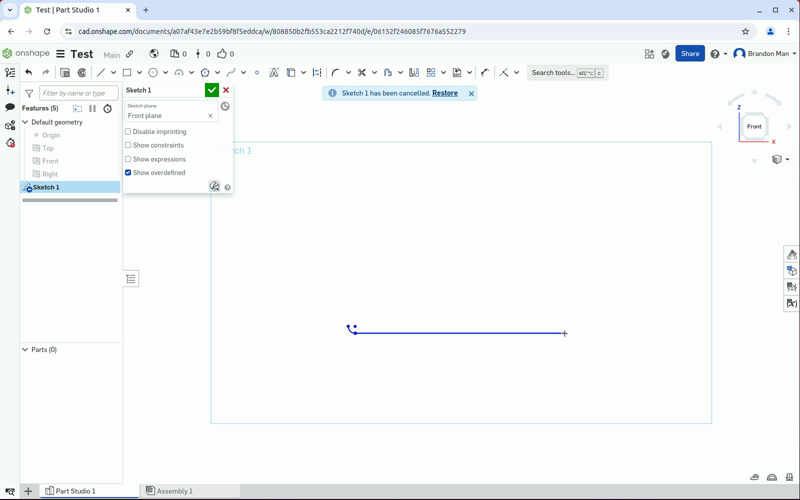
mouse_move(564, 333)
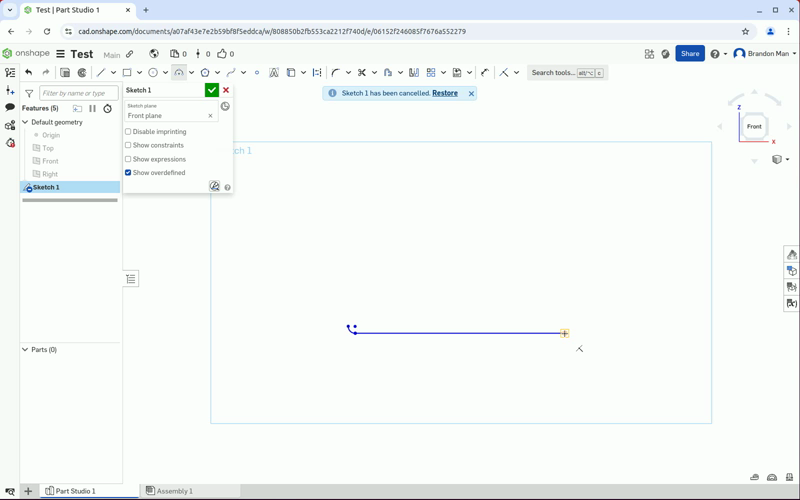
click(564, 333)
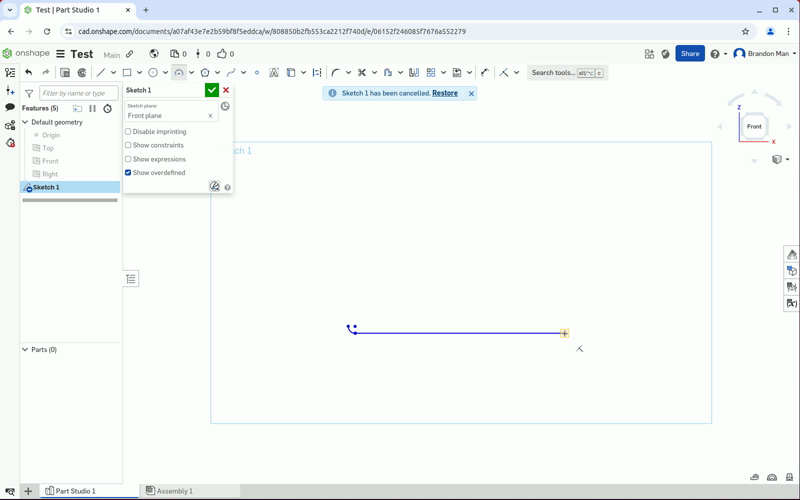
key_down(shift)
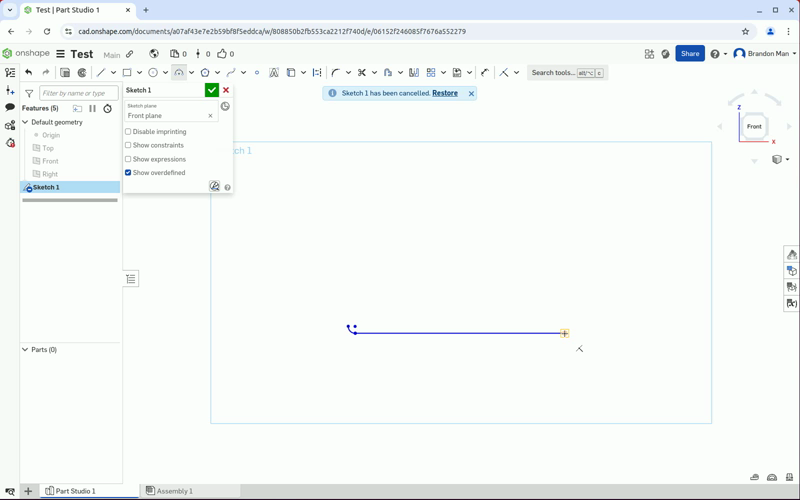
mouse_move(572, 326)
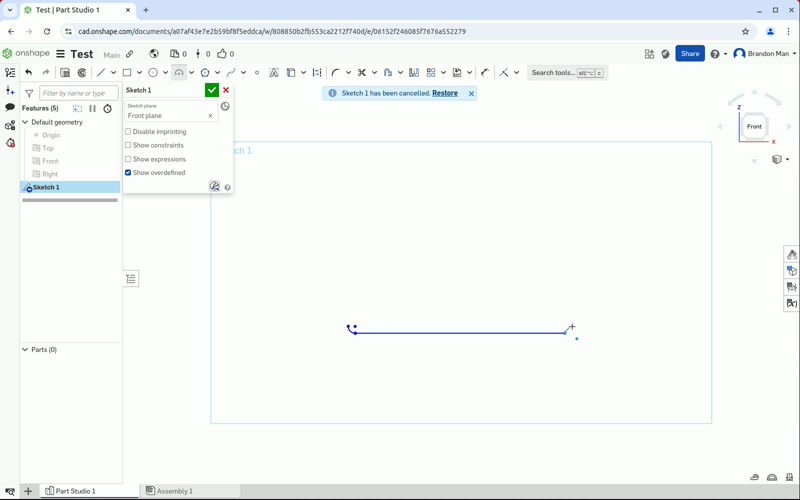
click(572, 326)
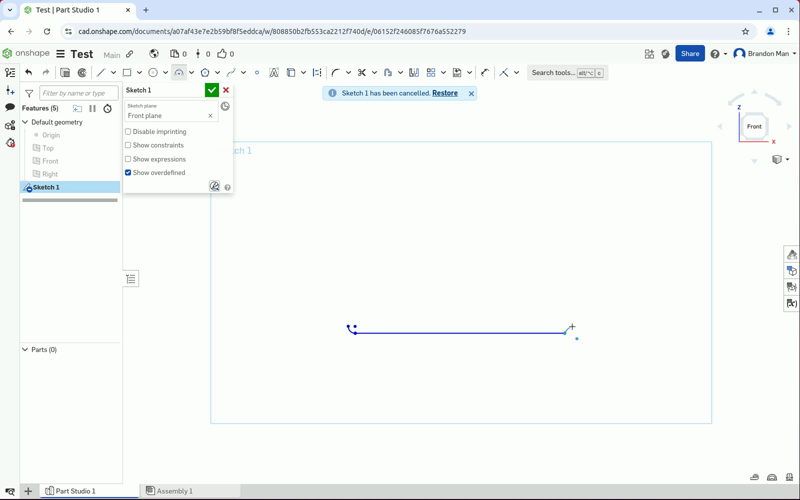
mouse_move(570, 331)
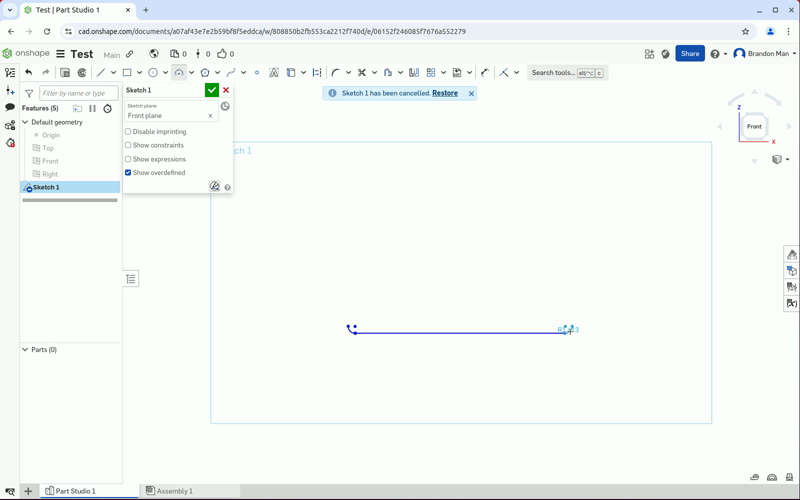
click(570, 331)
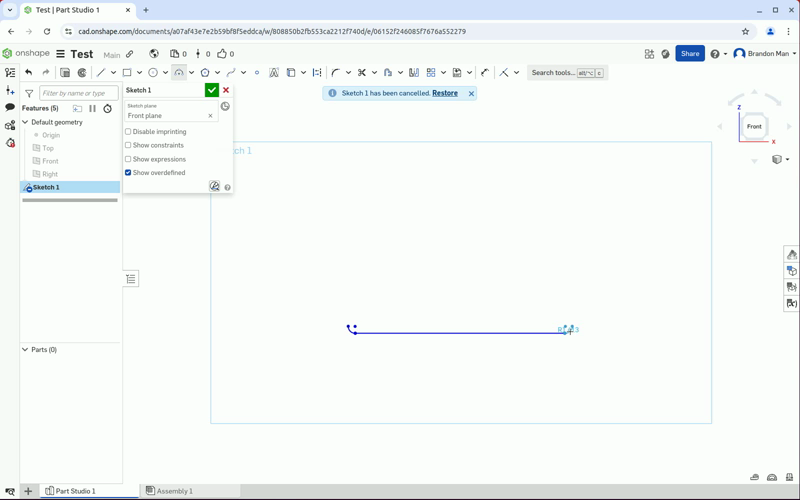
key_up(shift)
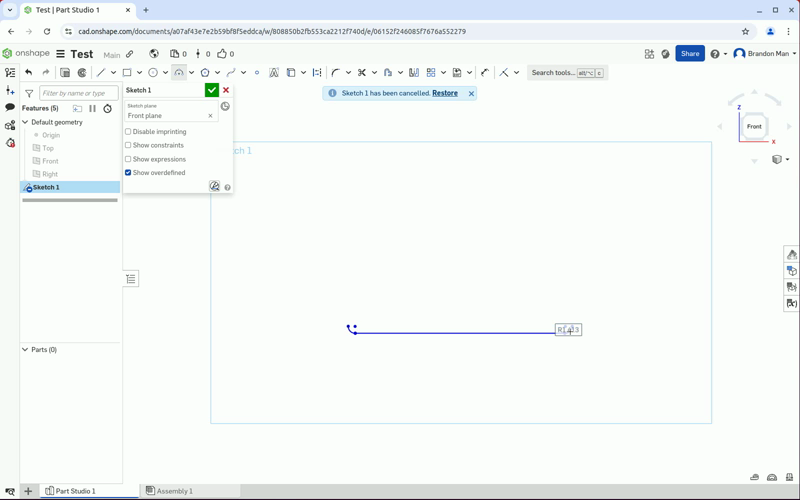
key(esc)
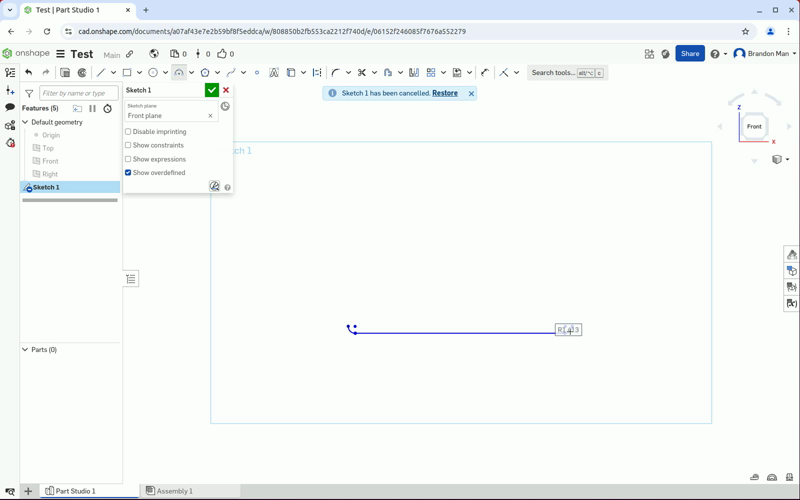
key(l)
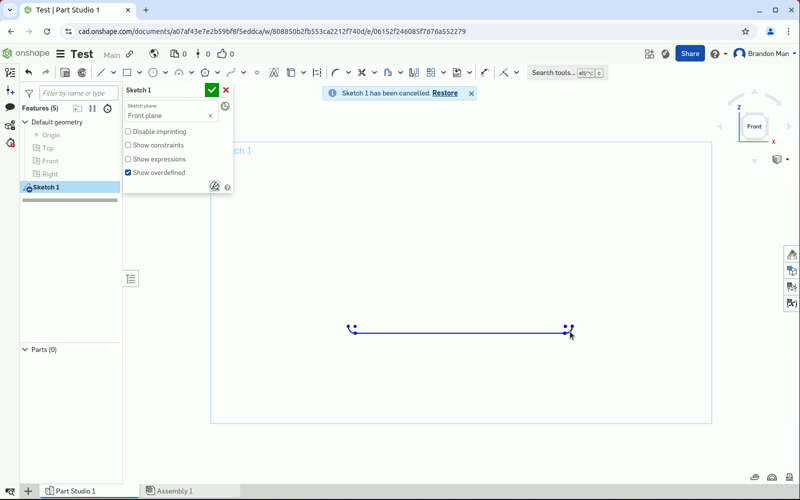
mouse_move(572, 326)
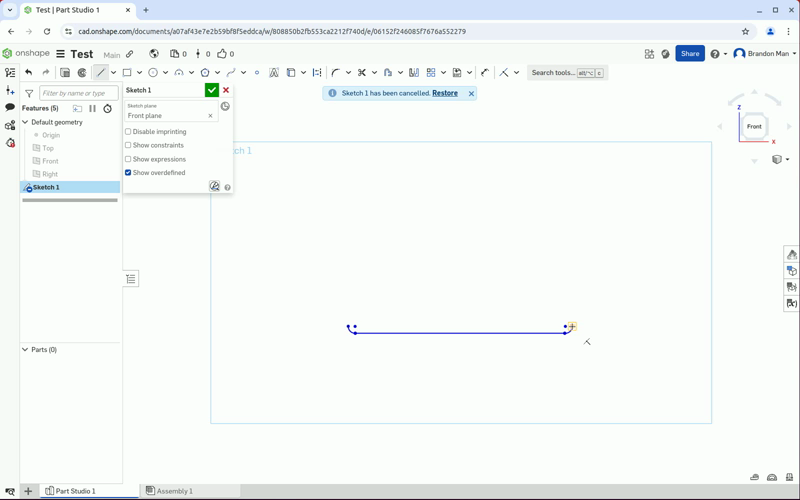
click(572, 326)
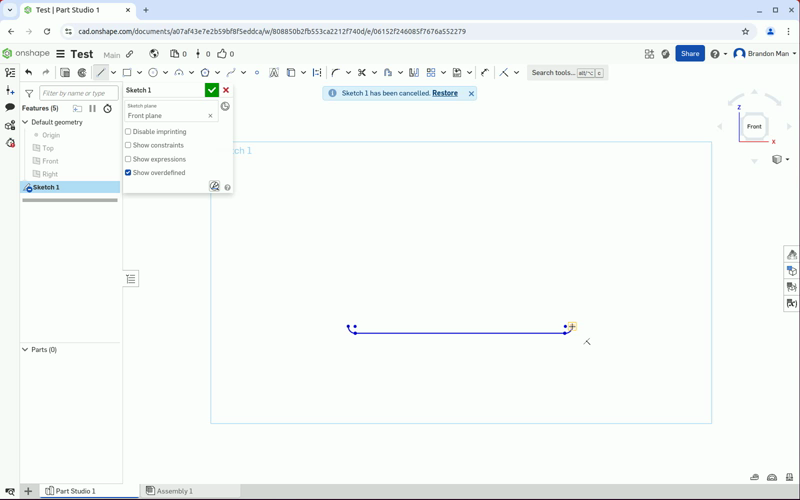
key_down(shift)
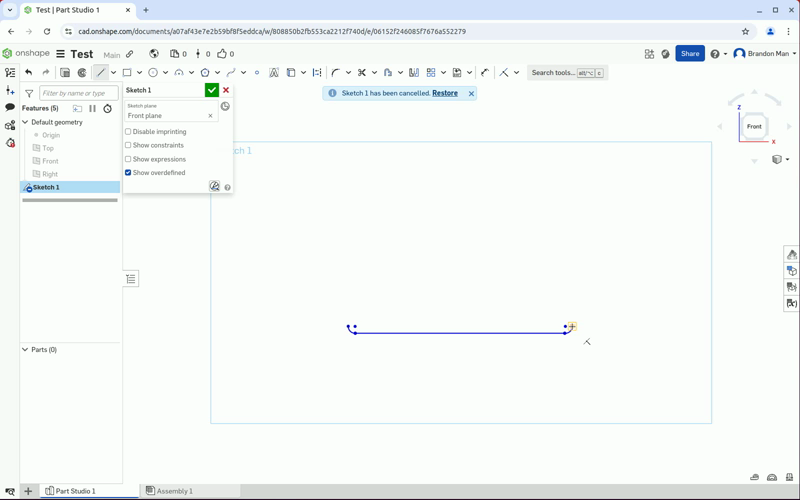
mouse_move(572, 213)
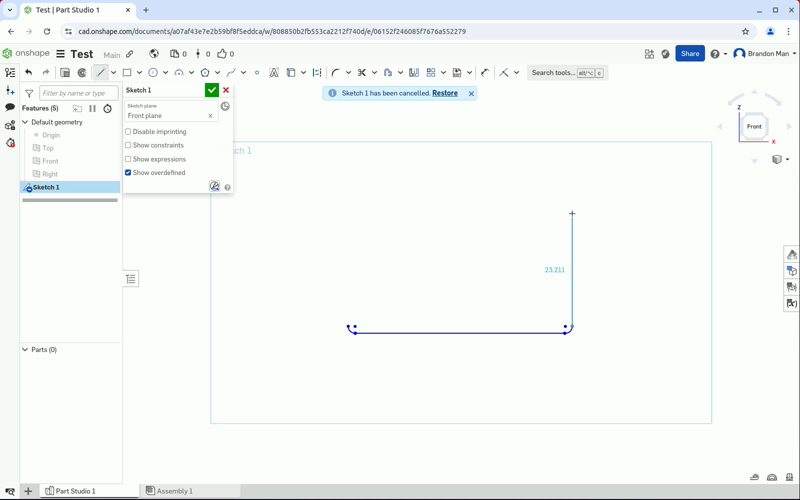
click(572, 213)
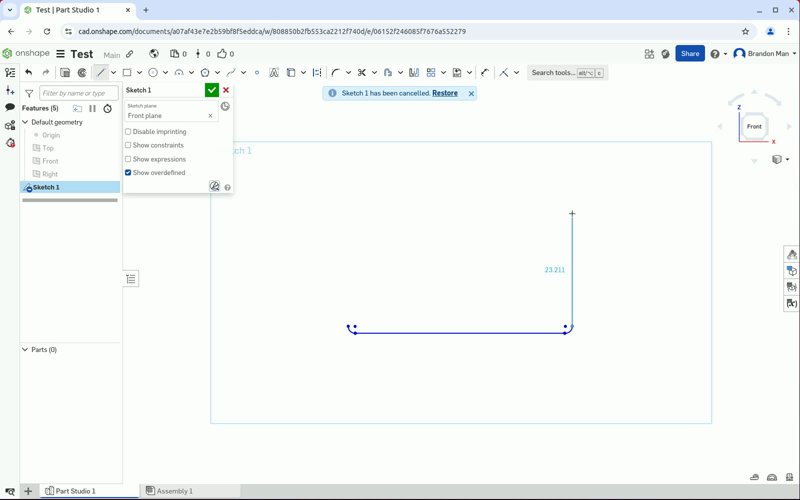
key_up(shift)
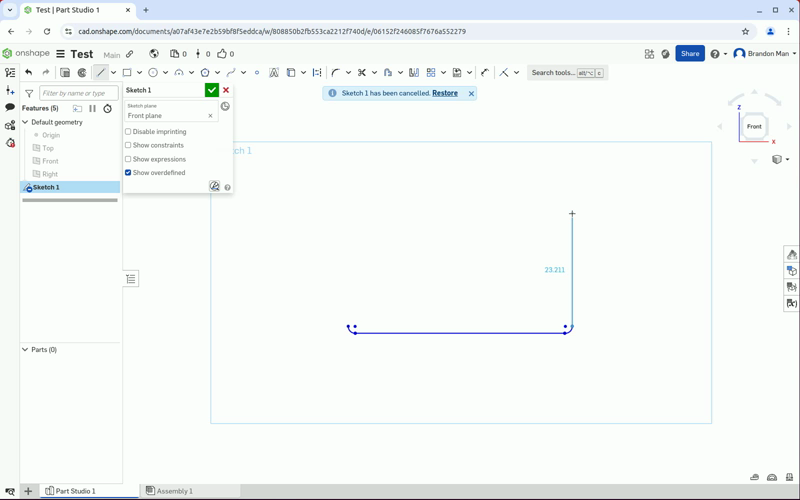
key(esc)
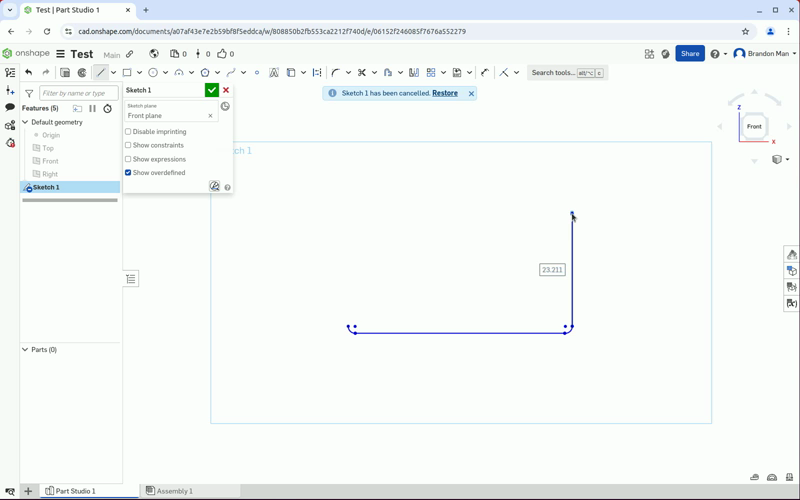
key(a)
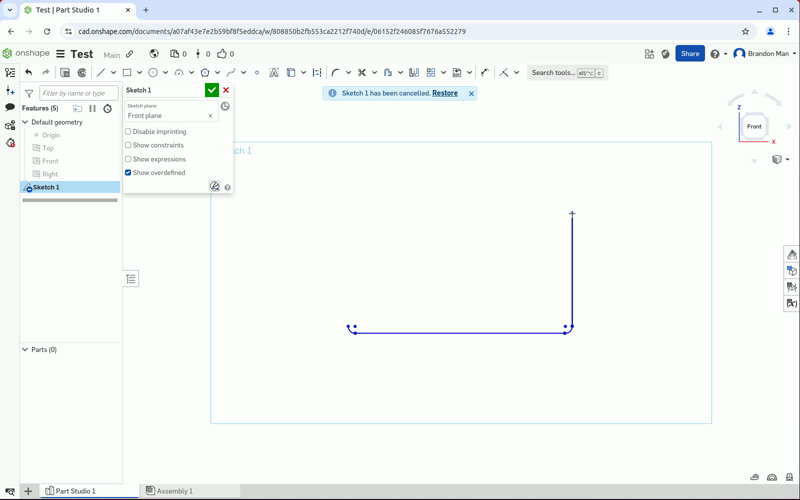
mouse_move(572, 213)
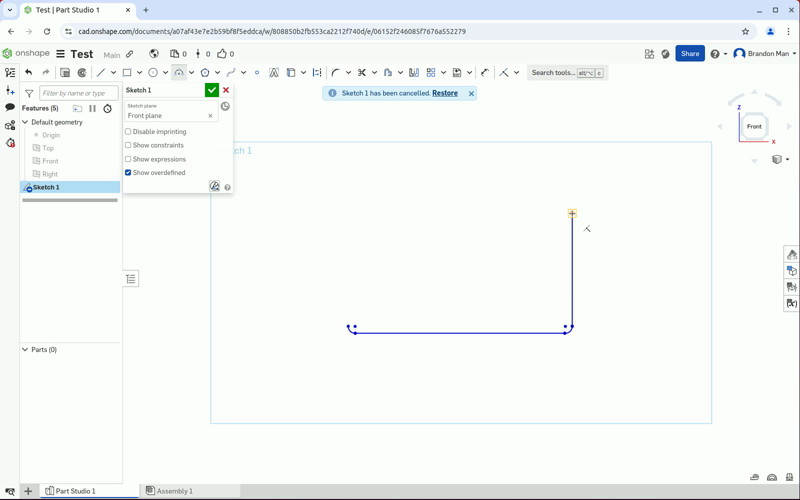
click(572, 213)
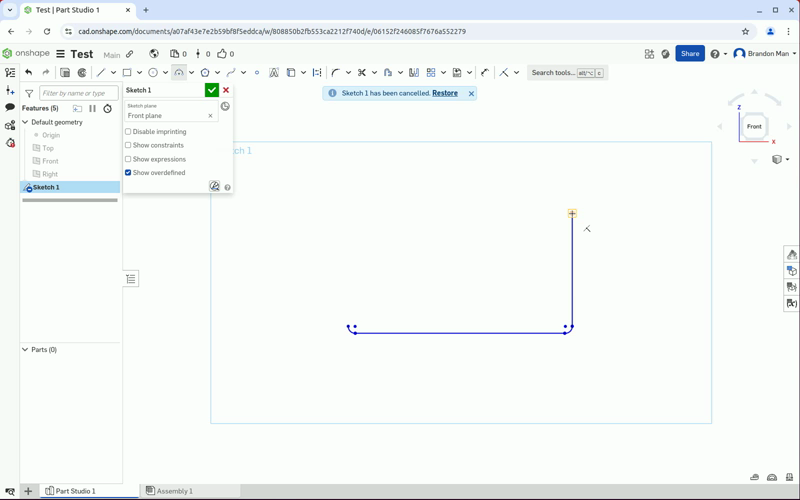
key_down(shift)
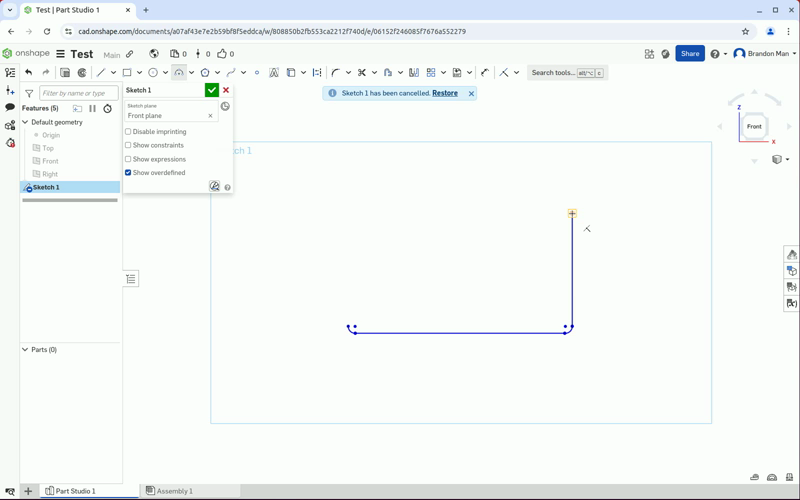
mouse_move(564, 208)
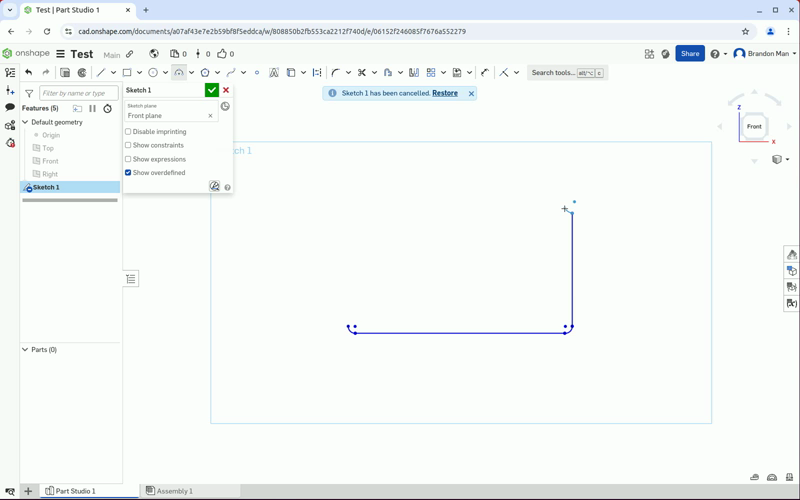
click(564, 208)
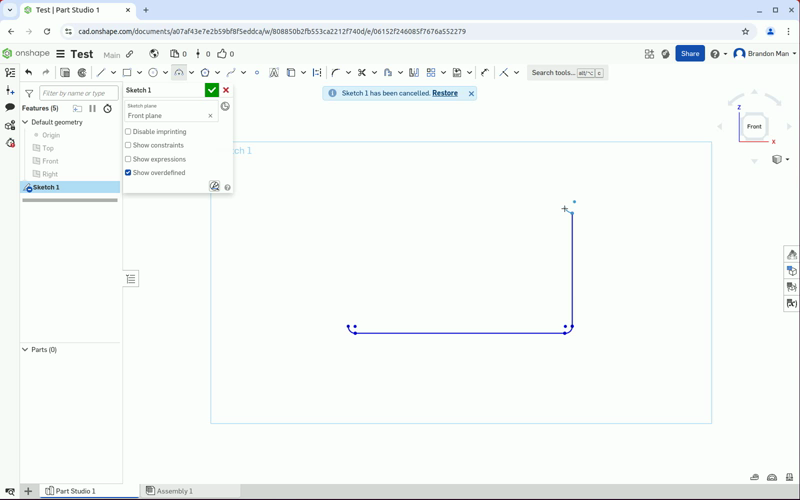
mouse_move(569, 209)
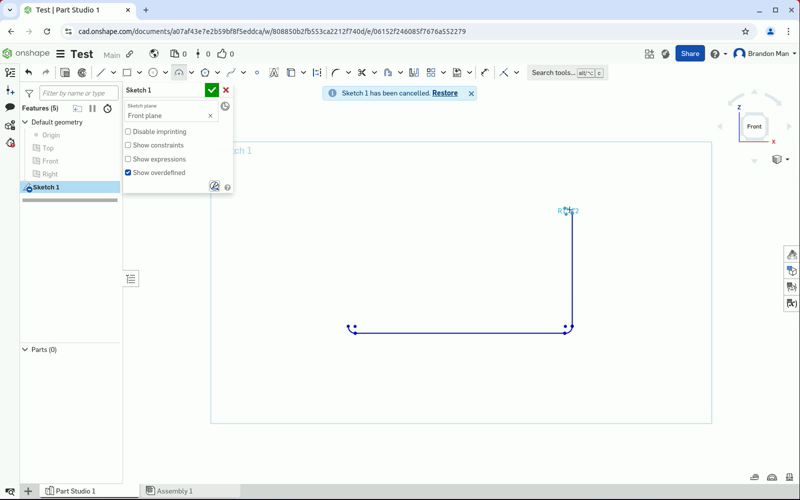
click(569, 209)
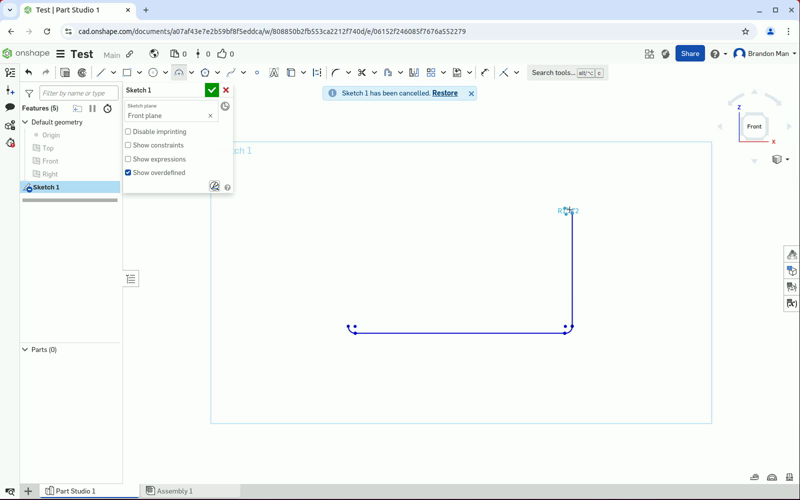
key_up(shift)
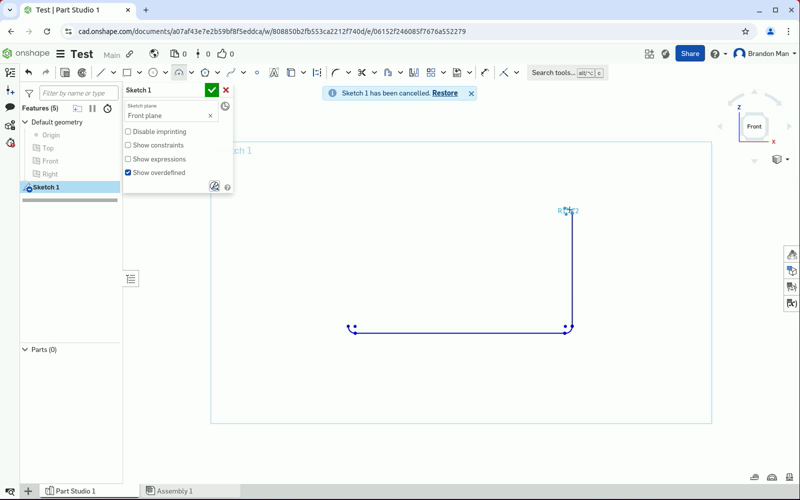
key(esc)
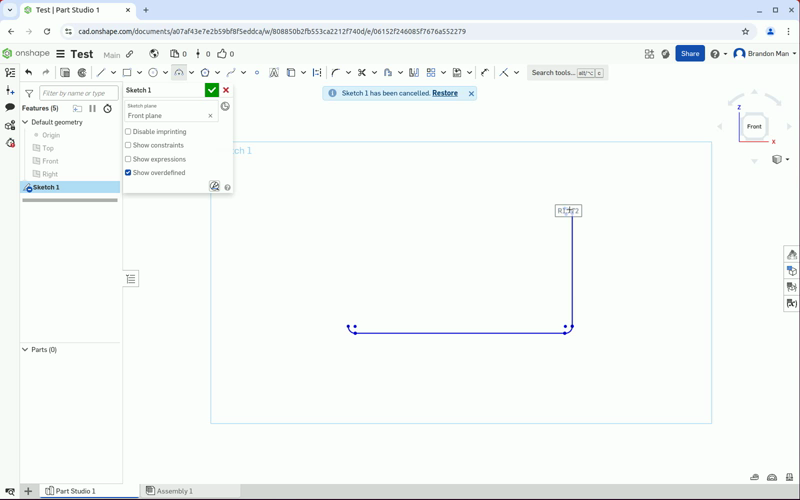
key(l)
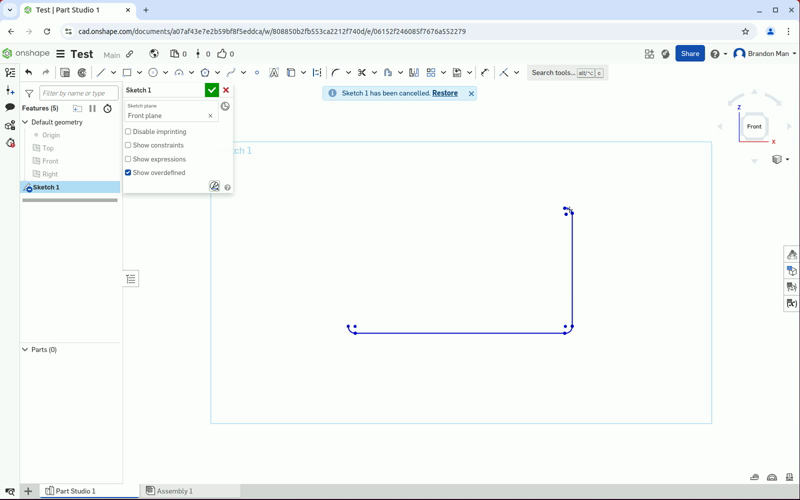
mouse_move(564, 208)
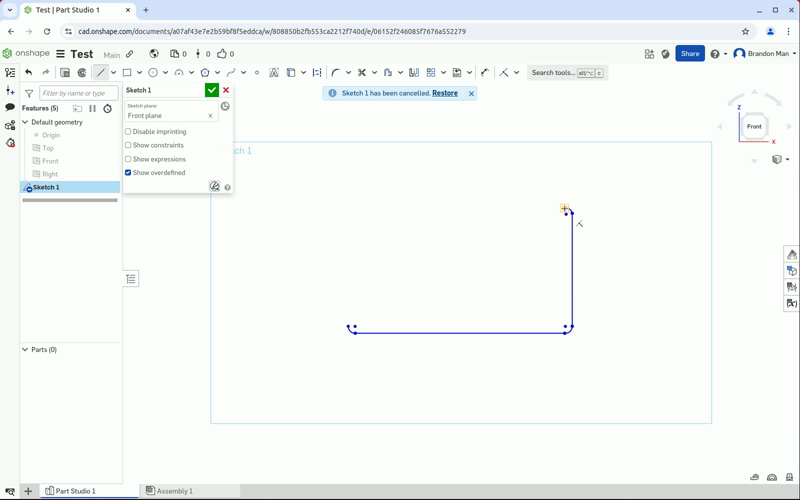
click(564, 208)
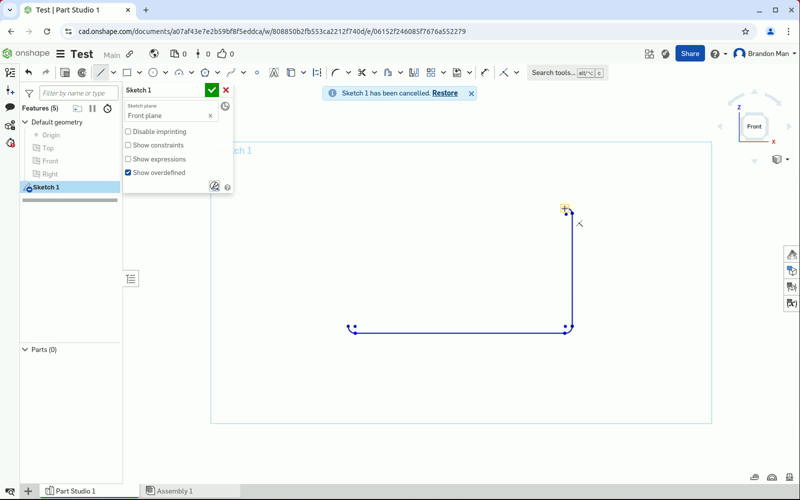
key_down(shift)
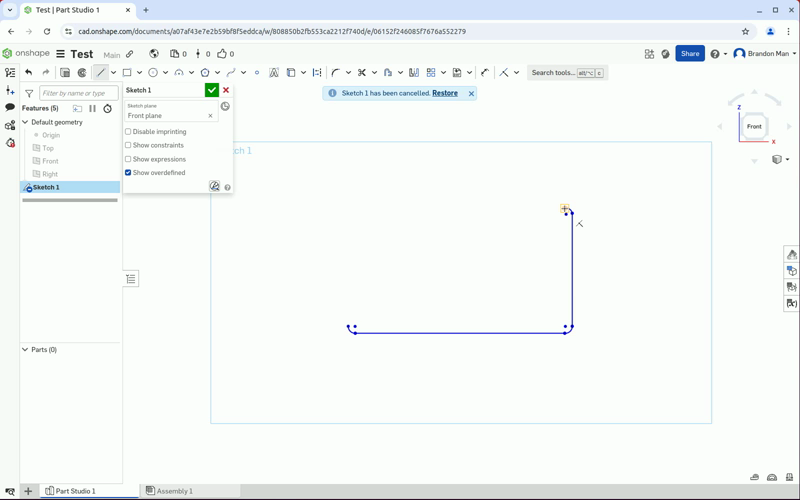
mouse_move(589, 208)
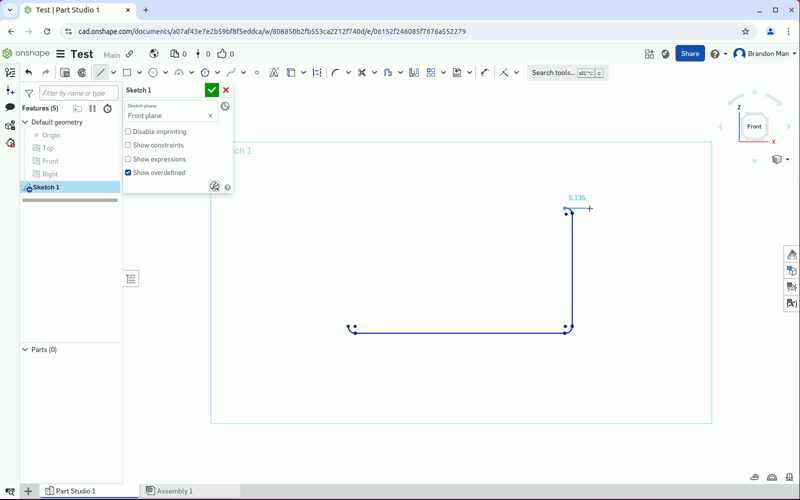
mouse_move(510, 208)
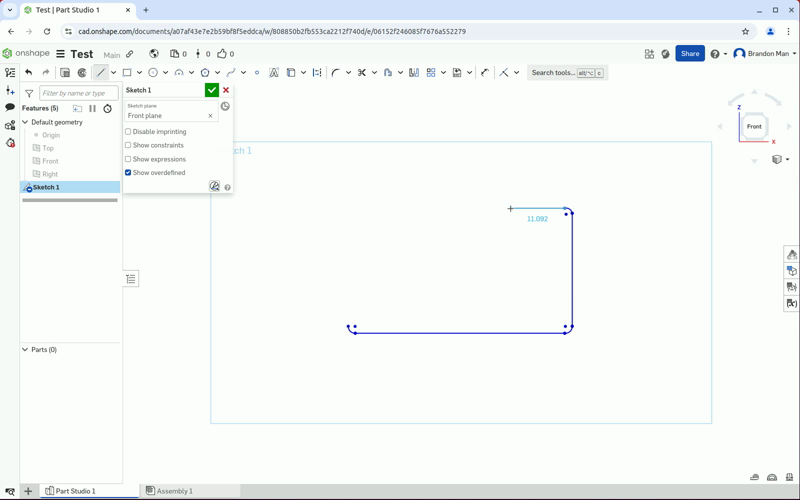
click(510, 208)
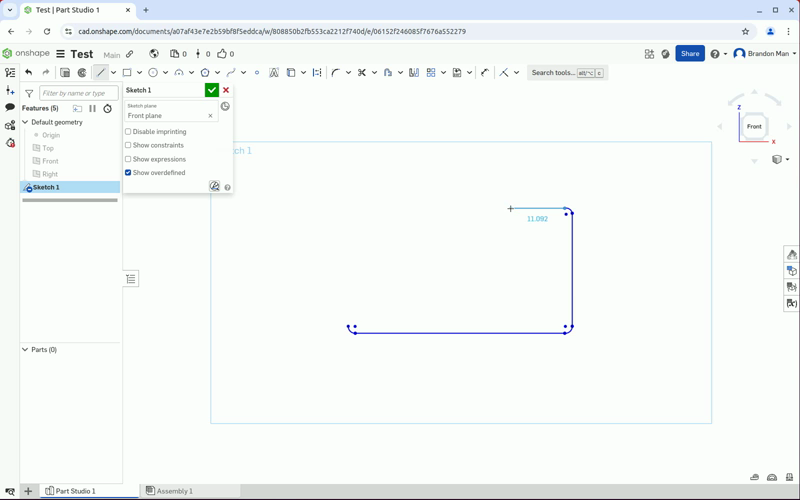
key_up(shift)
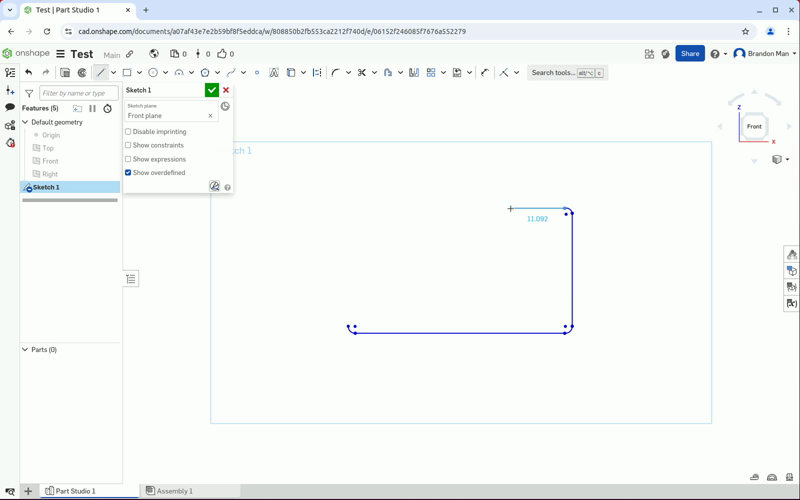
key_down(shift)
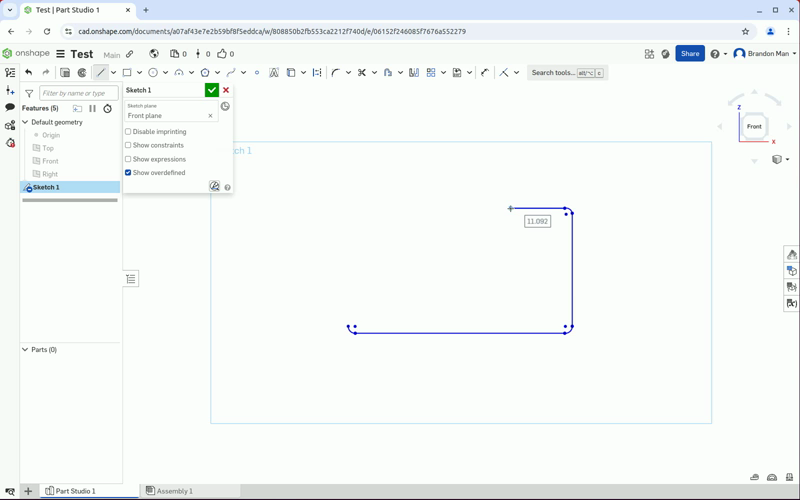
mouse_move(540, 208)
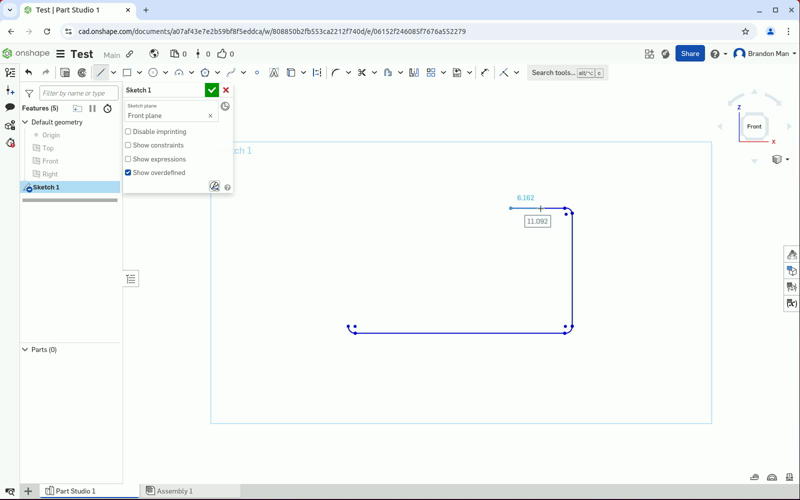
mouse_move(510, 225)
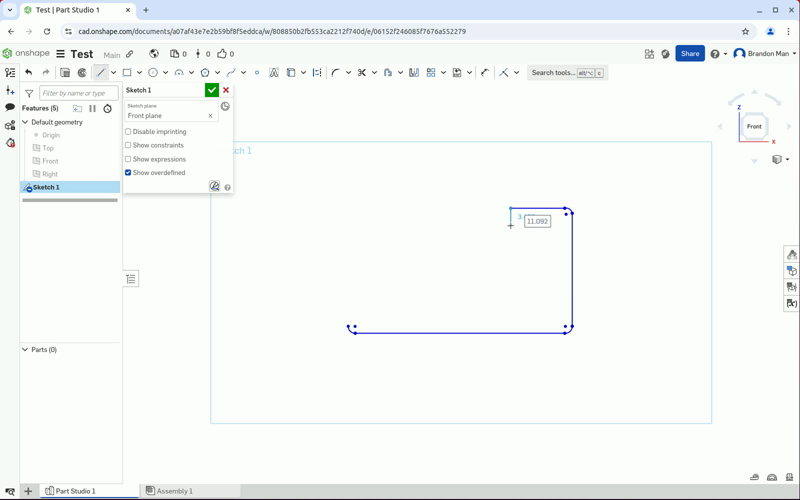
click(510, 225)
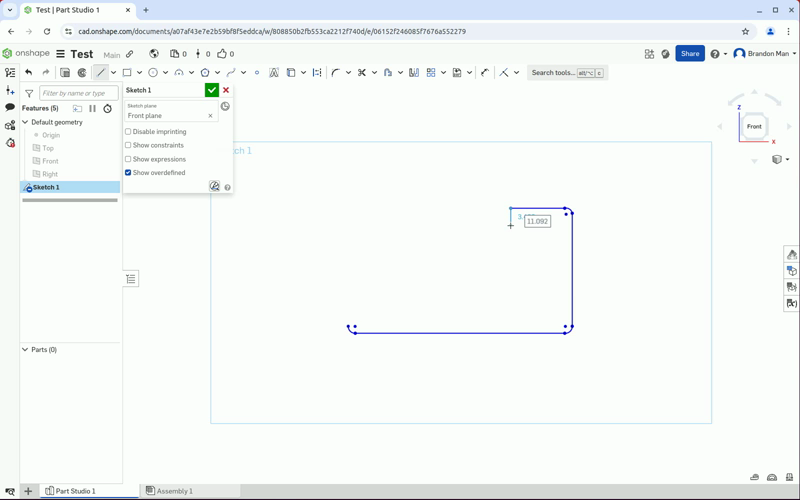
key_up(shift)
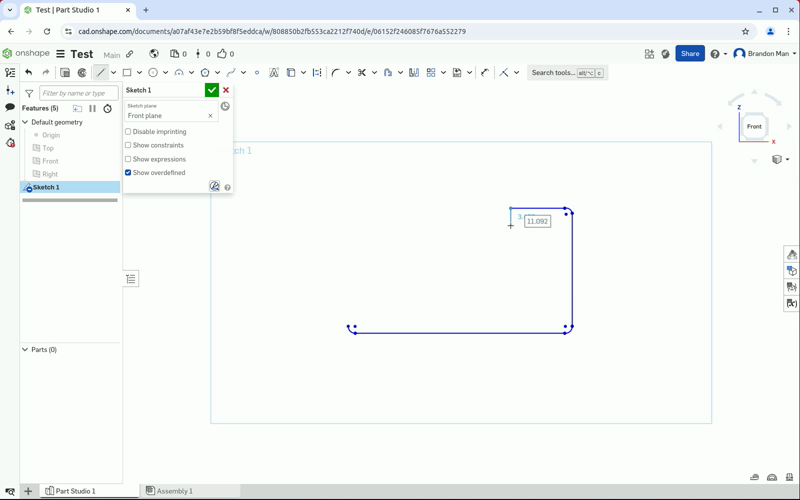
key_down(shift)
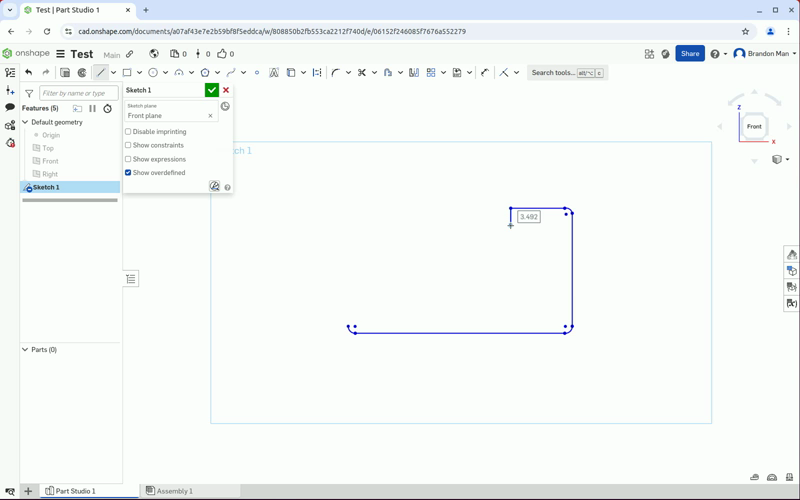
mouse_move(409, 225)
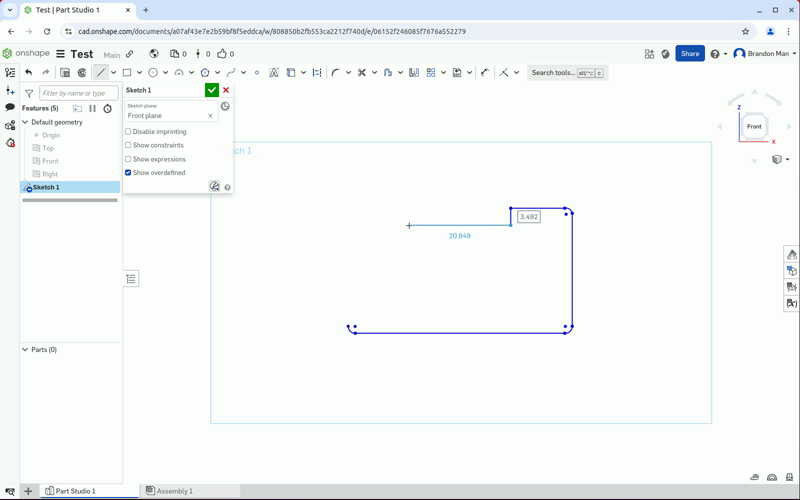
click(409, 225)
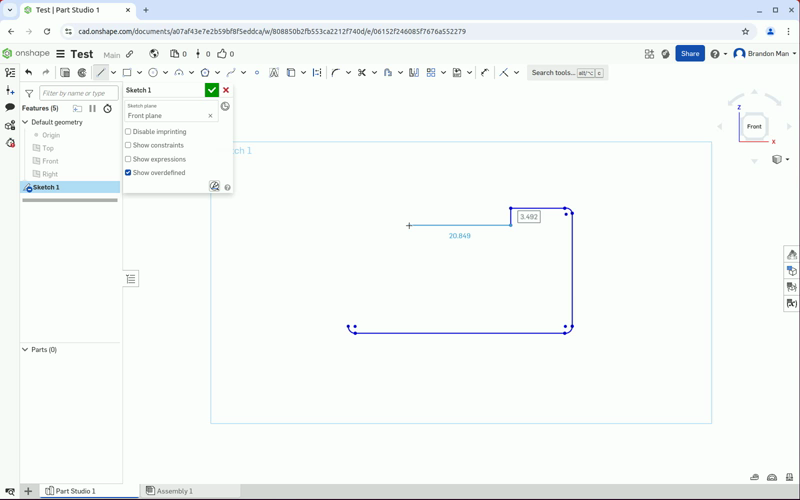
key_up(shift)
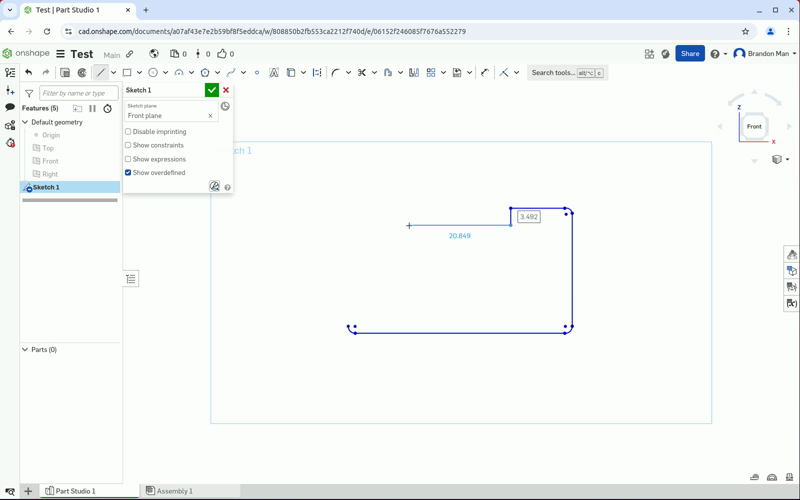
key_down(shift)
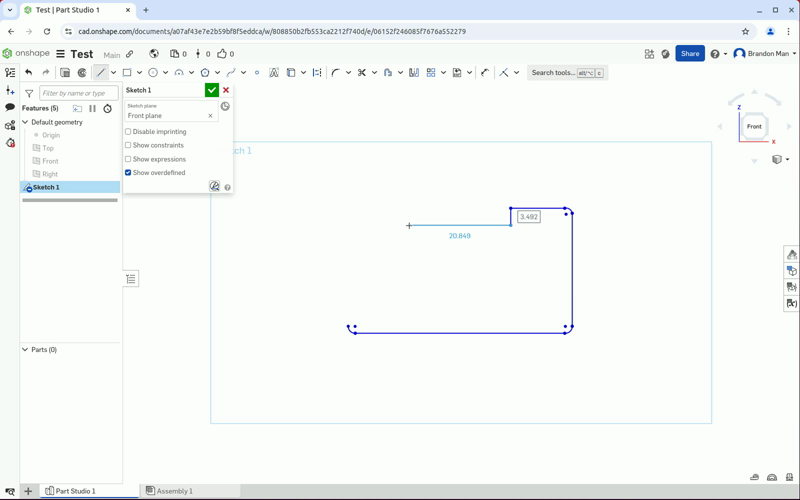
mouse_move(439, 225)
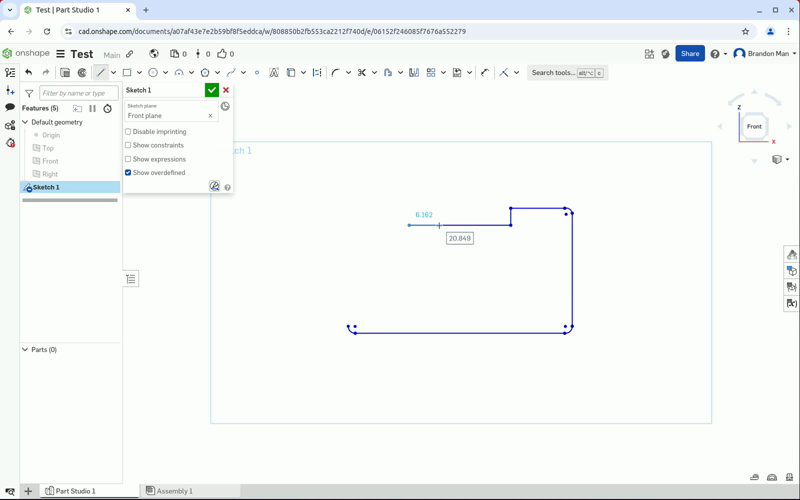
mouse_move(409, 208)
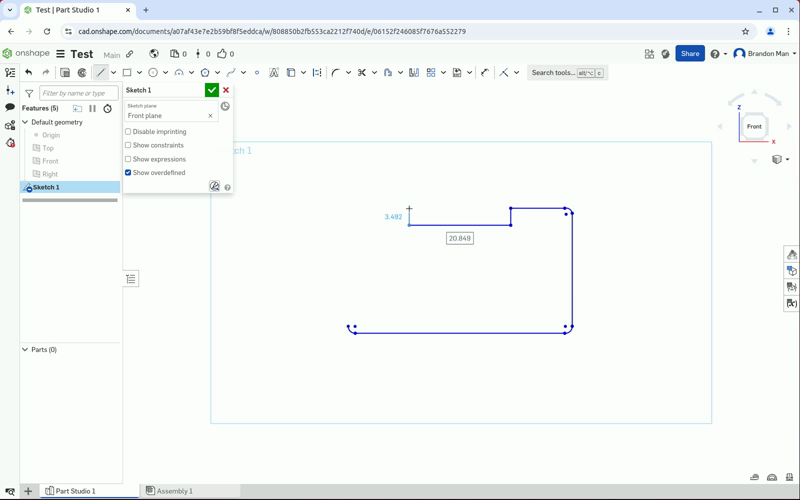
click(409, 208)
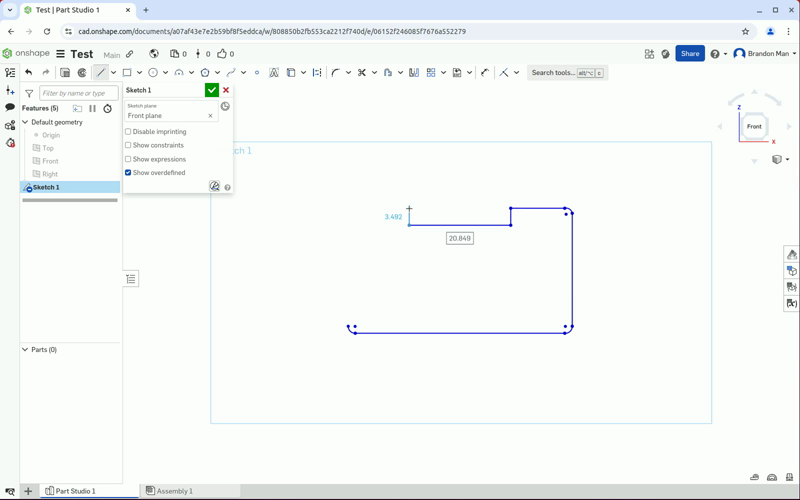
key_up(shift)
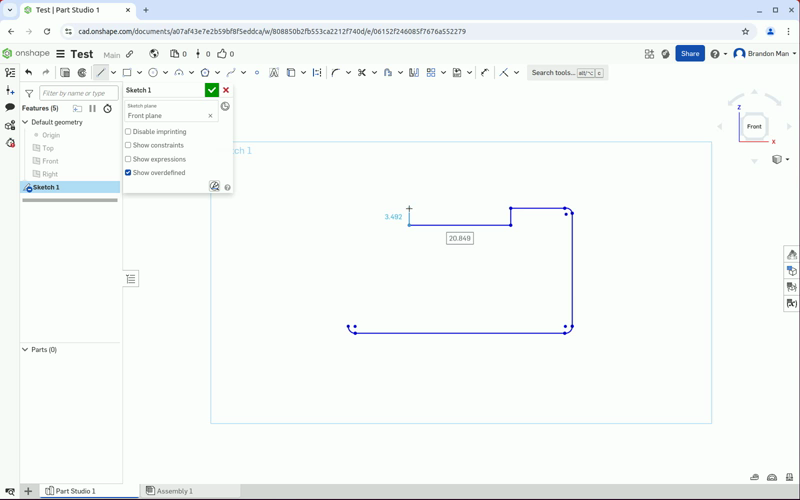
key_down(shift)
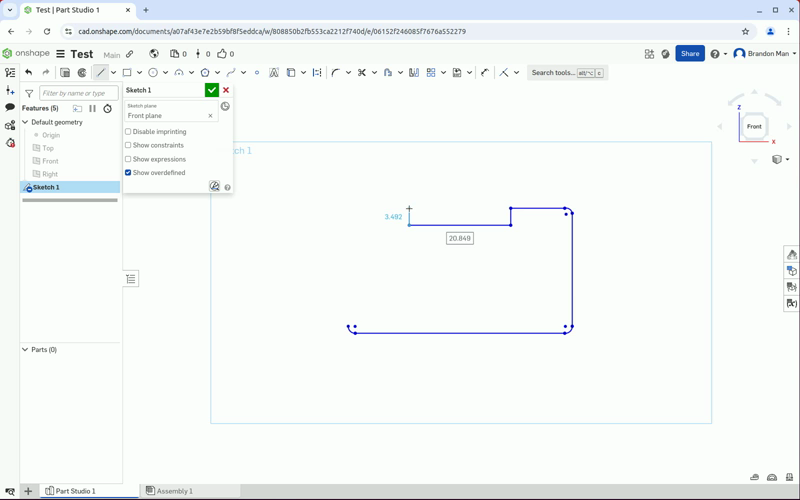
mouse_move(439, 208)
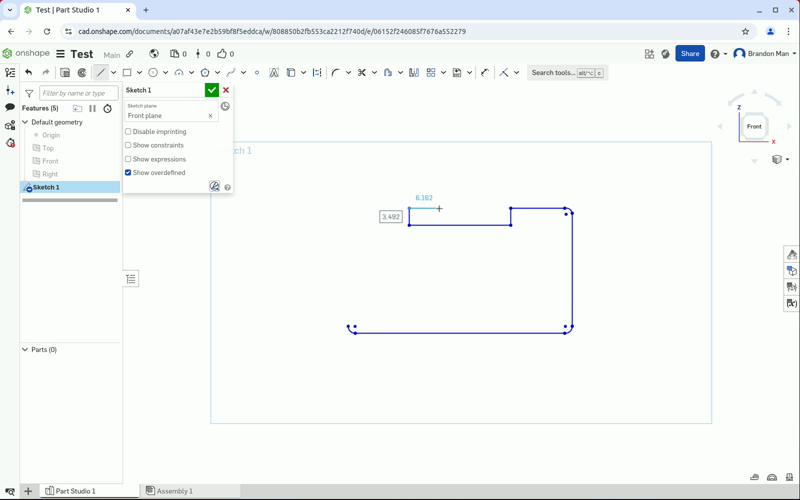
mouse_move(355, 208)
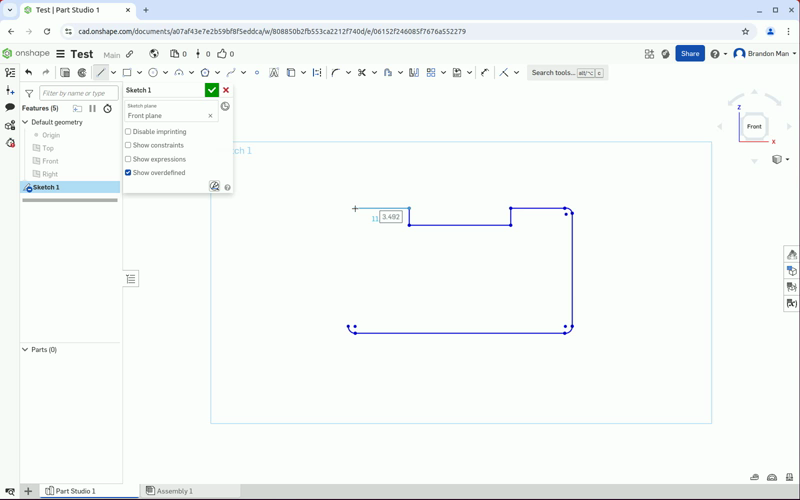
click(355, 208)
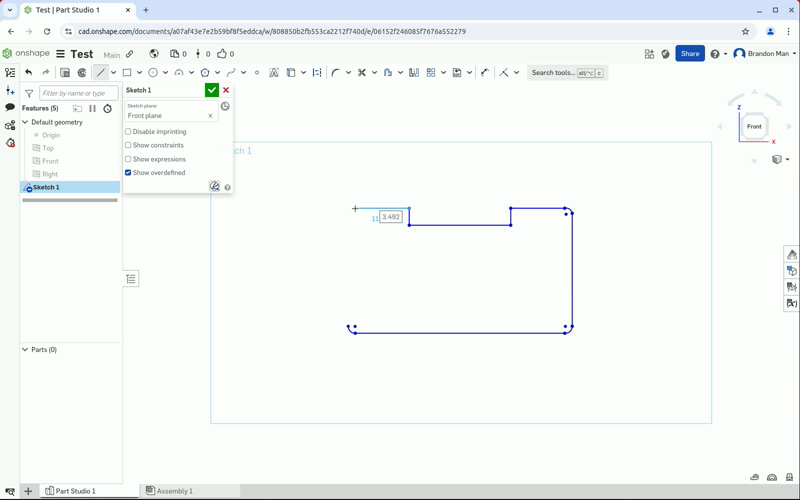
key_up(shift)
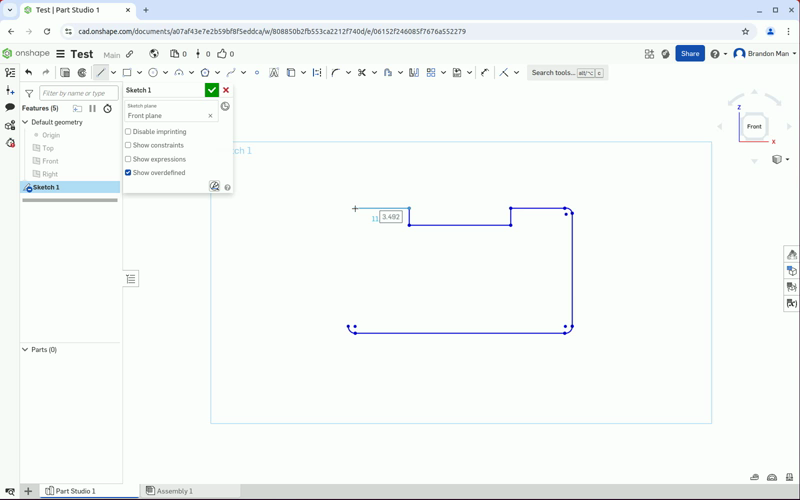
key(esc)
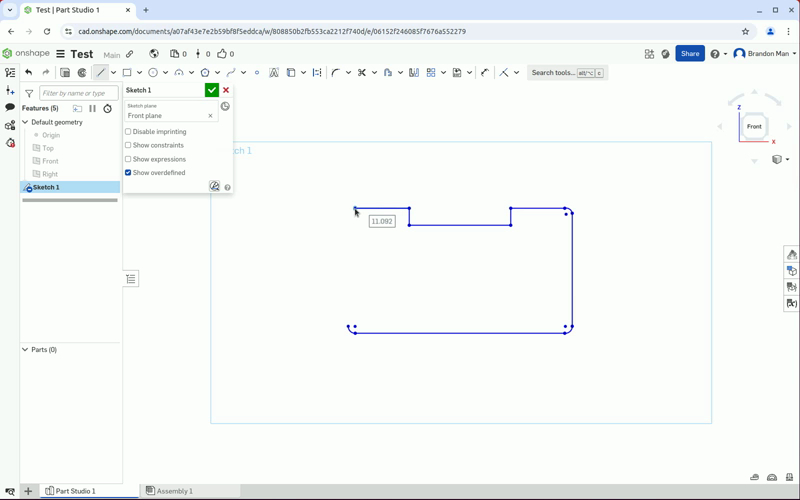
key(a)
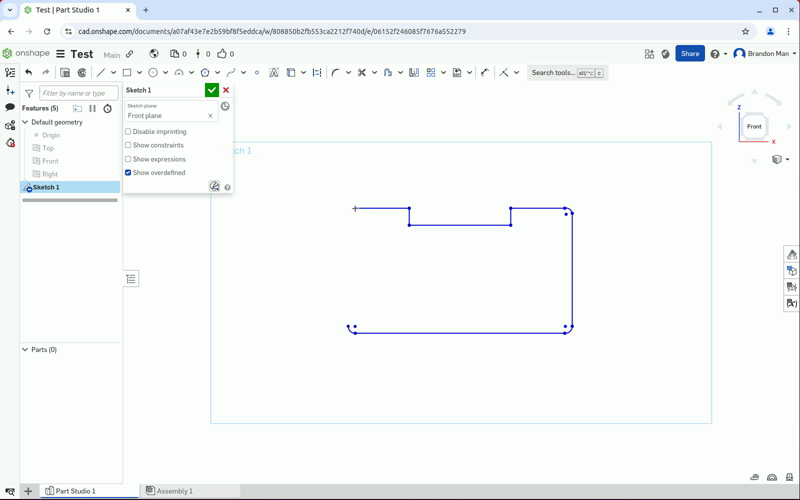
mouse_move(355, 208)
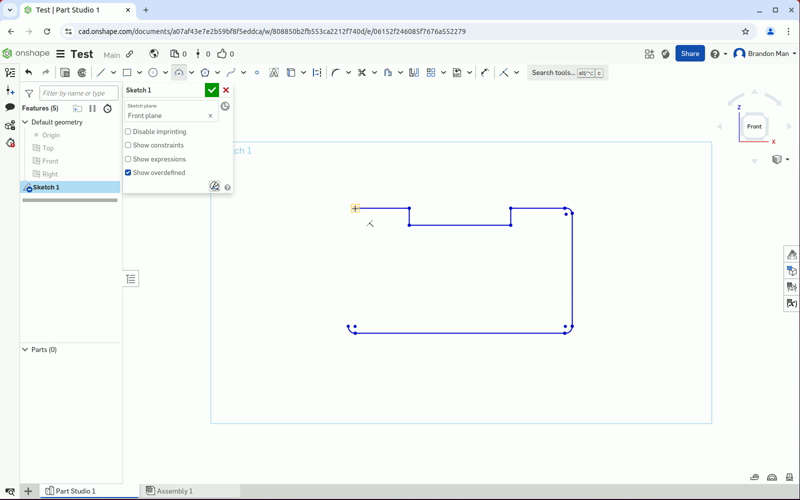
click(355, 208)
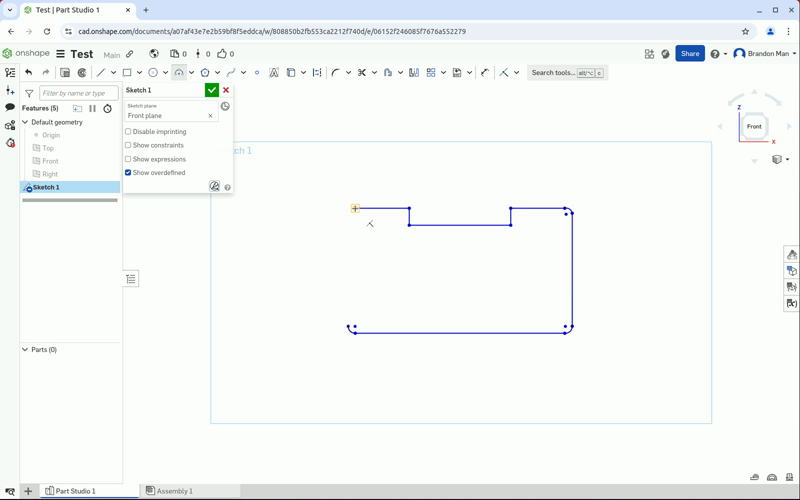
key_down(shift)
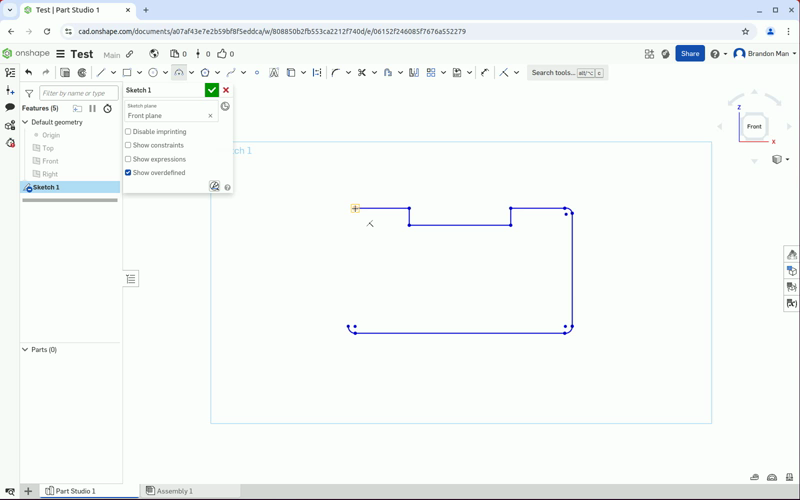
mouse_move(348, 213)
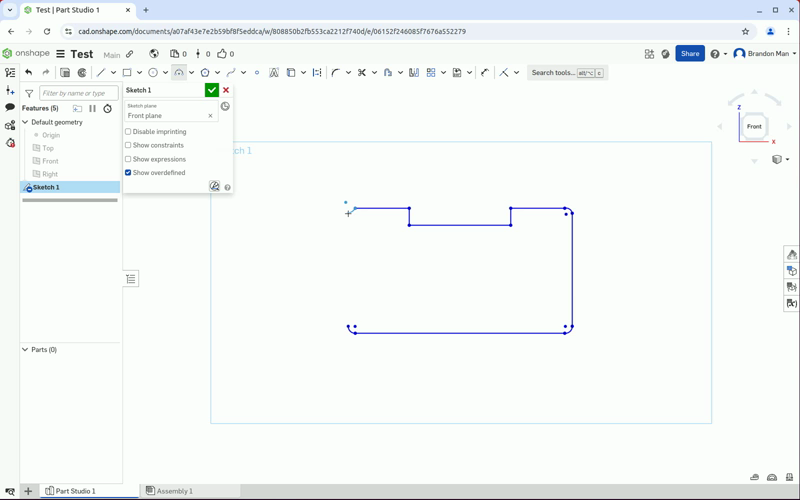
click(348, 213)
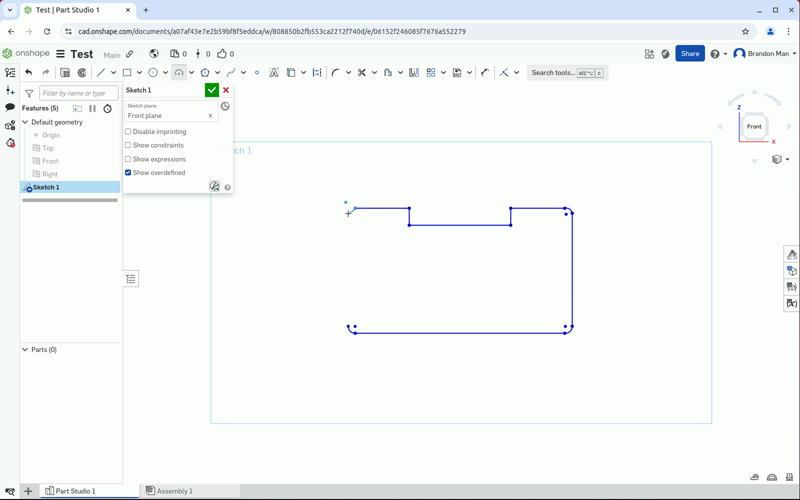
mouse_move(350, 209)
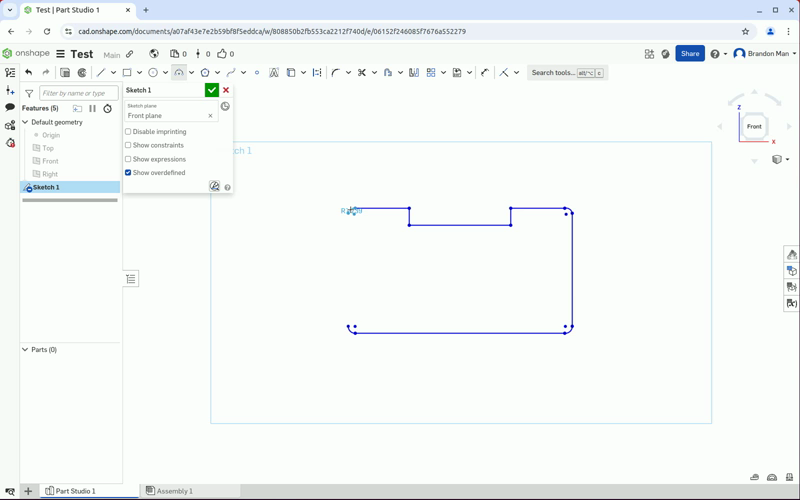
click(350, 209)
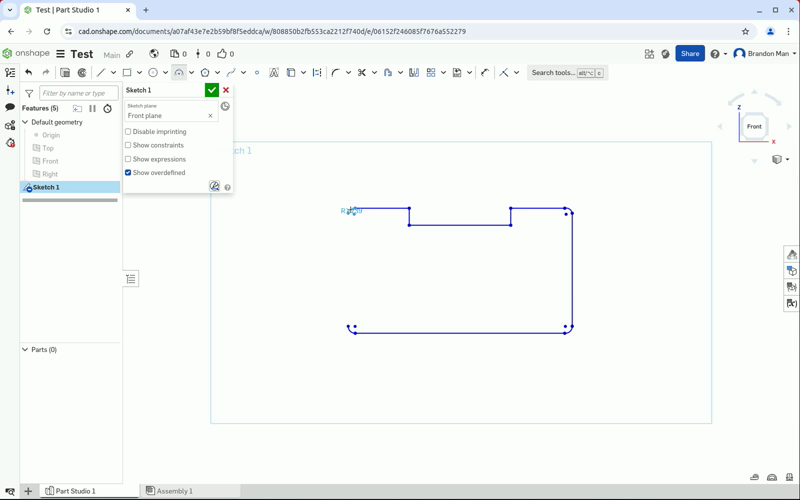
key_up(shift)
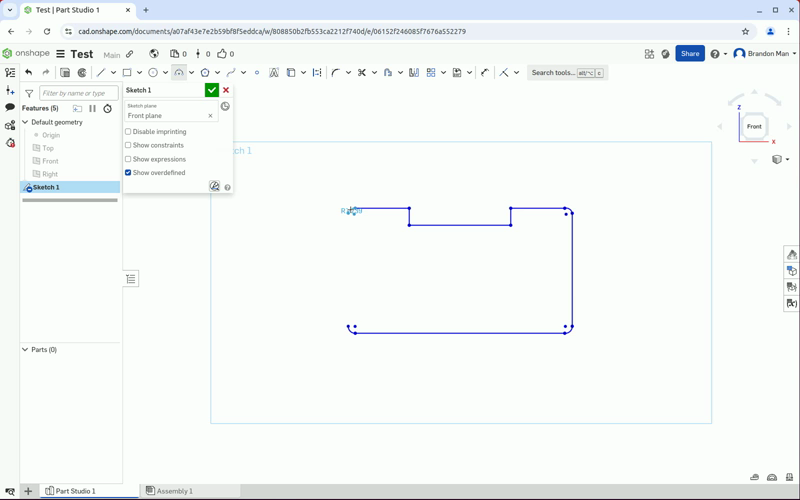
key(esc)
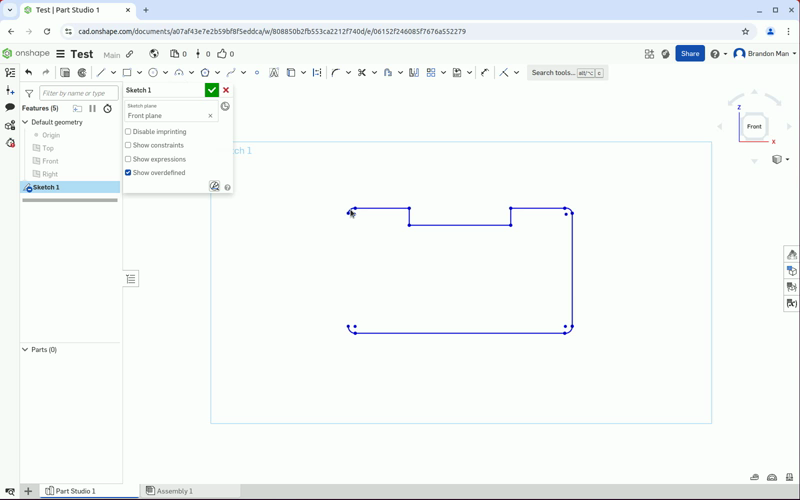
key(l)
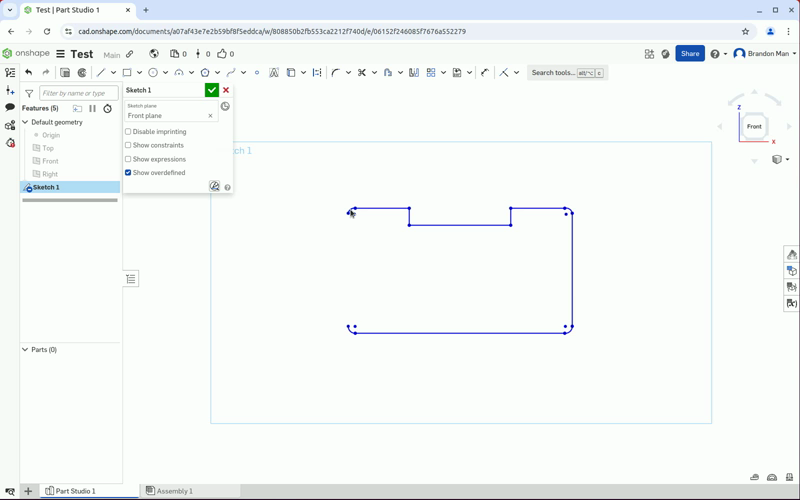
mouse_move(348, 213)
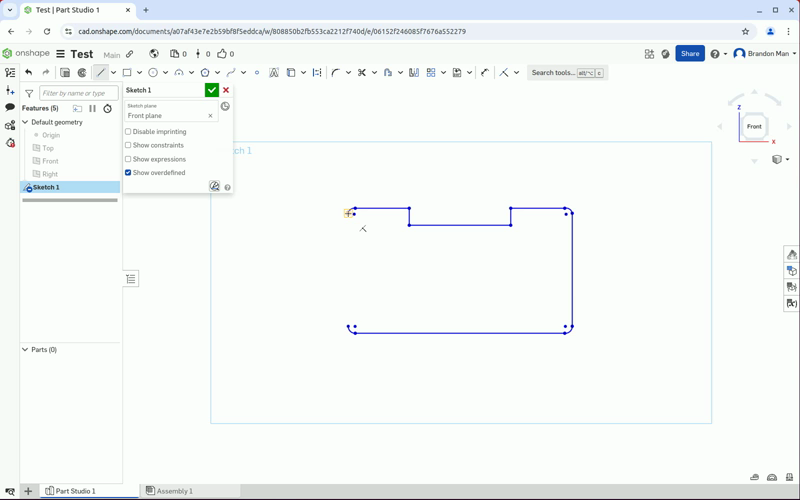
click(348, 213)
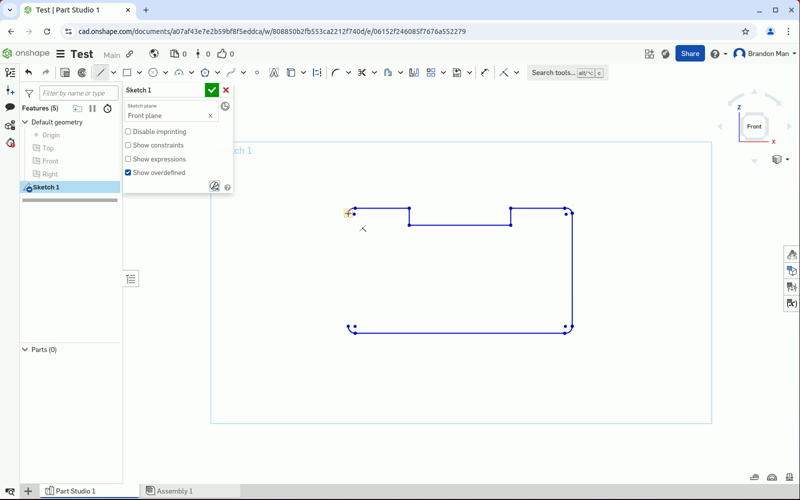
key_down(shift)
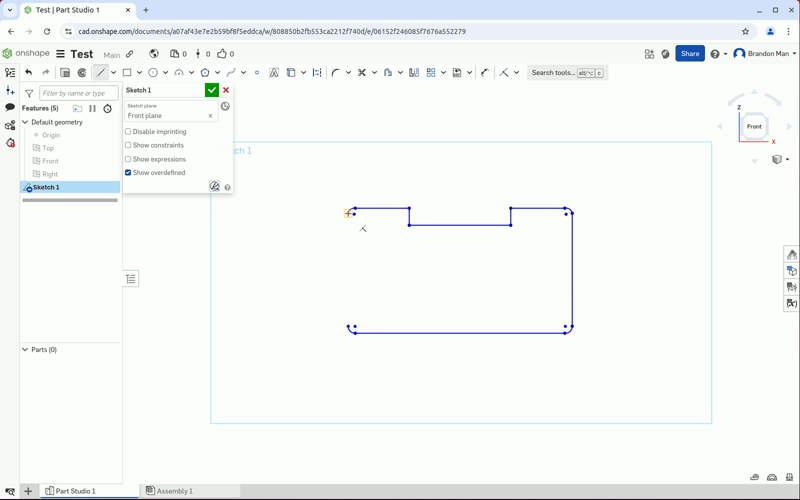
mouse_move(348, 326)
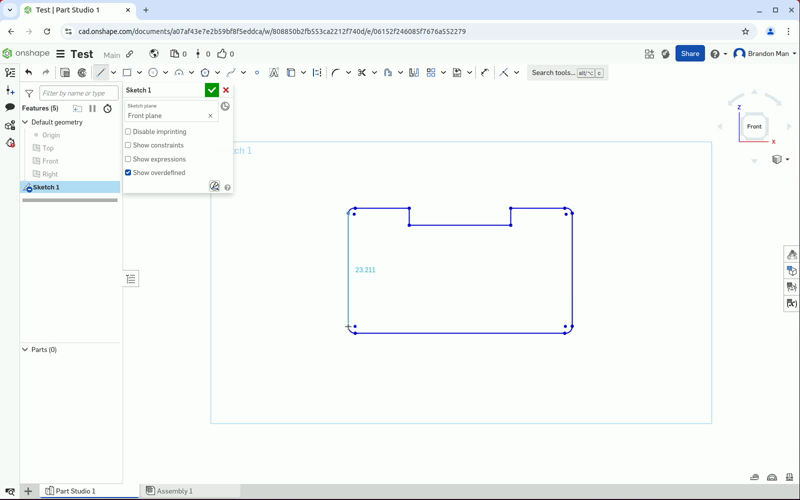
key_up(shift)
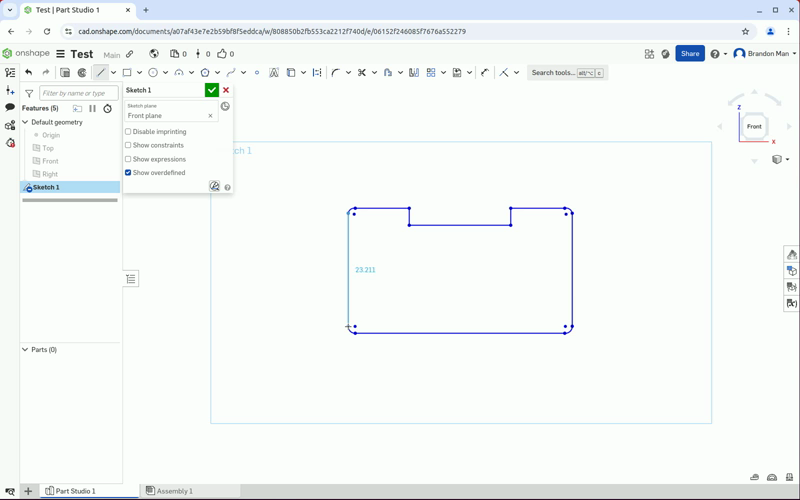
click(348, 326)
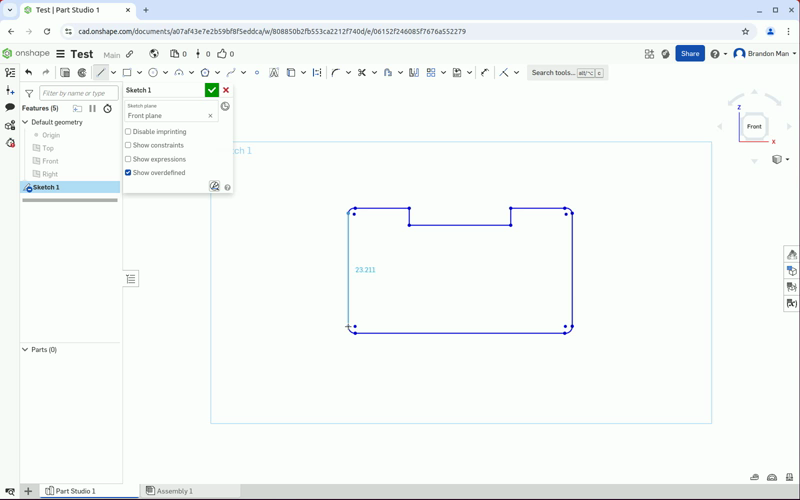
key(esc)
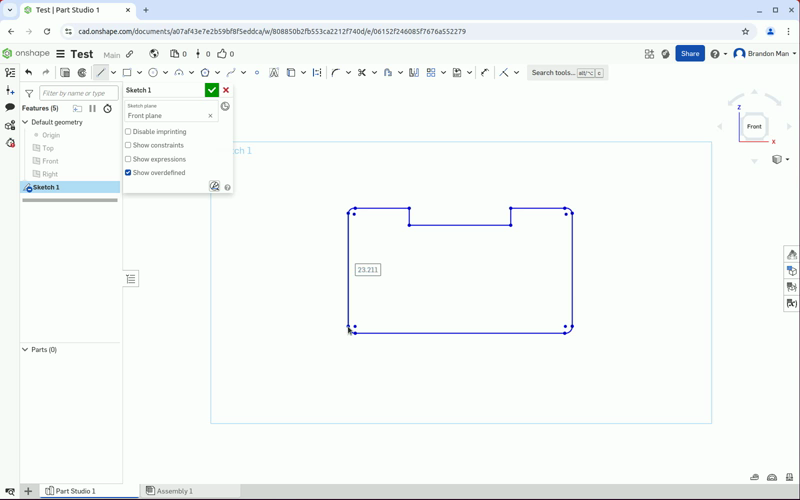
key(c)
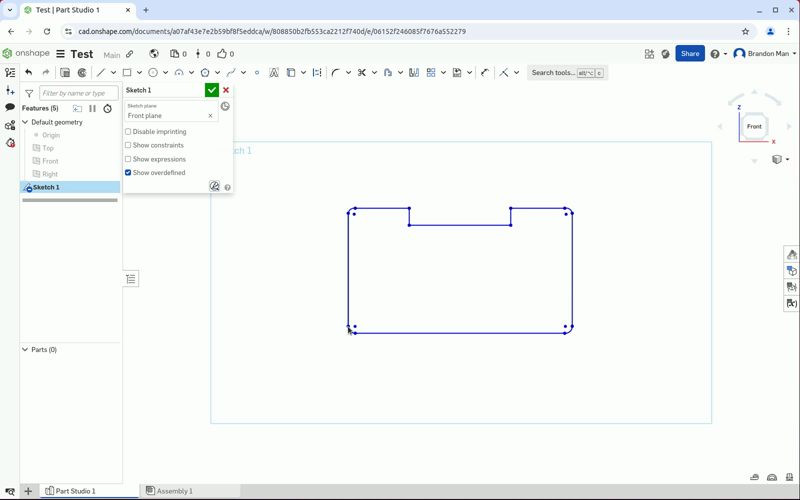
key_down(shift)
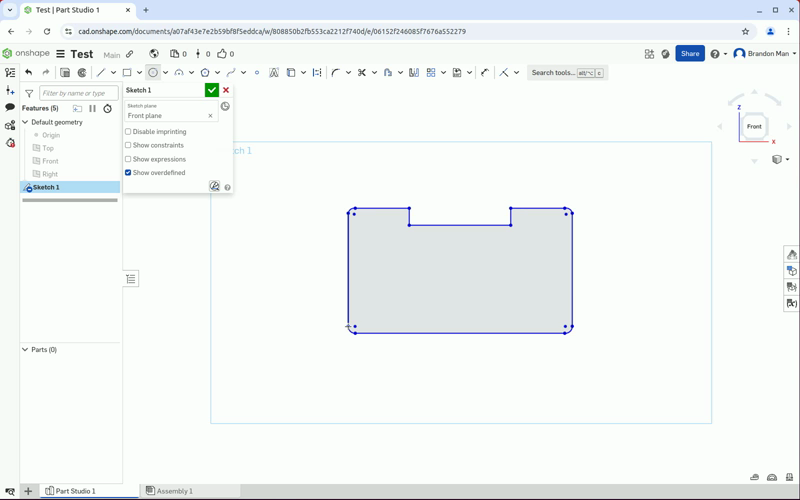
mouse_move(461, 283)
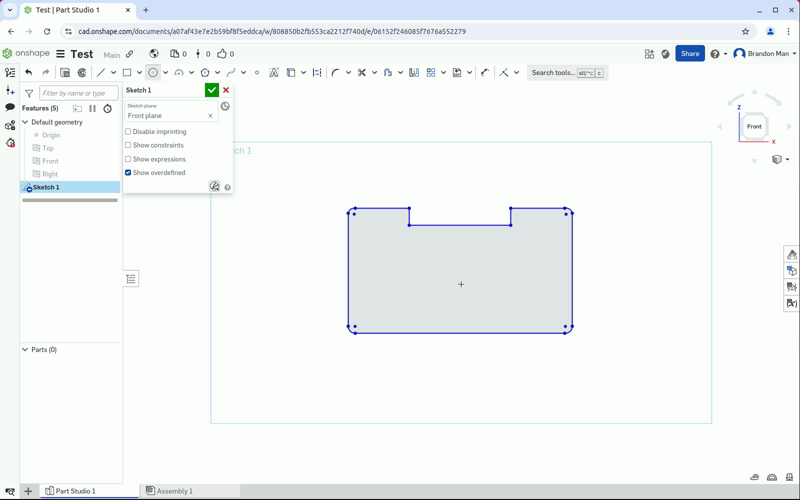
click(461, 283)
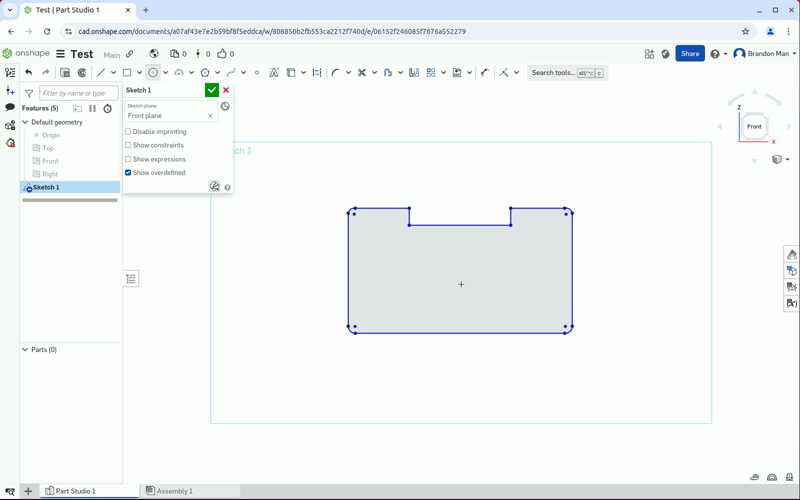
key_up(shift)
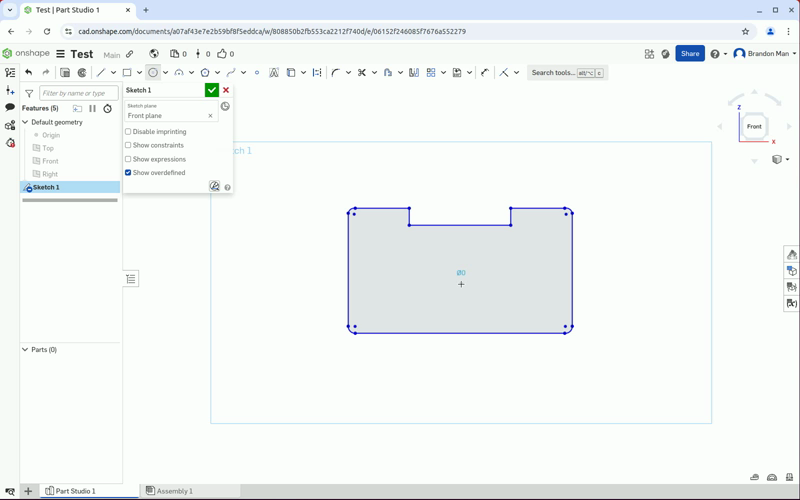
mouse_move(501, 283)
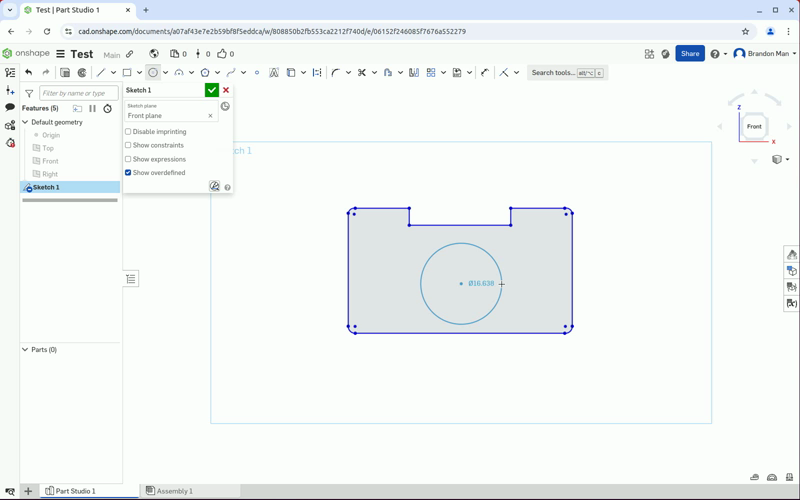
click(501, 283)
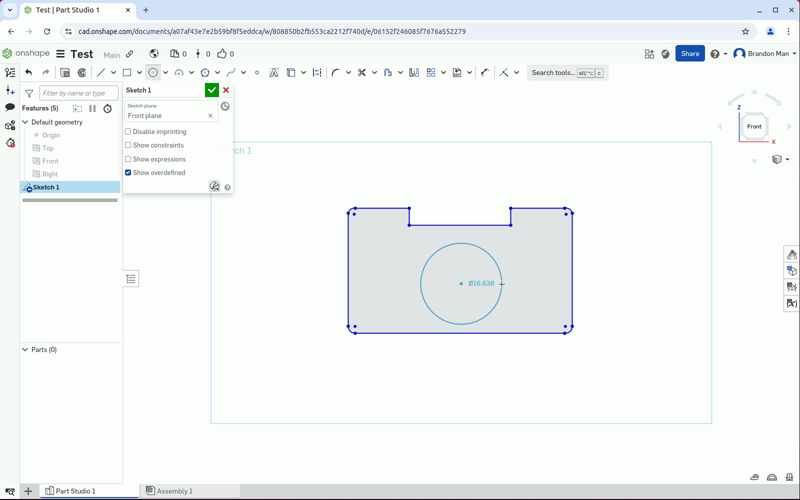
key(esc)
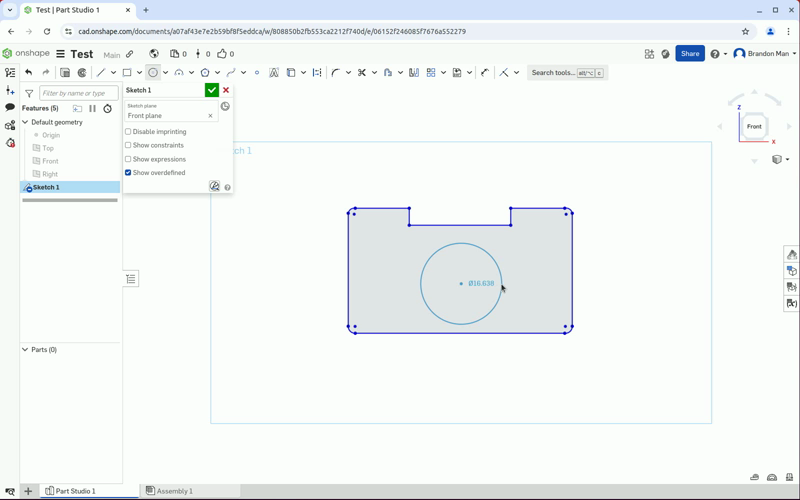
mouse_move(528, 311)
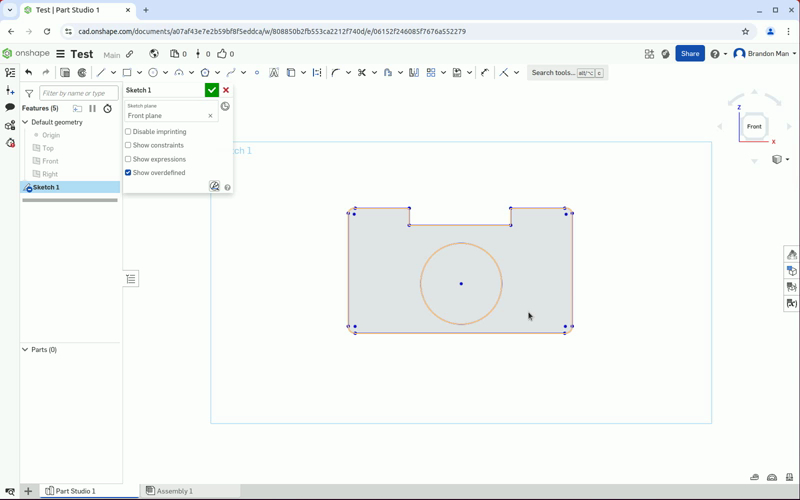
click(528, 311)
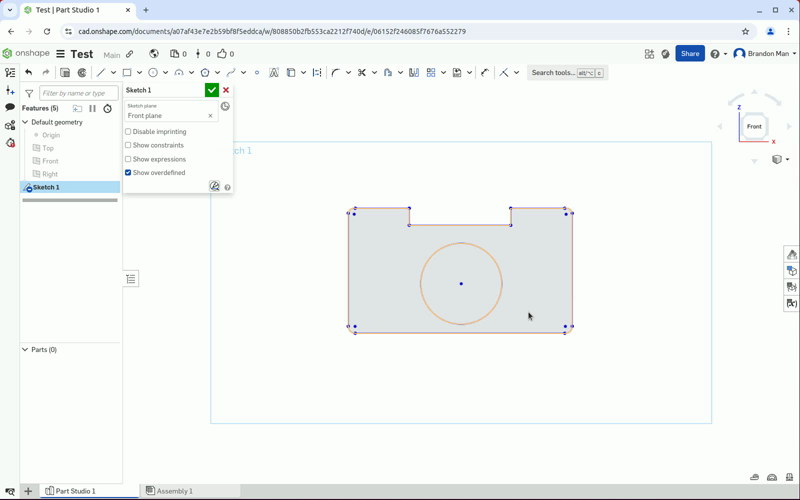
mouse_move(73, 352)
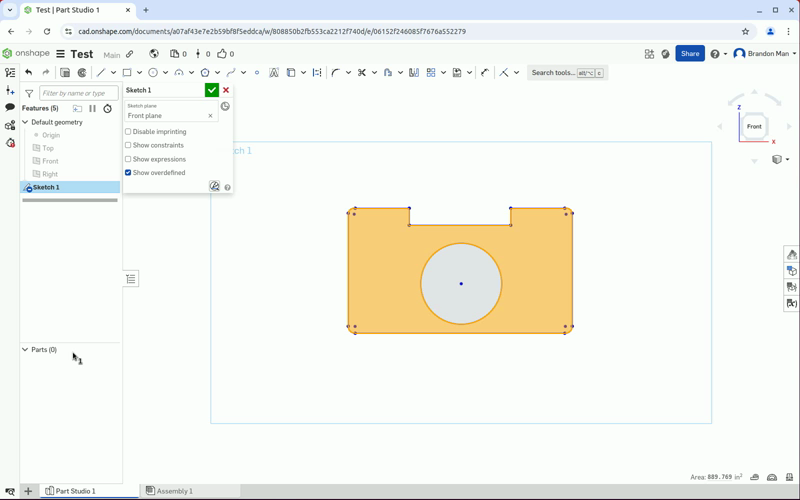
key(shift+y)
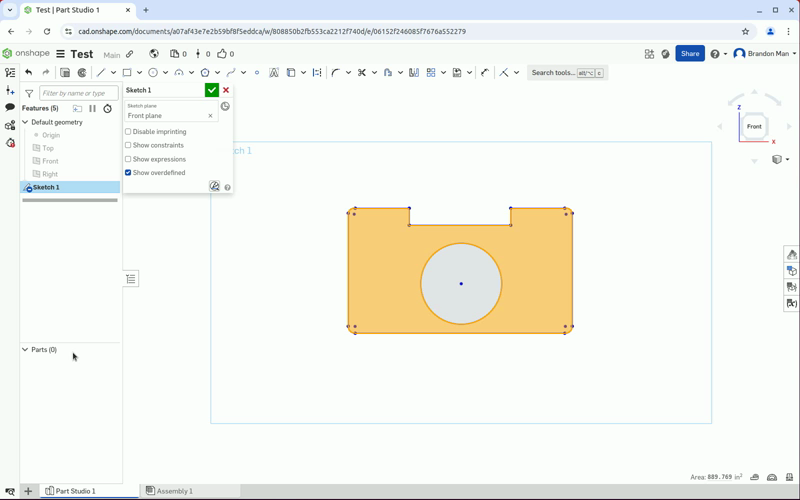
key(shift+e)
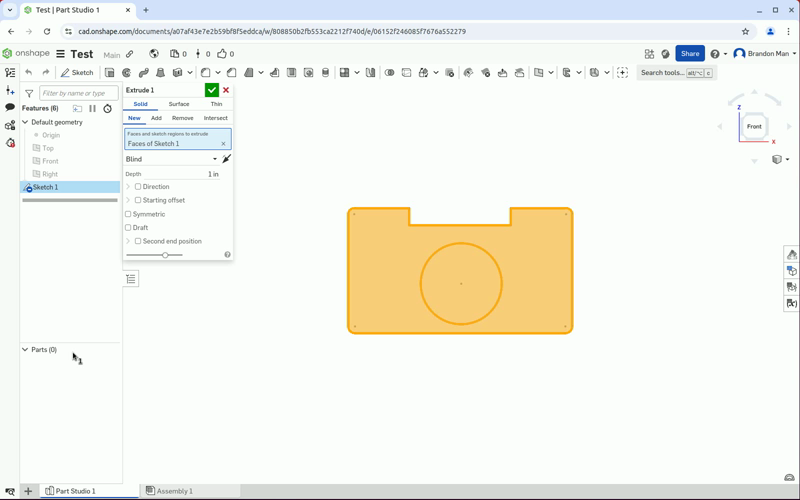
mouse_move(143, 106)
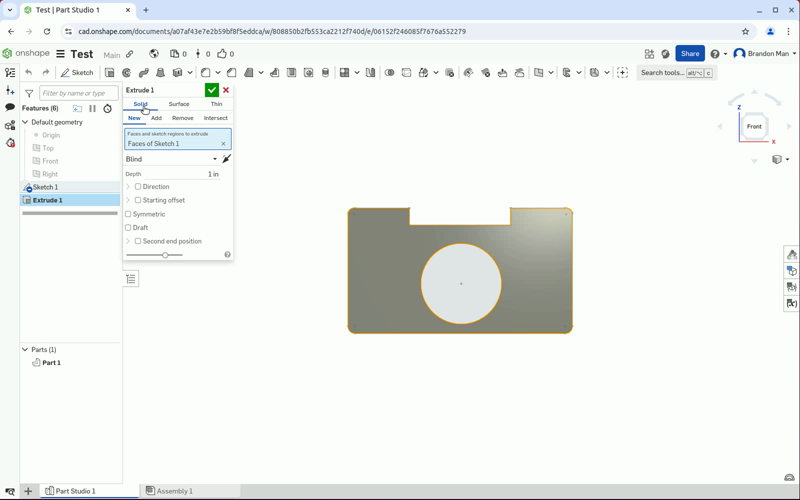
click(143, 106)
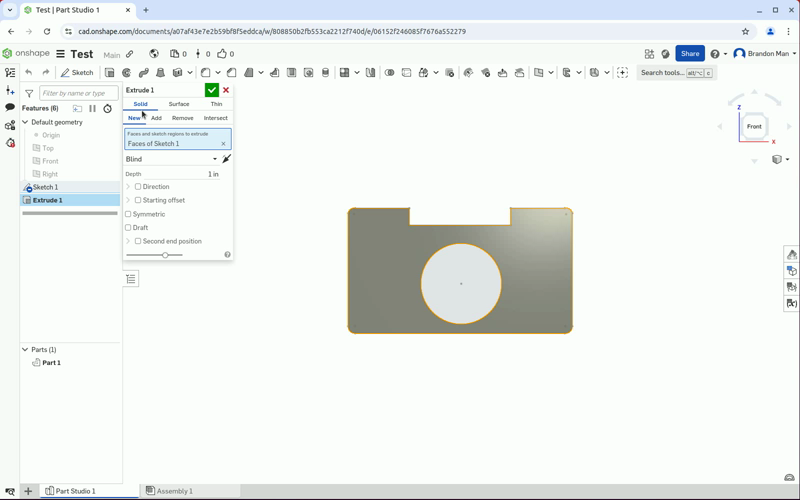
mouse_move(137, 120)
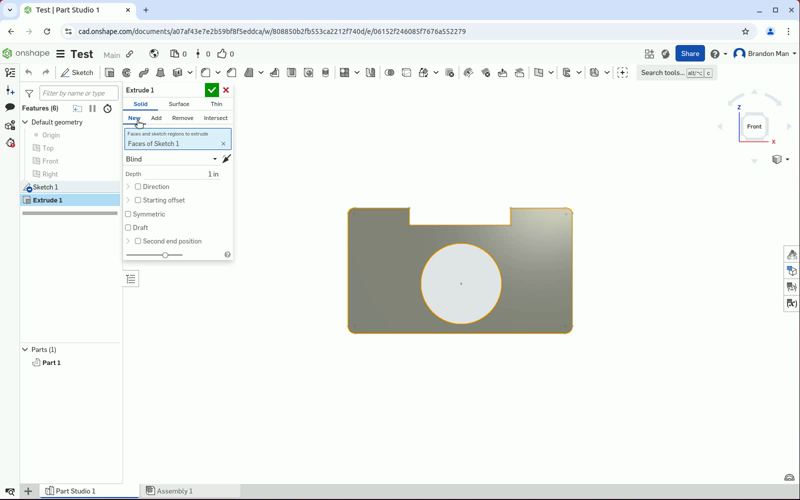
click(137, 120)
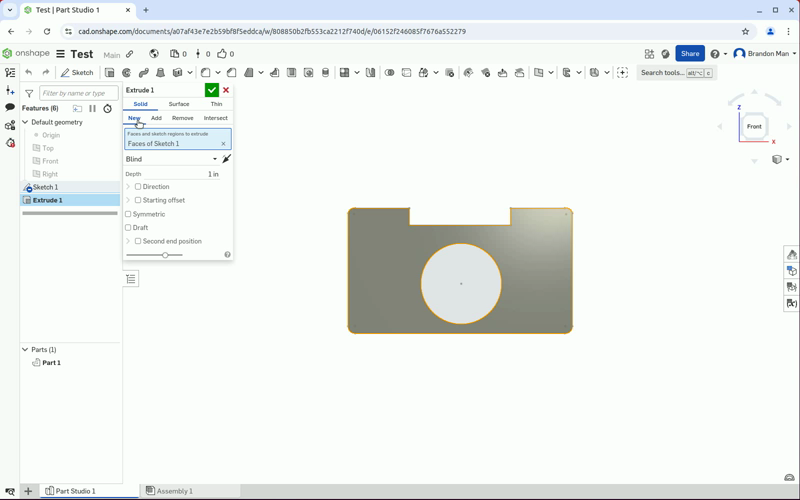
key(tab, 4)
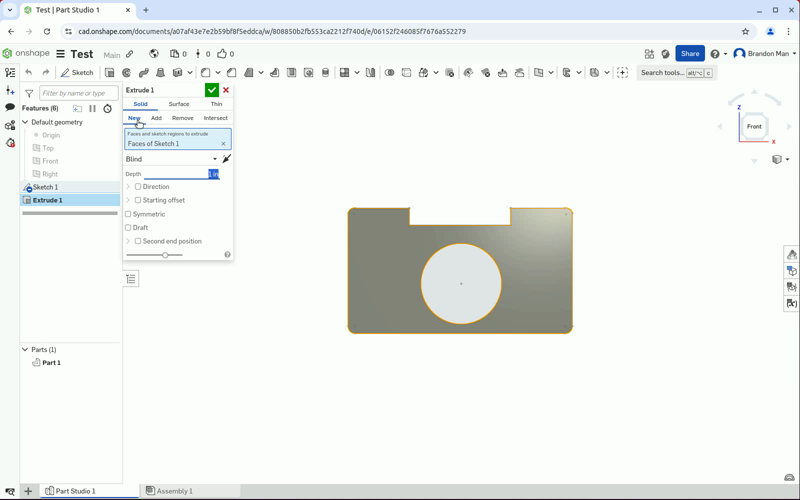
text(0.722)
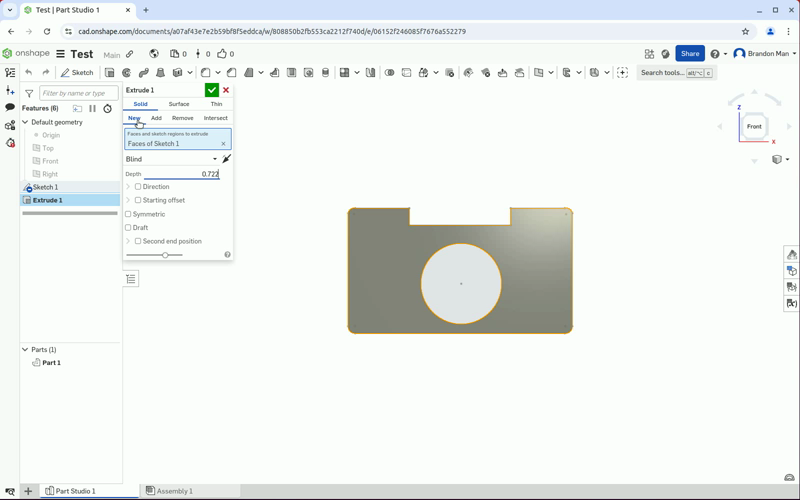
key(enter)
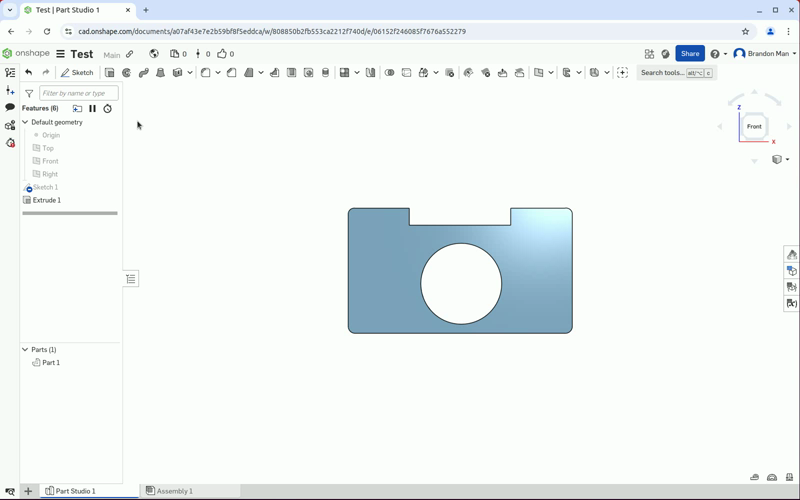
key(shift+h)
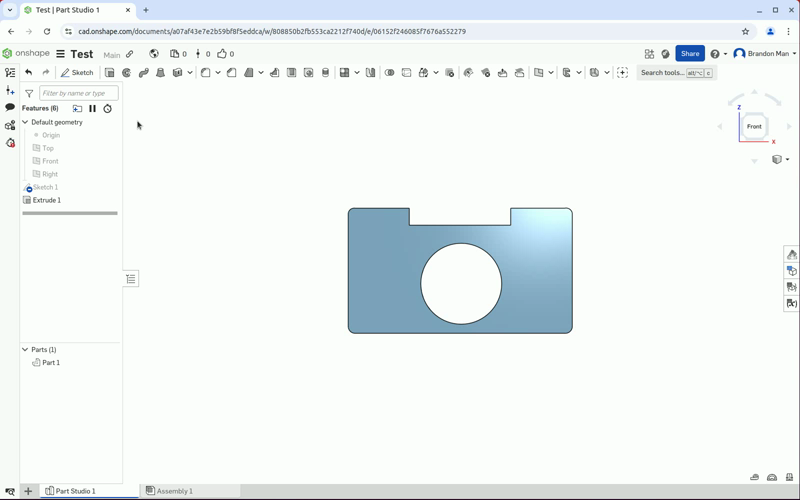
key(shift+h)
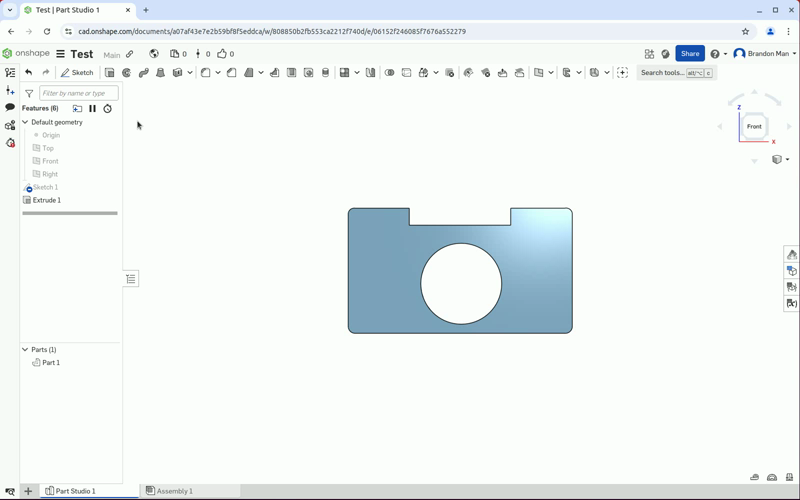
mouse_move(73, 189)
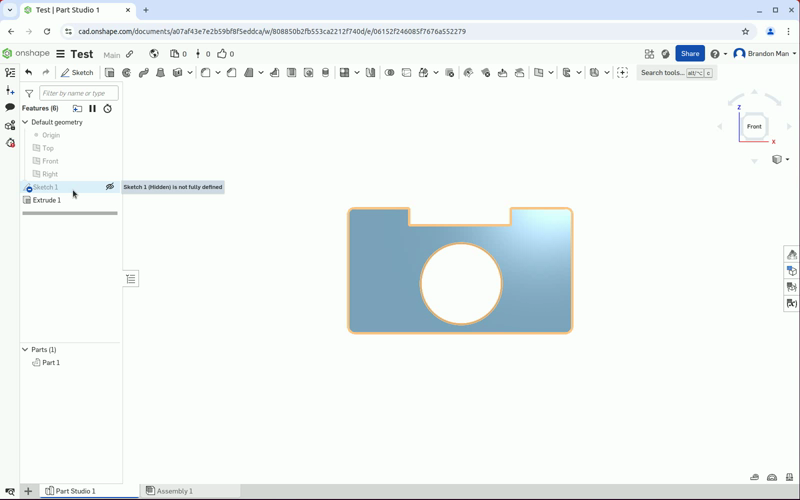
click(73, 189)
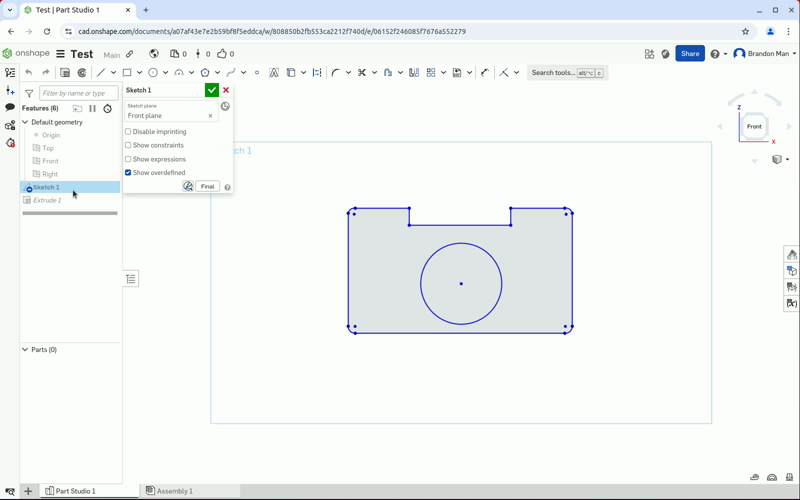
mouse_move(229, 92)
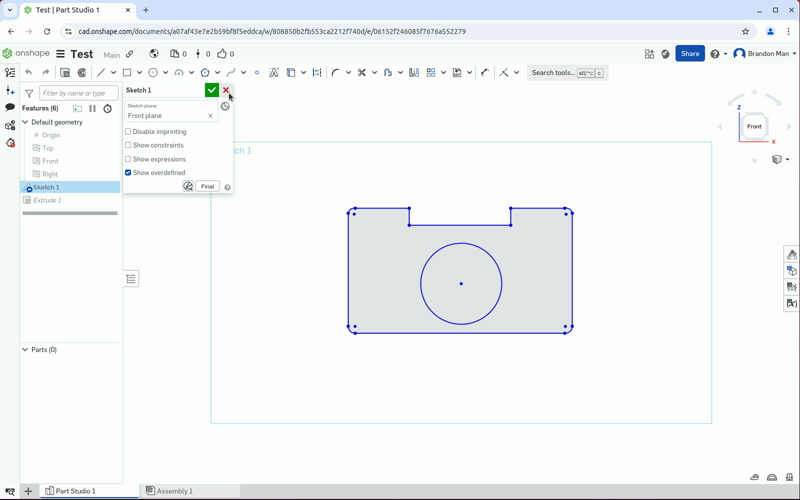
click(229, 92)
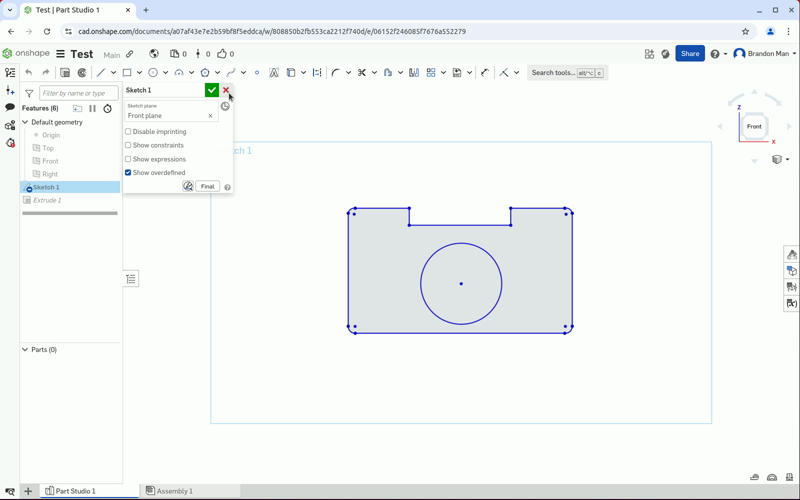
key(shift+s)
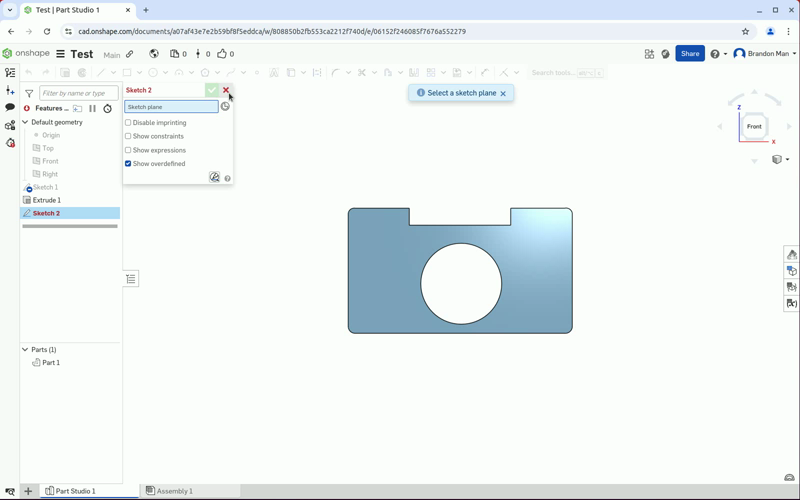
mouse_move(73, 163)
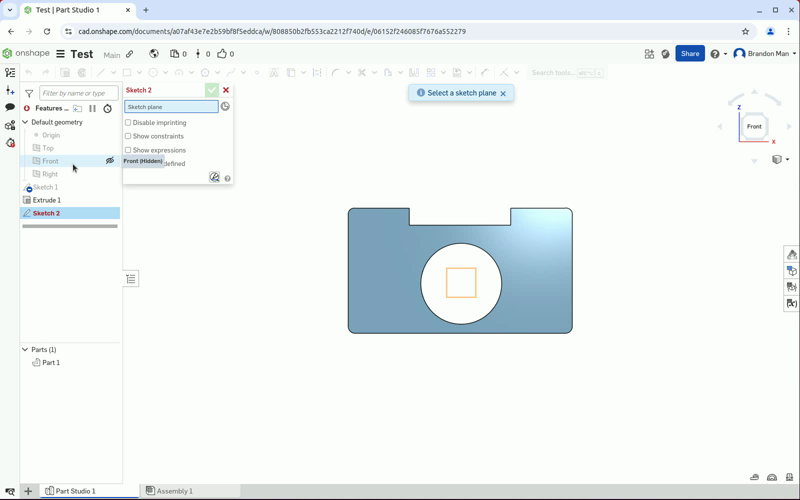
click(73, 163)
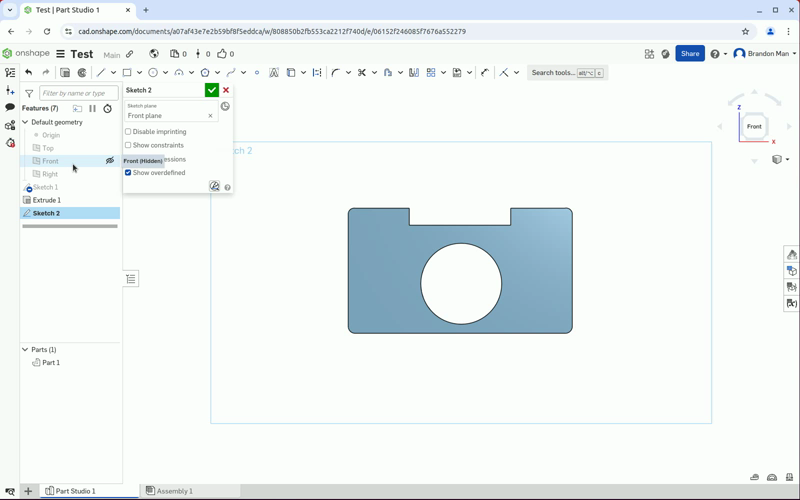
mouse_move(73, 352)
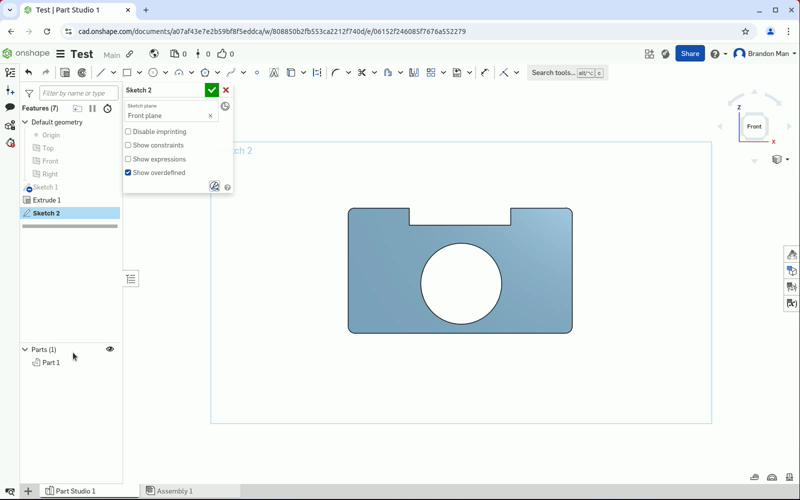
key(y)
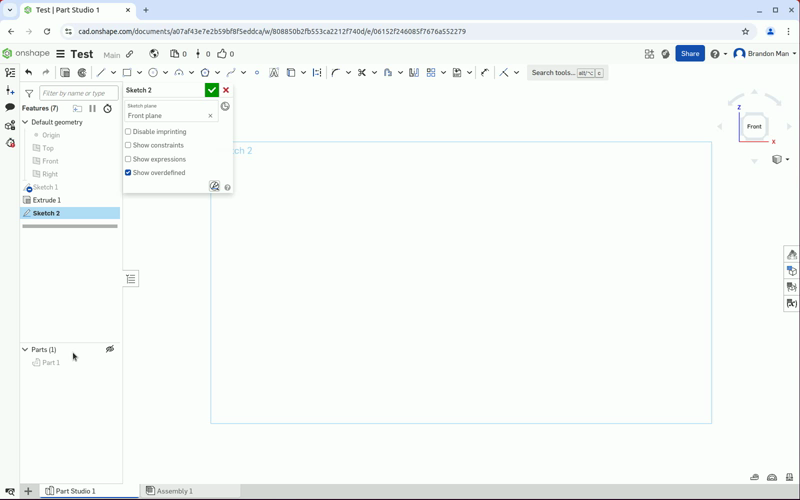
key(l)
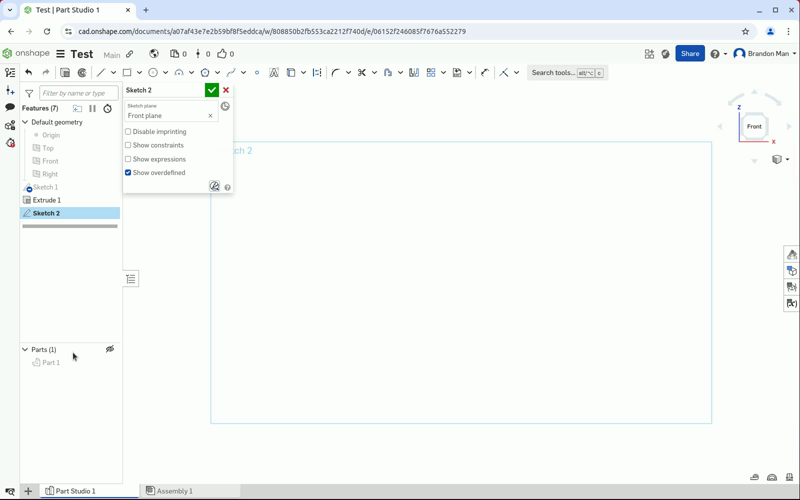
key_down(shift)
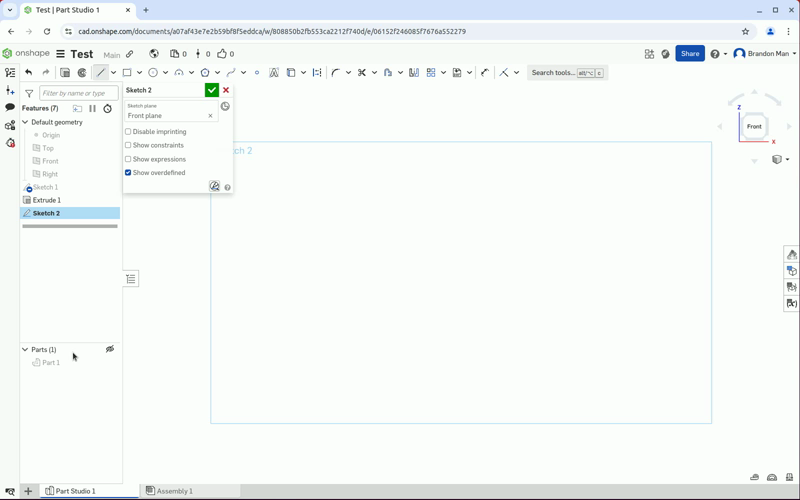
mouse_move(410, 224)
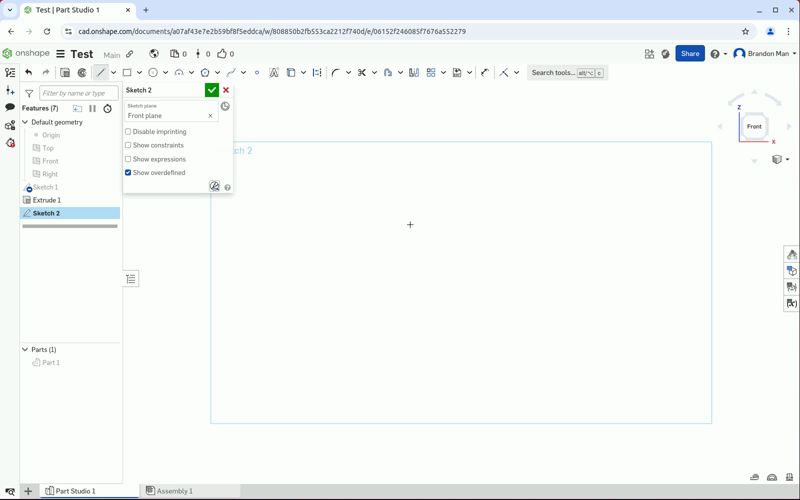
click(410, 224)
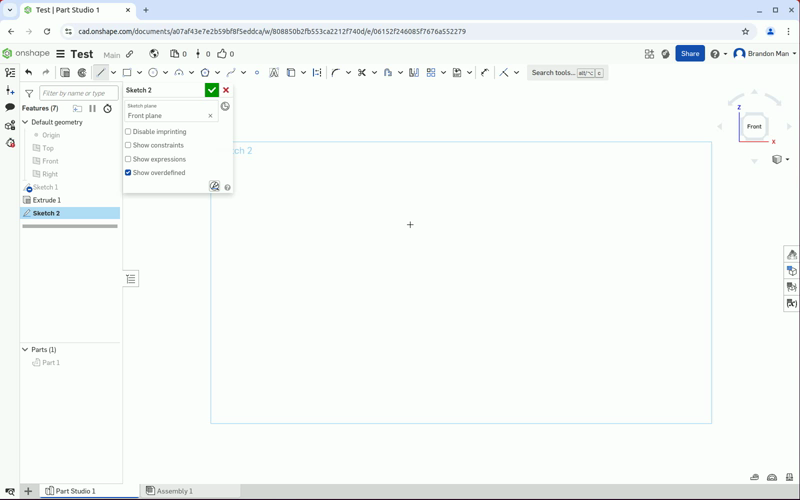
key_up(shift)
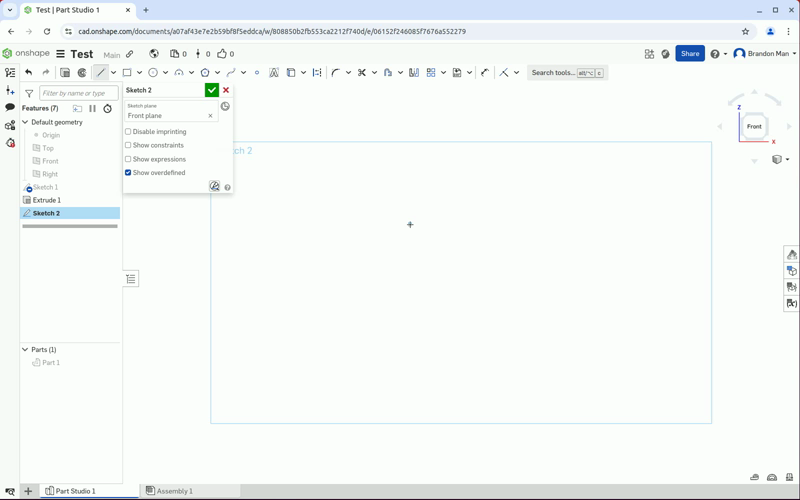
key_down(shift)
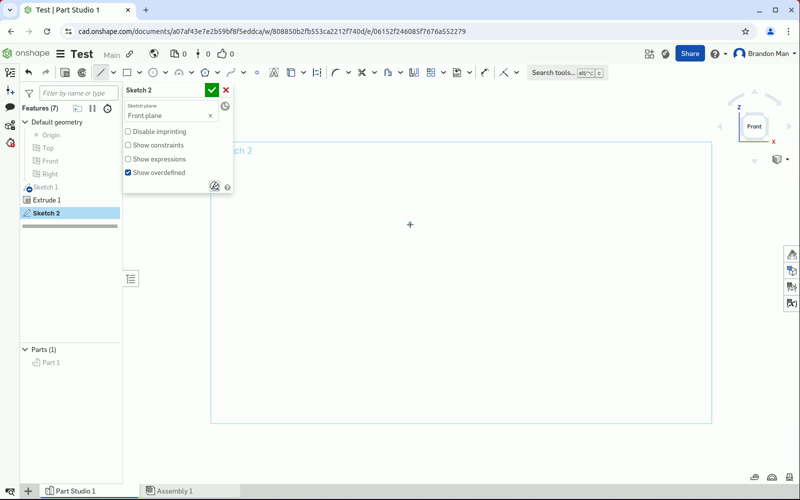
mouse_move(510, 224)
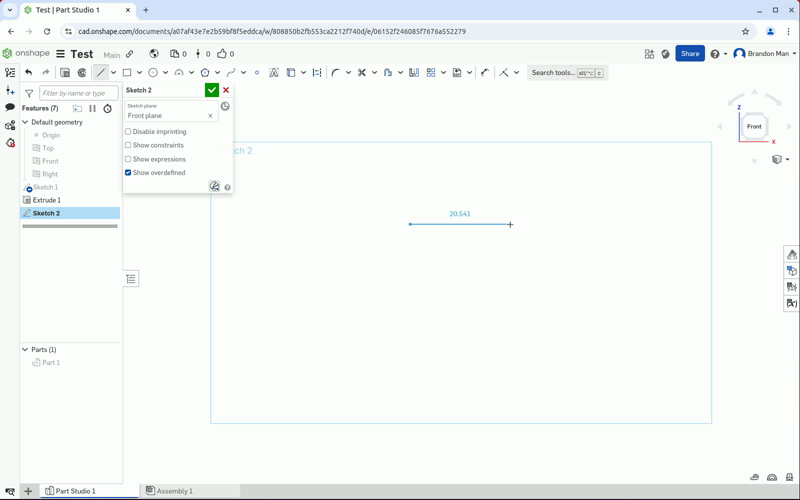
click(510, 224)
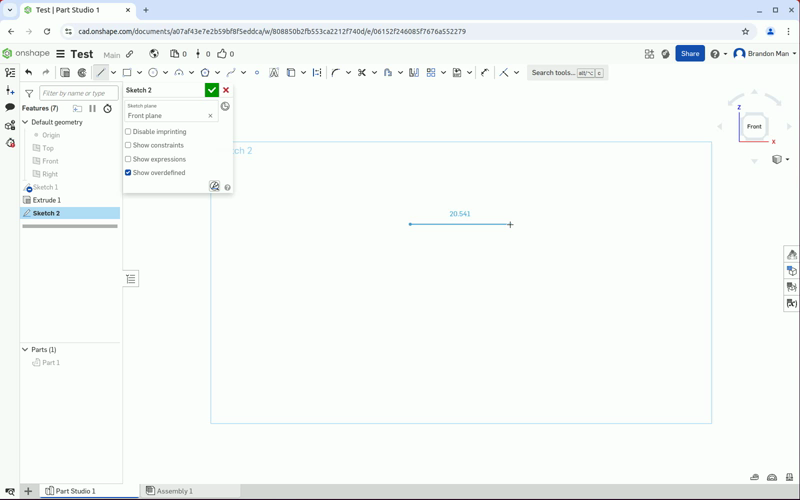
key_up(shift)
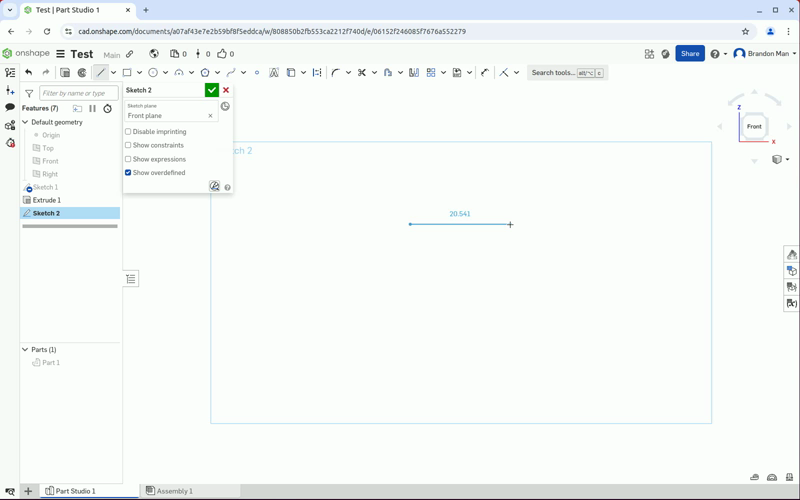
key_down(shift)
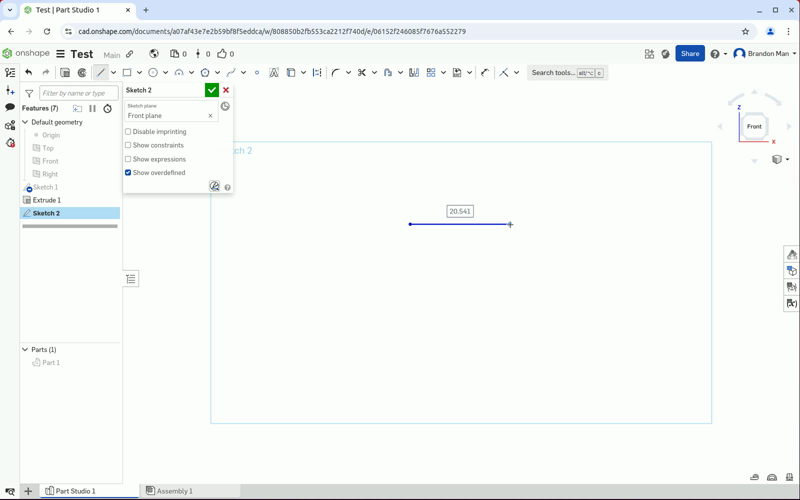
mouse_move(540, 224)
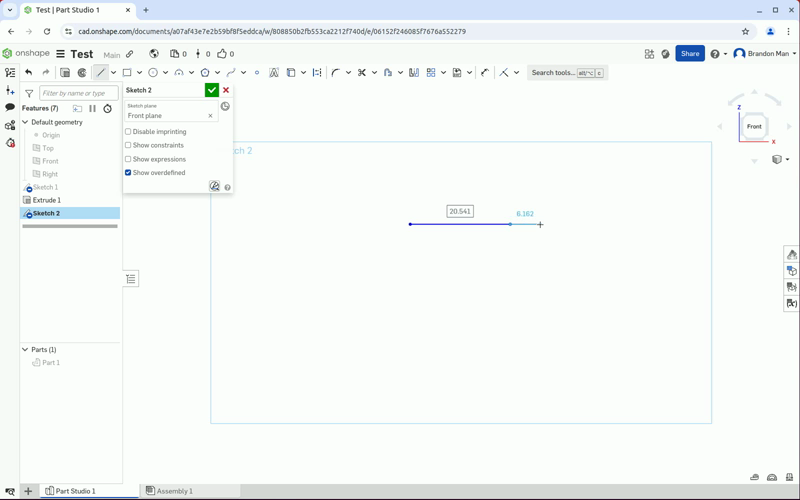
mouse_move(510, 206)
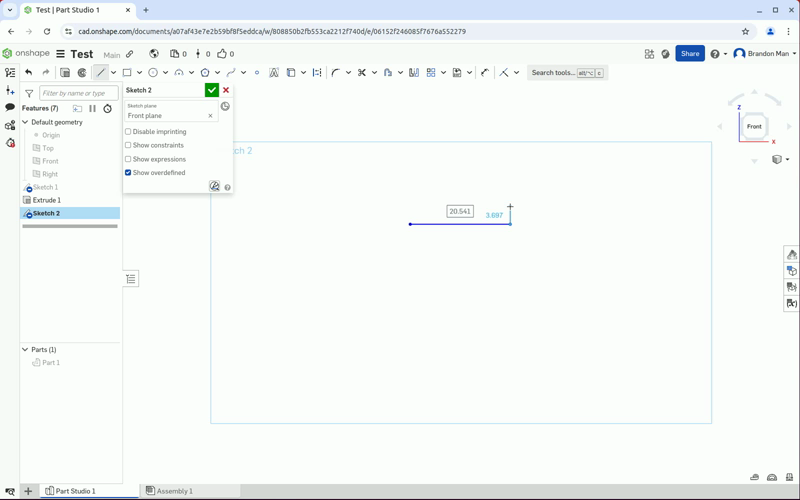
click(510, 206)
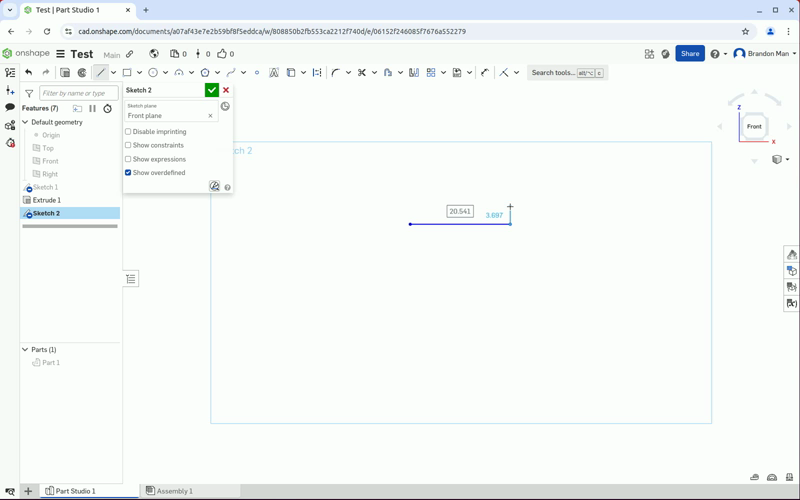
key_up(shift)
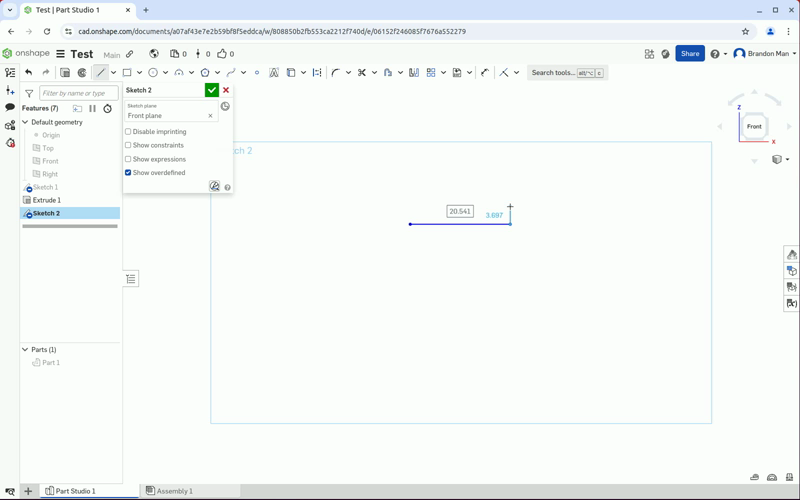
key_down(shift)
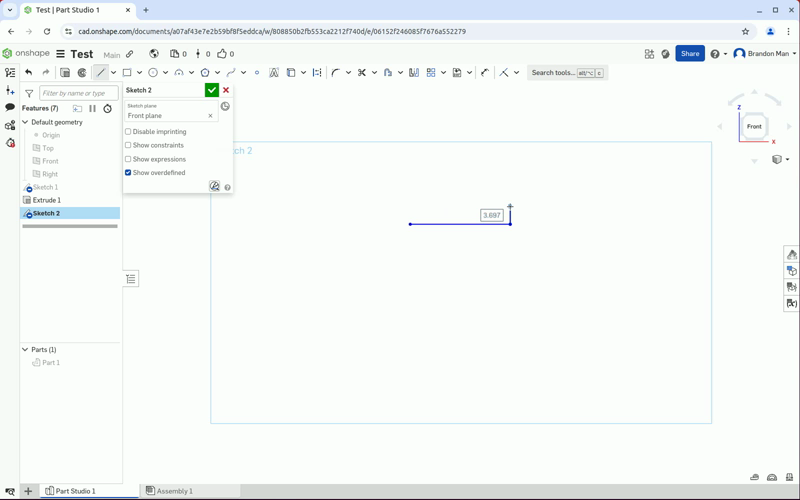
mouse_move(410, 206)
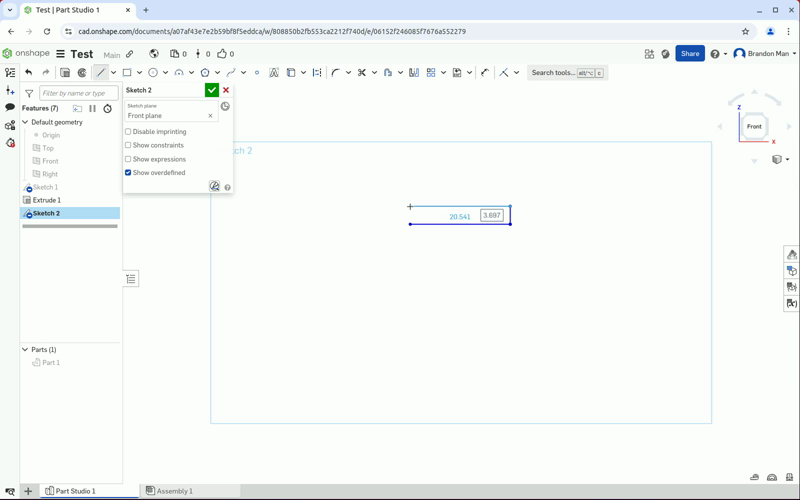
click(410, 206)
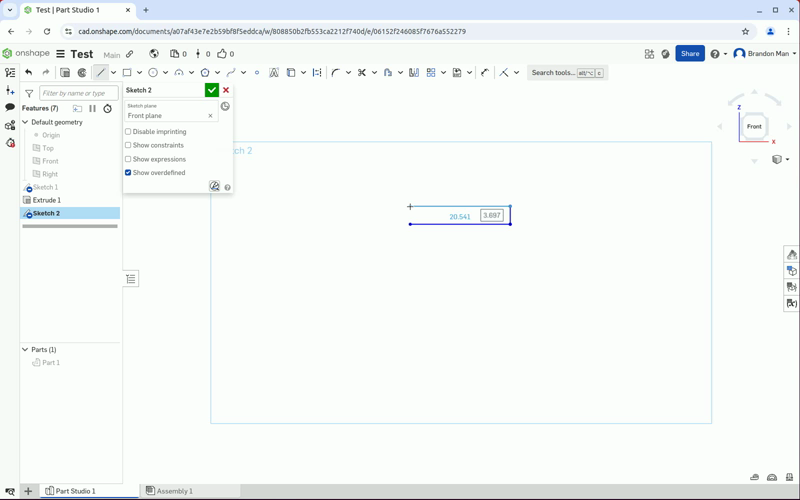
key_up(shift)
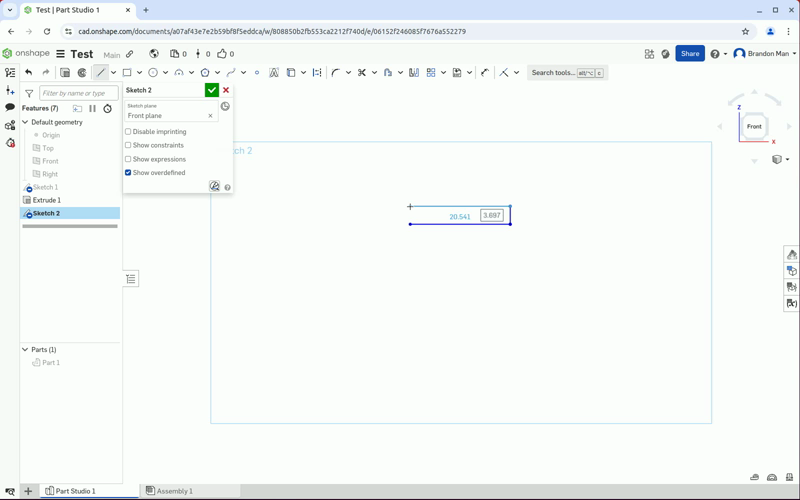
mouse_move(440, 206)
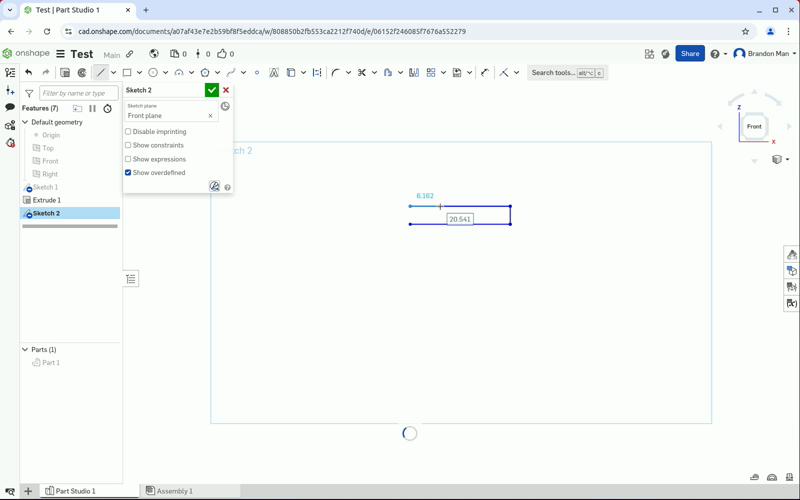
key_down(shift)
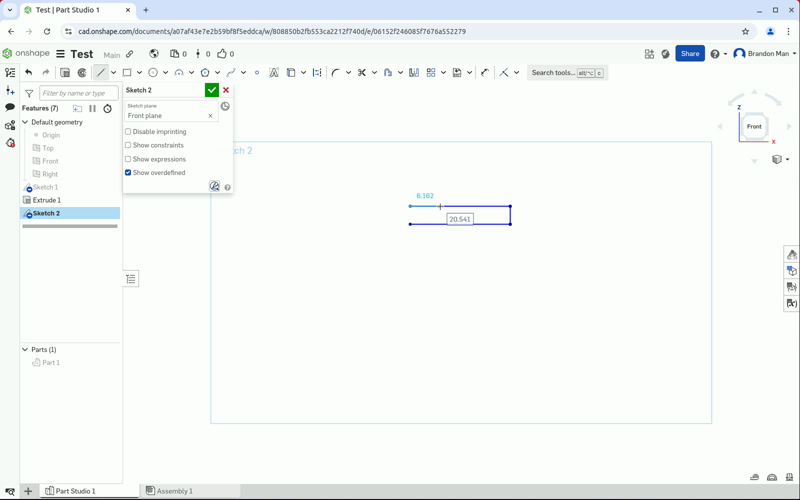
mouse_move(410, 224)
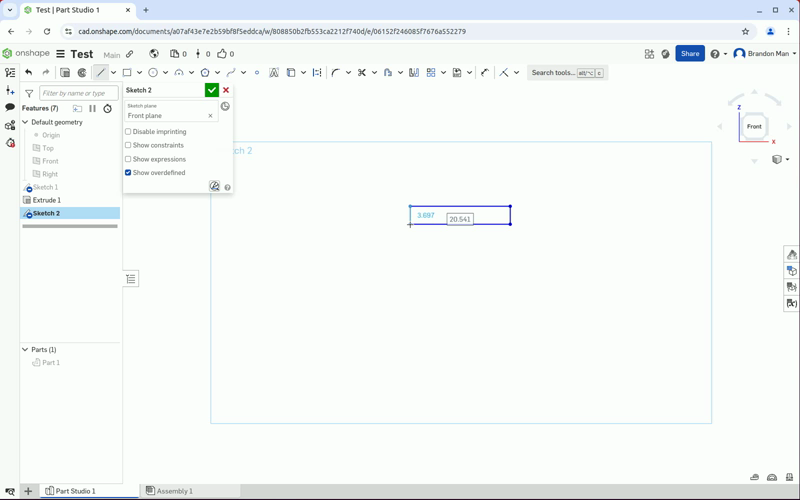
key_up(shift)
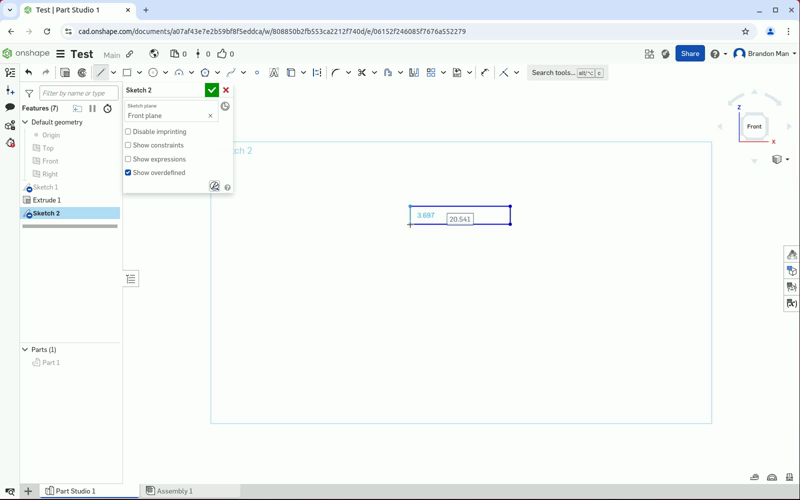
click(410, 224)
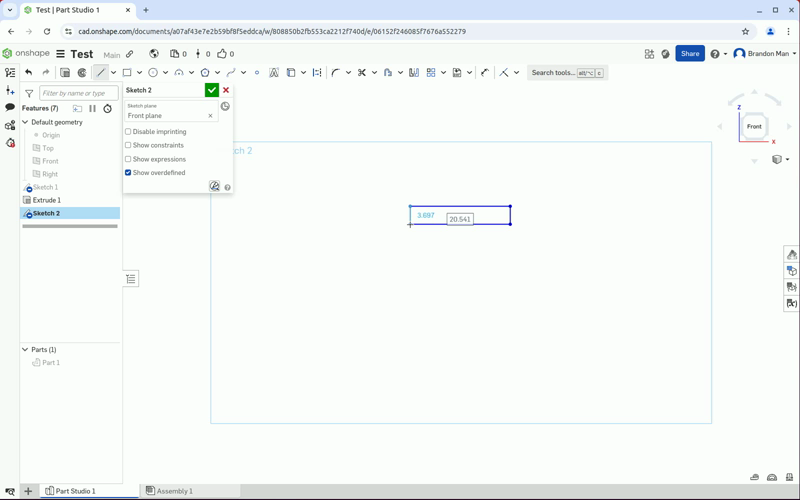
key(esc)
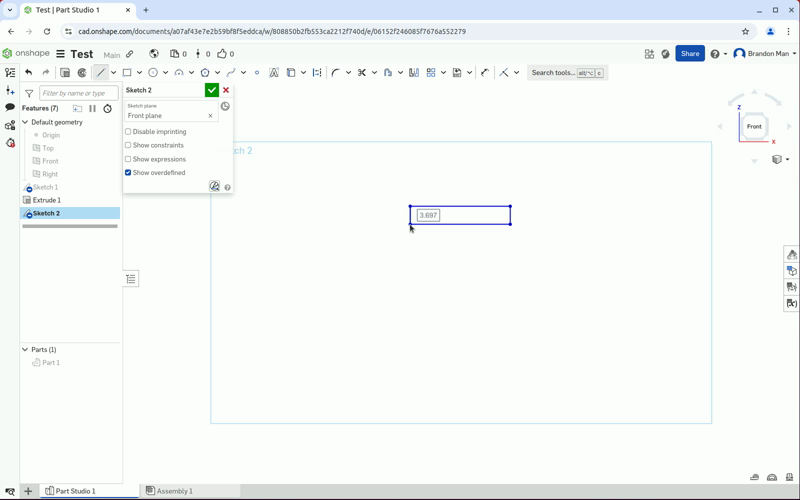
mouse_move(493, 207)
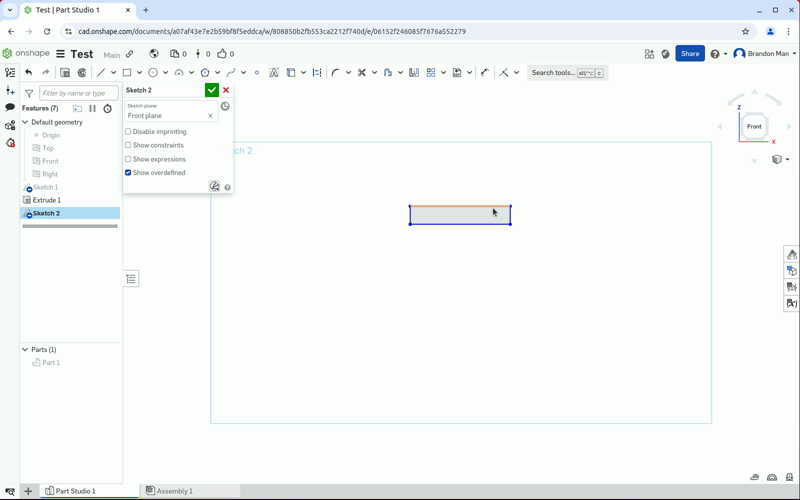
scroll(6)
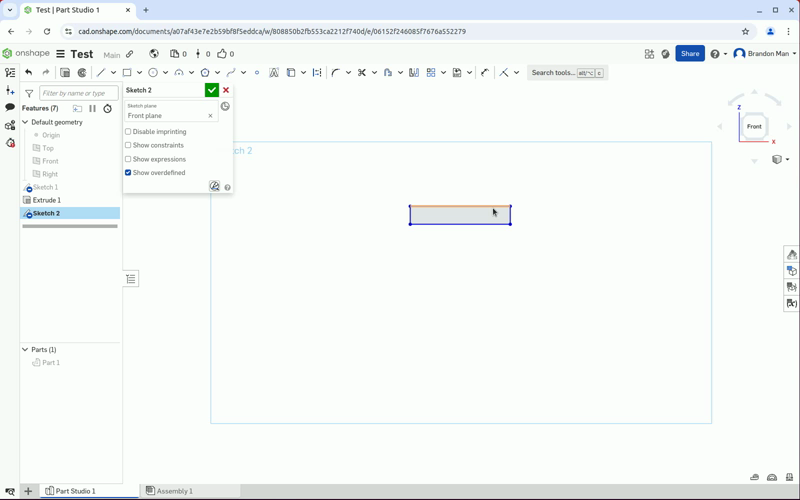
scroll(6)
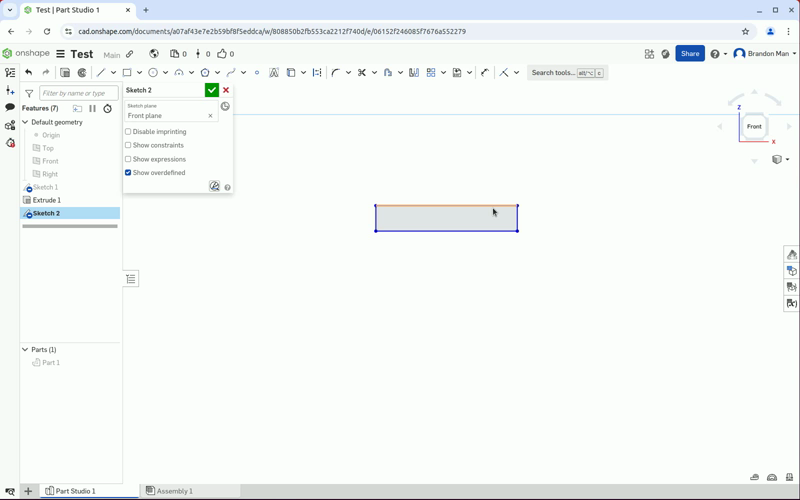
scroll(6)
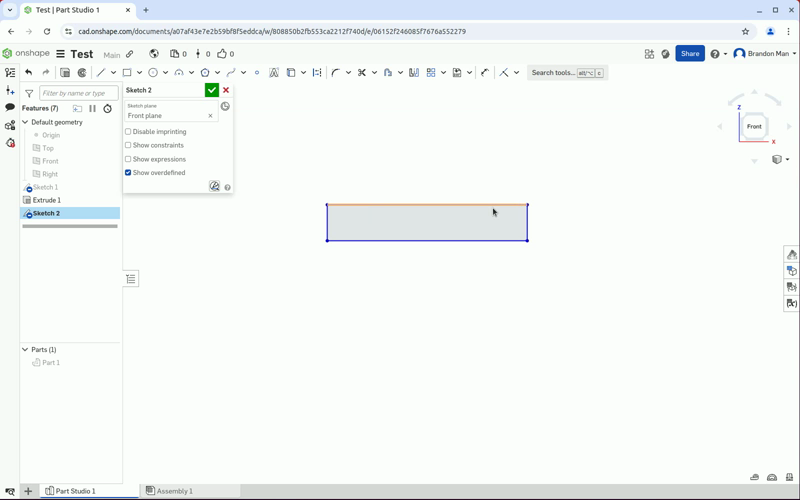
scroll(6)
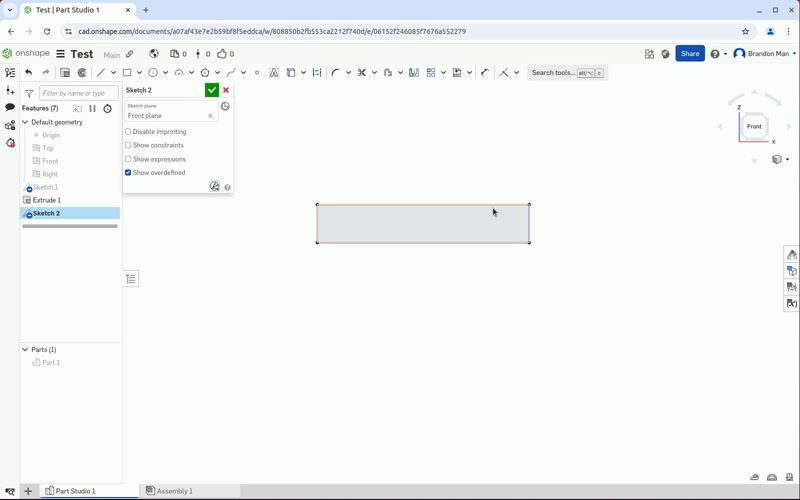
scroll(6)
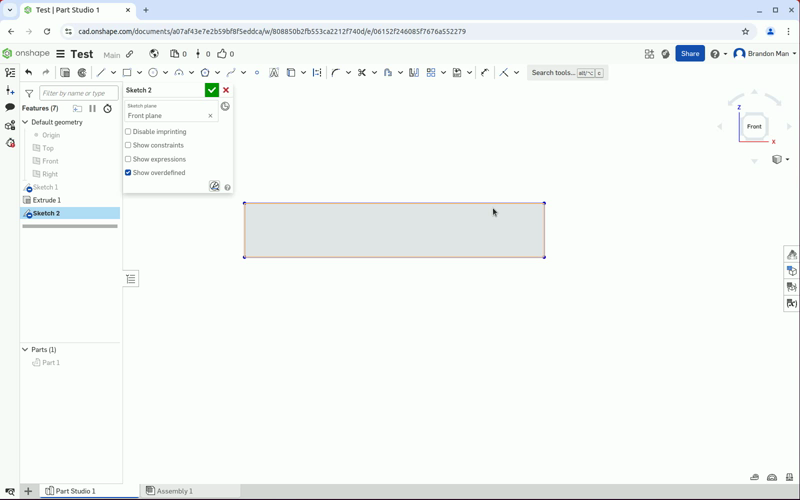
scroll(6)
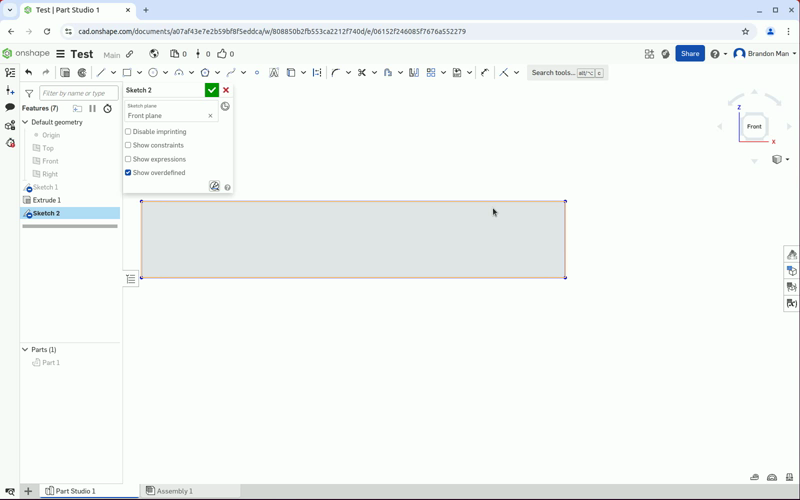
scroll(6)
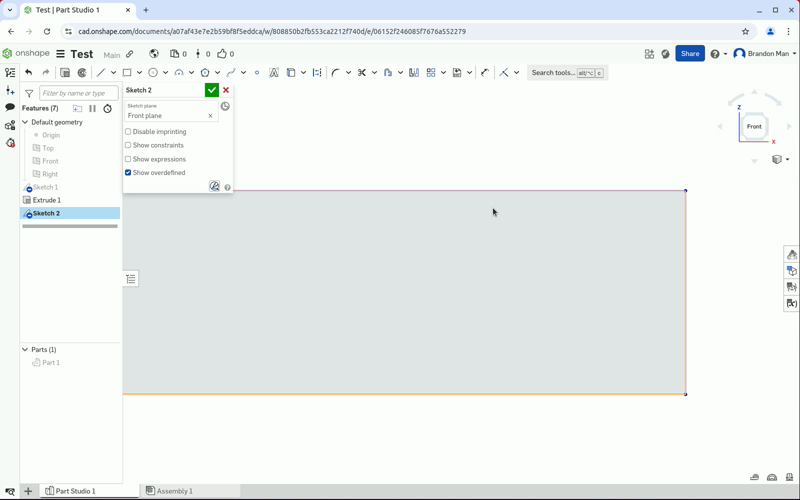
click(493, 207)
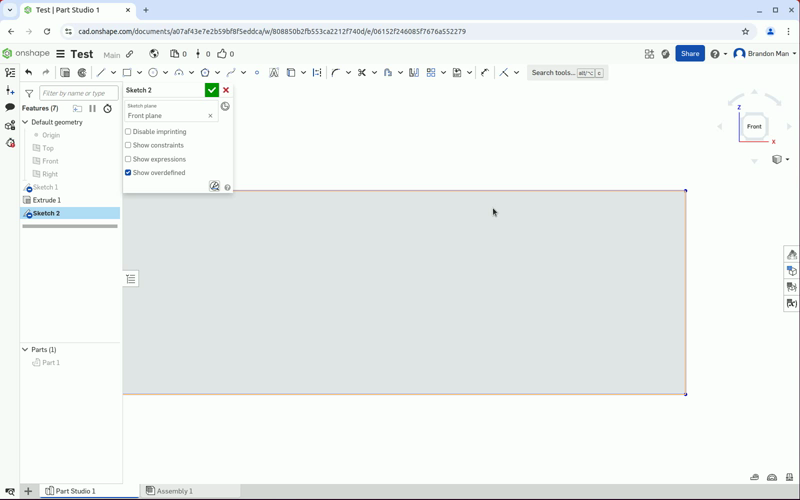
scroll(-6)
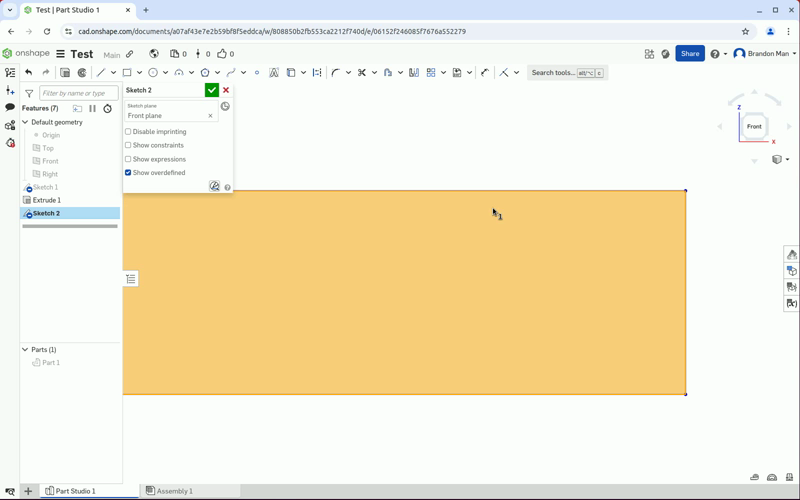
scroll(-6)
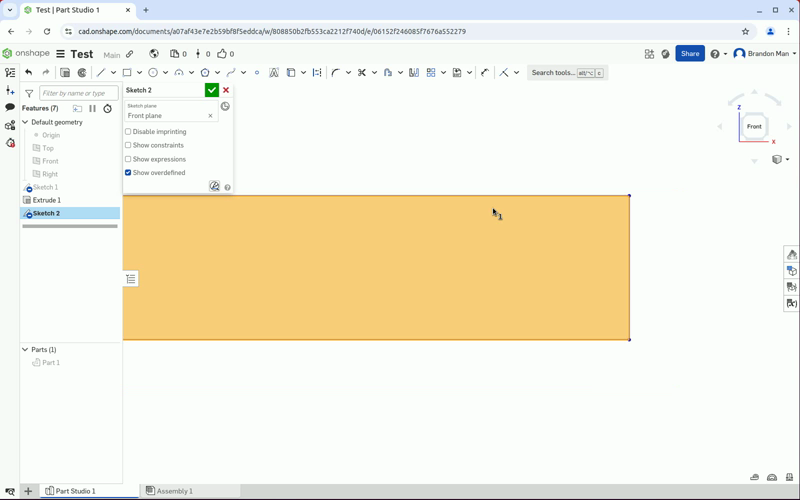
scroll(-6)
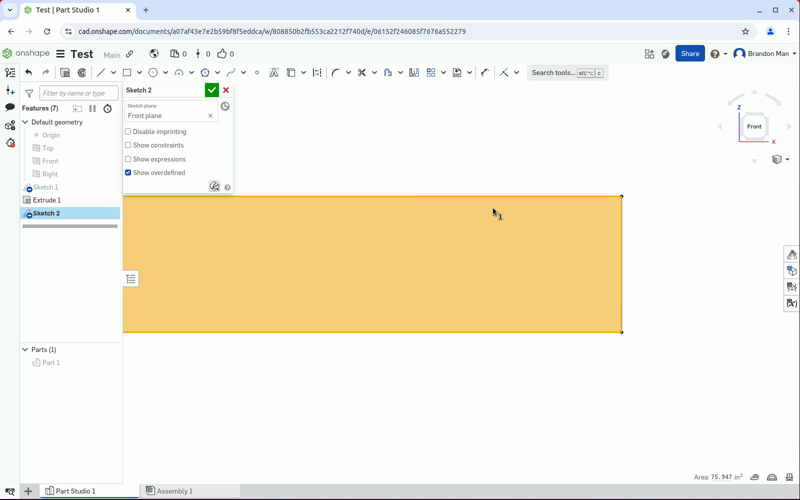
scroll(-6)
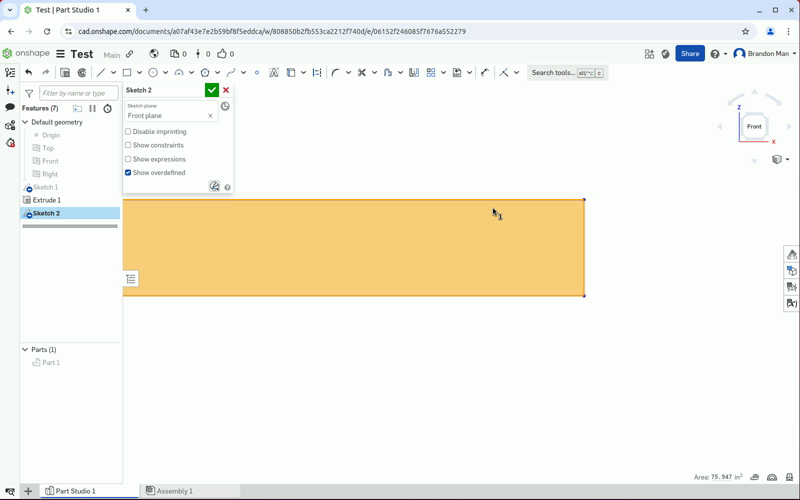
scroll(-6)
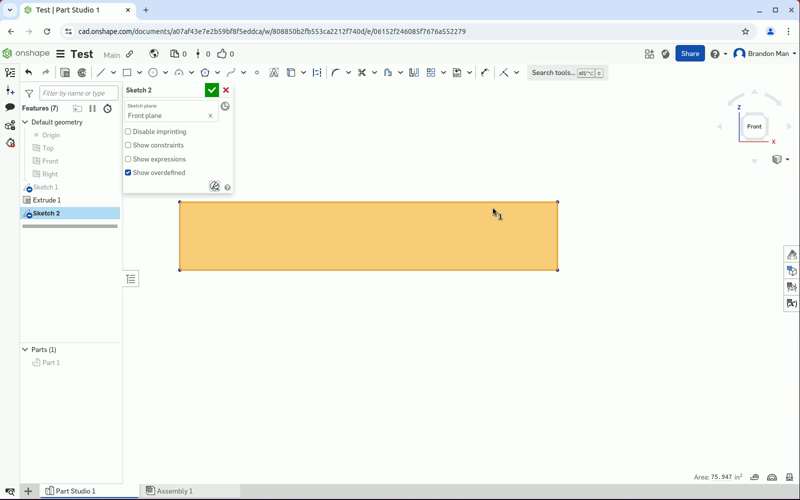
scroll(-6)
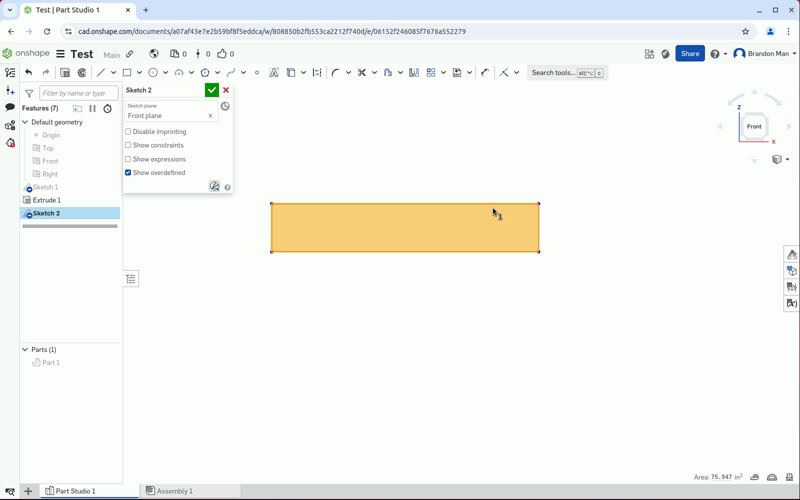
scroll(-6)
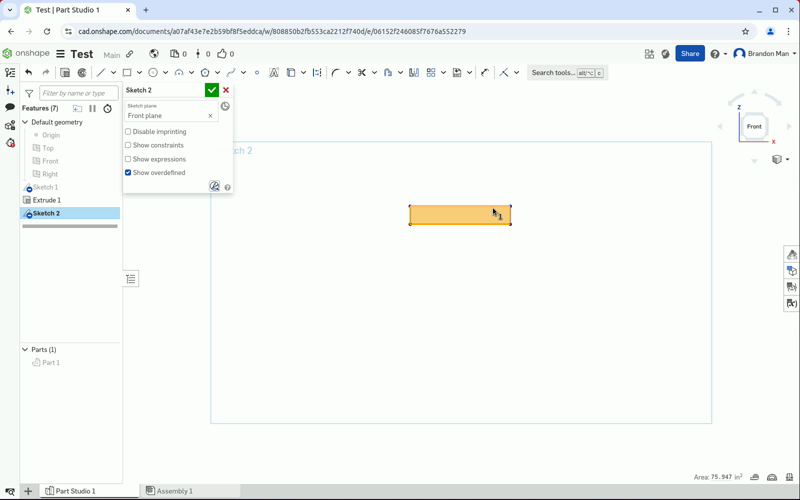
mouse_move(73, 352)
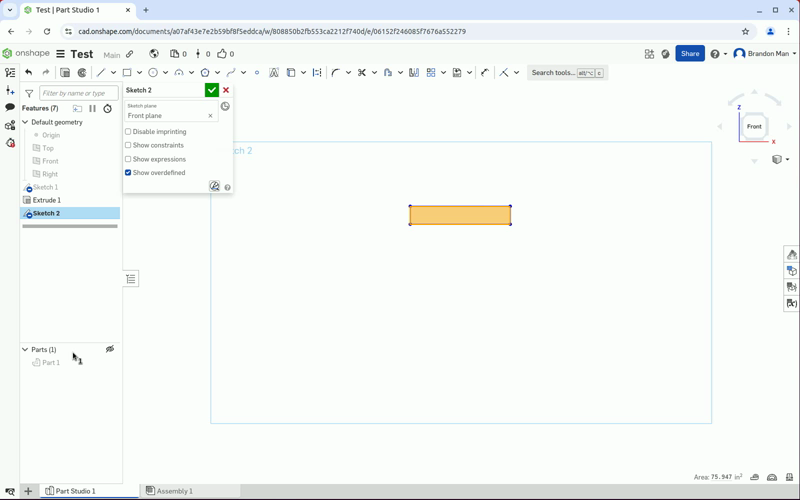
key(shift+y)
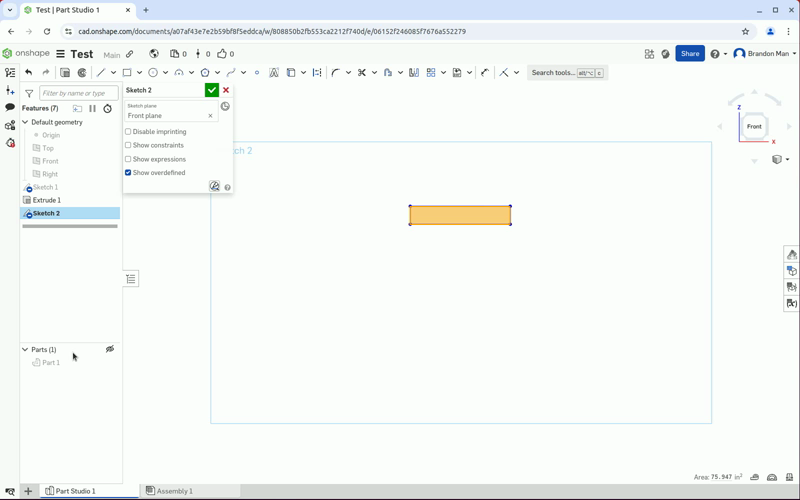
key(shift+e)
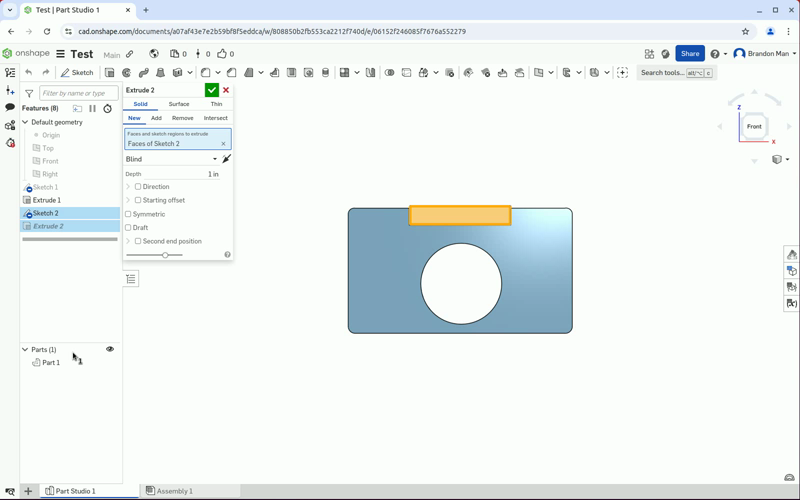
mouse_move(143, 106)
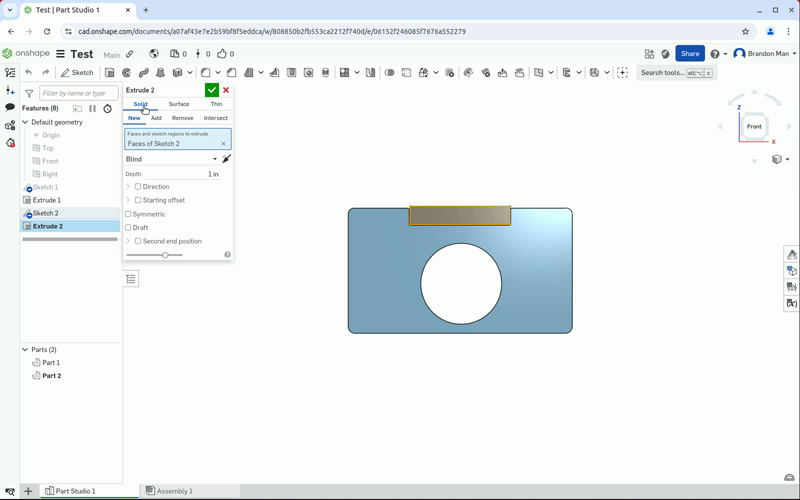
click(143, 106)
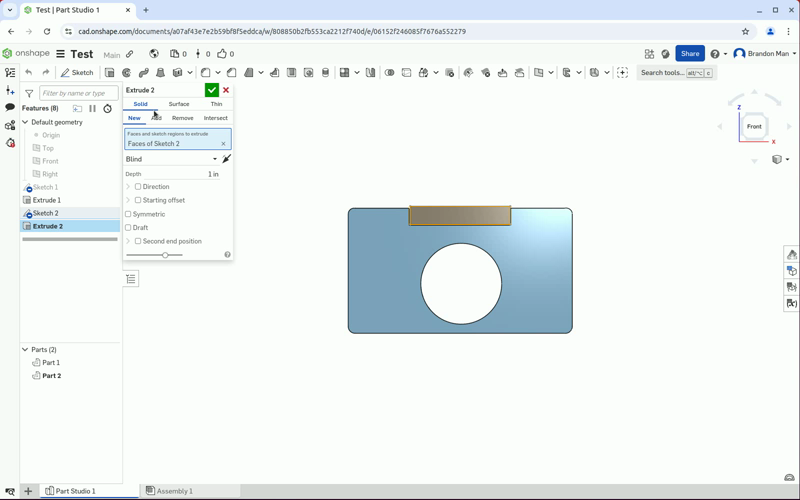
mouse_move(186, 120)
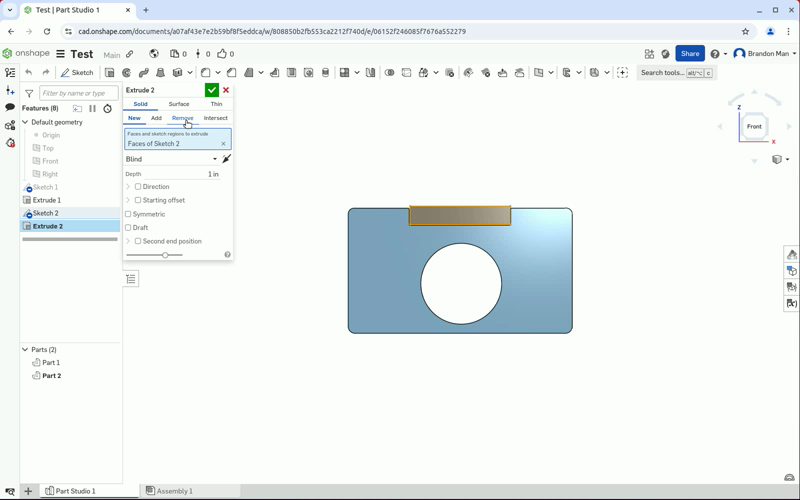
click(186, 120)
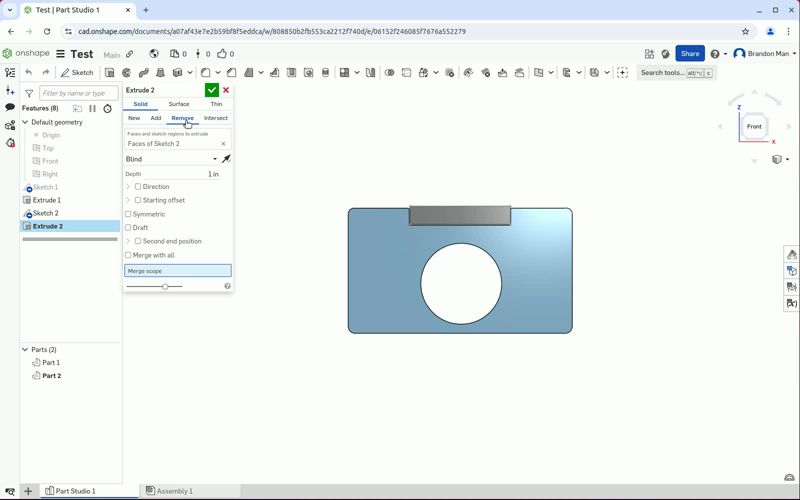
key(tab, 4)
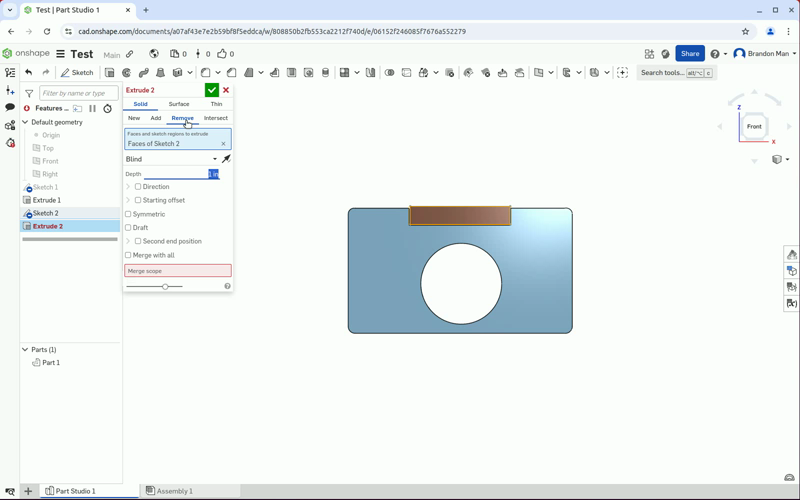
text(5.055)
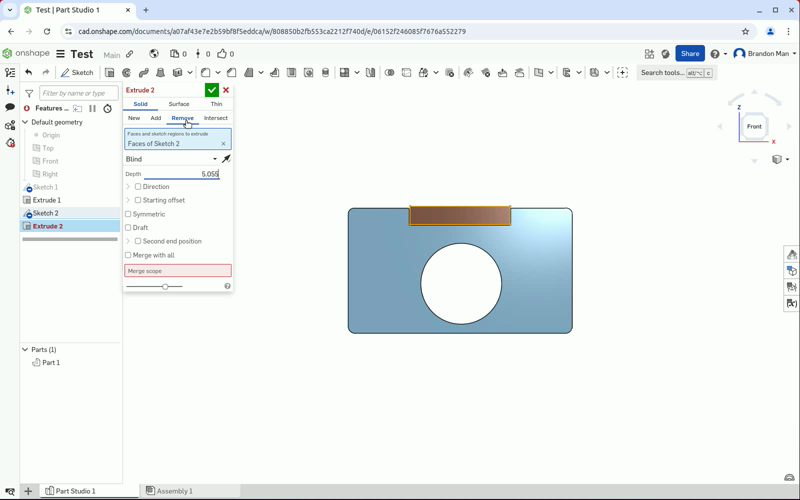
key(tab, 6)
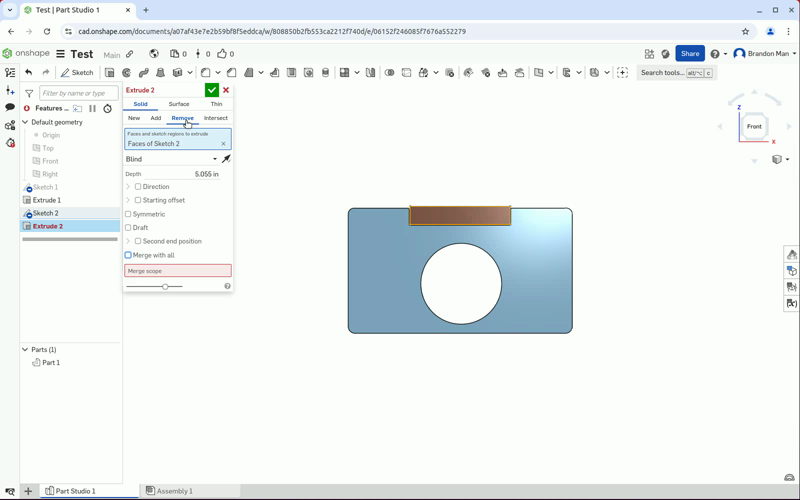
key(space)
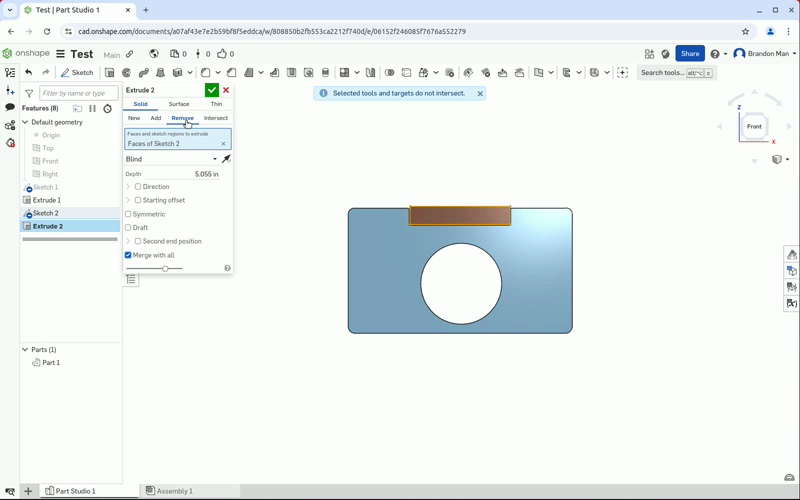
key(enter)
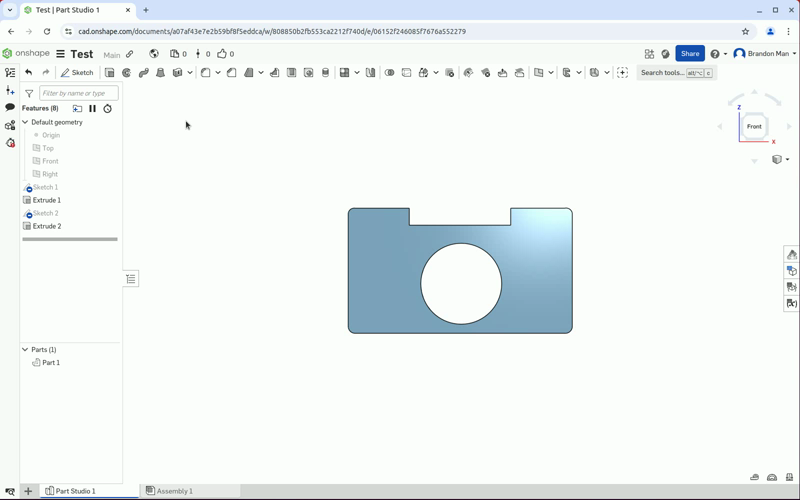
key(shift+h)
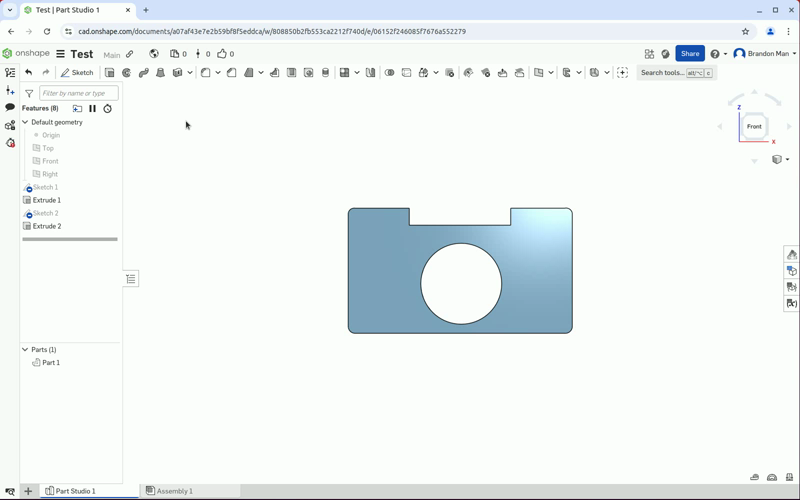
key(shift+h)
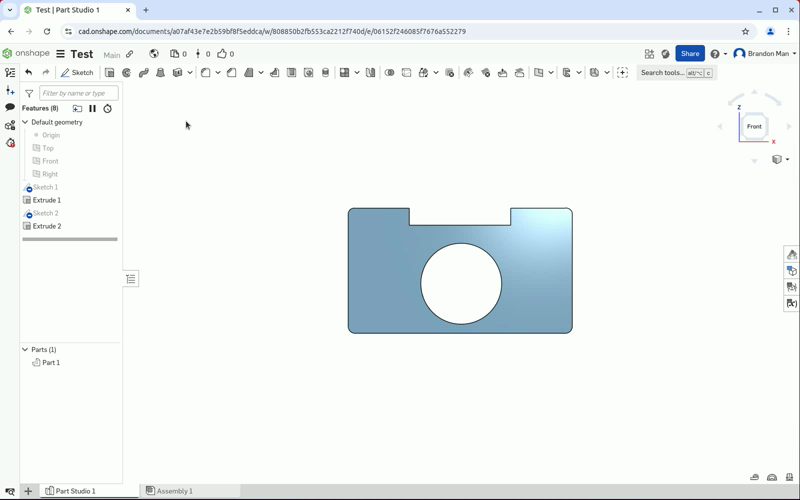
mouse_move(73, 189)
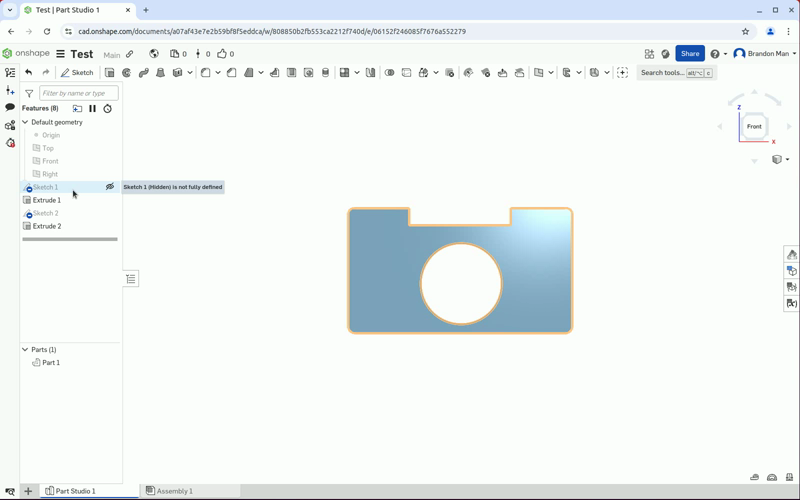
click(73, 189)
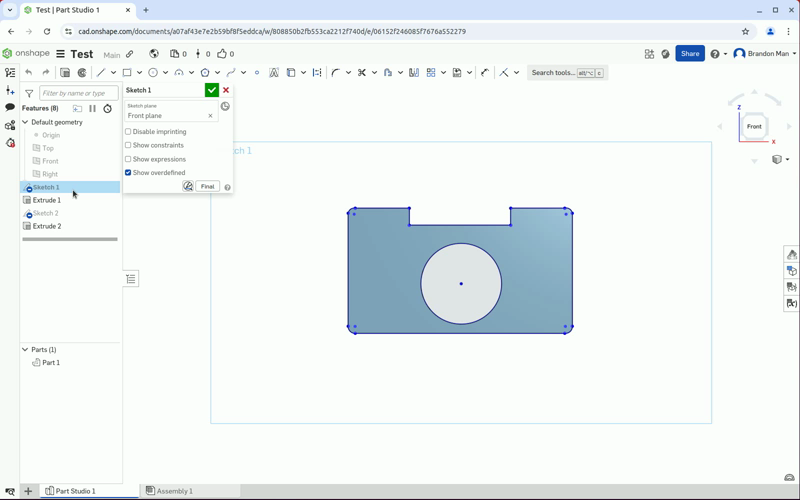
mouse_move(229, 92)
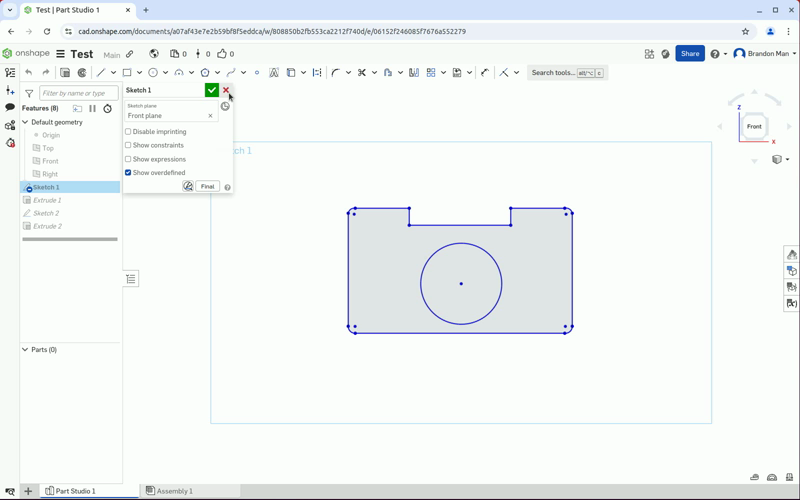
click(229, 92)
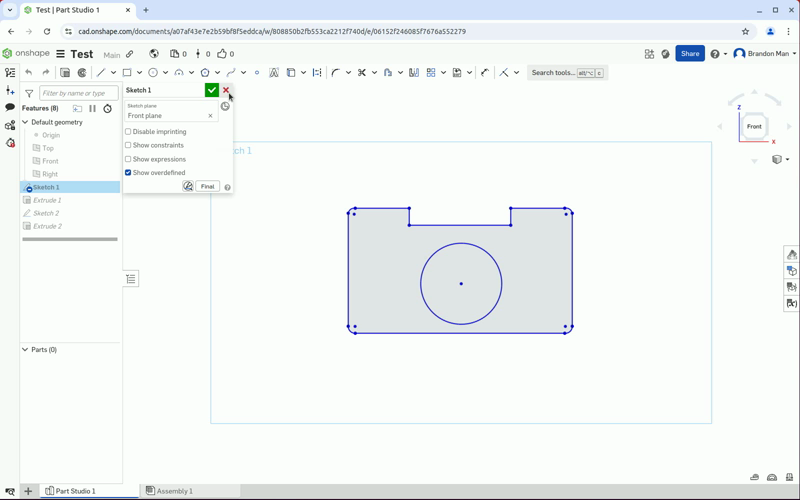
key(shift+s)
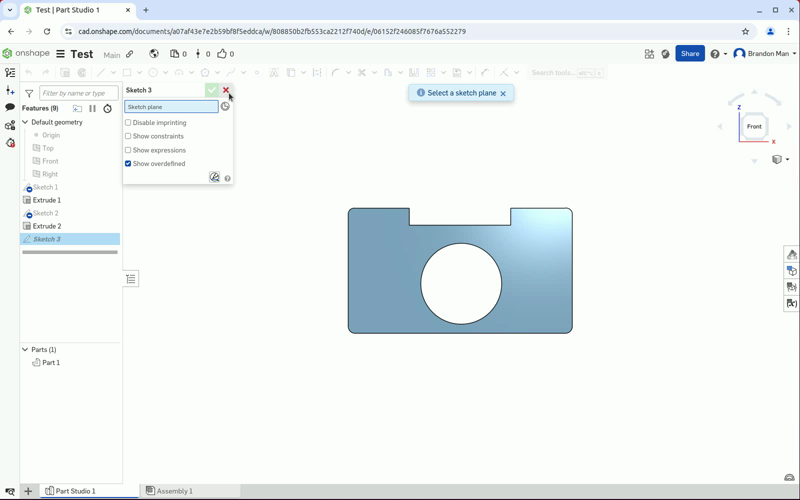
mouse_move(73, 163)
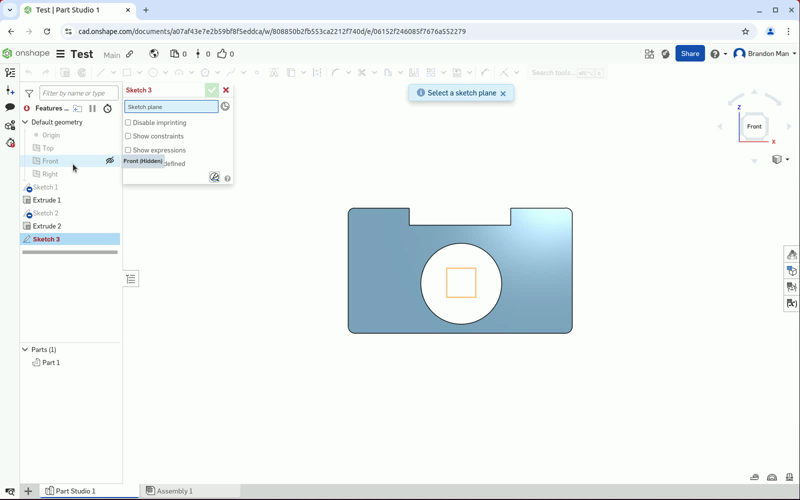
click(73, 163)
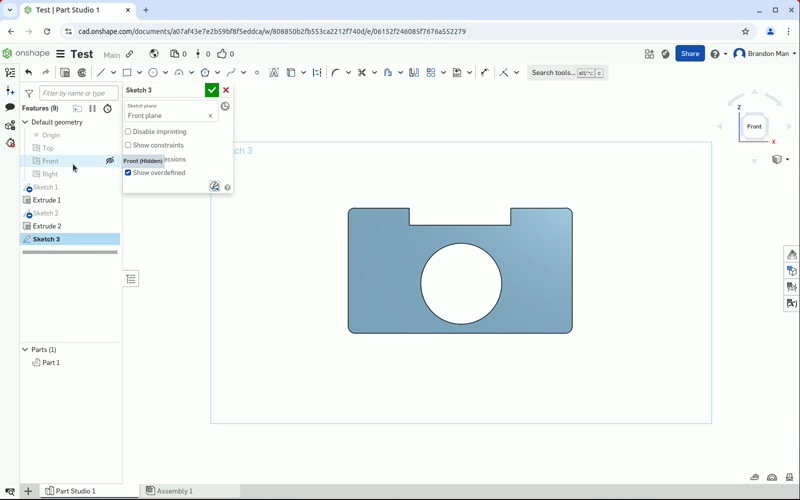
mouse_move(73, 352)
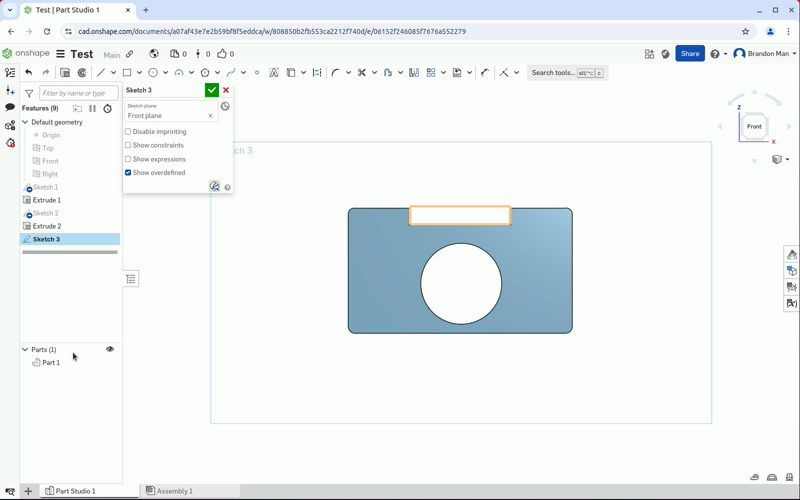
key(y)
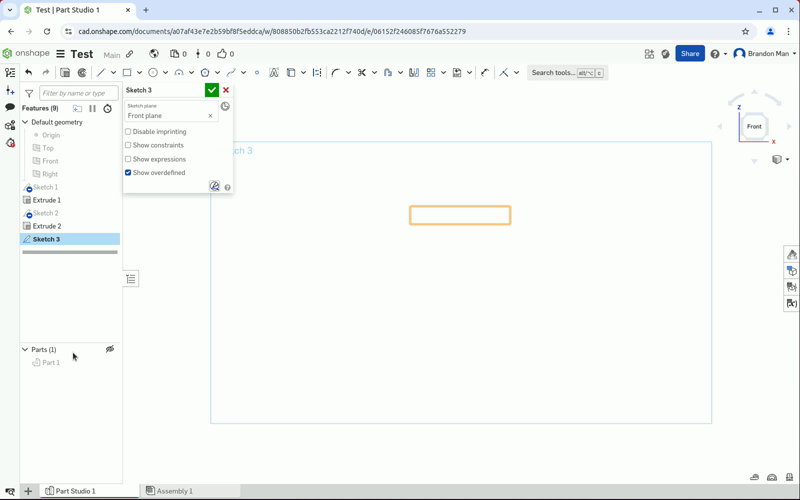
key(a)
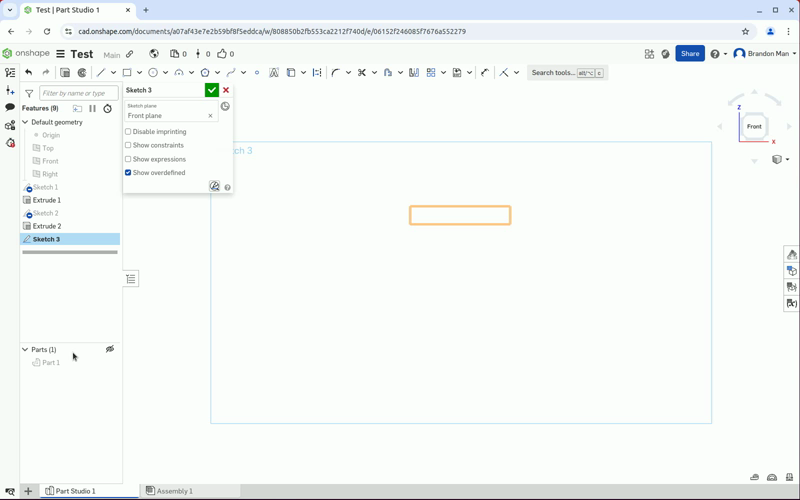
key_down(shift)
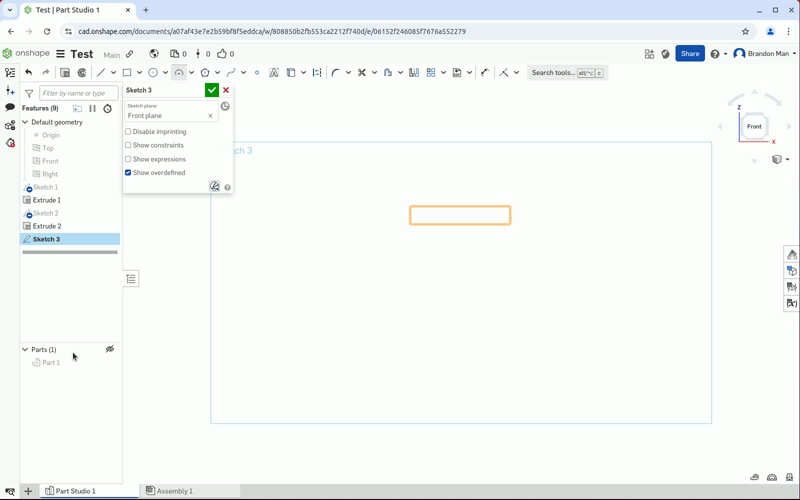
mouse_move(348, 326)
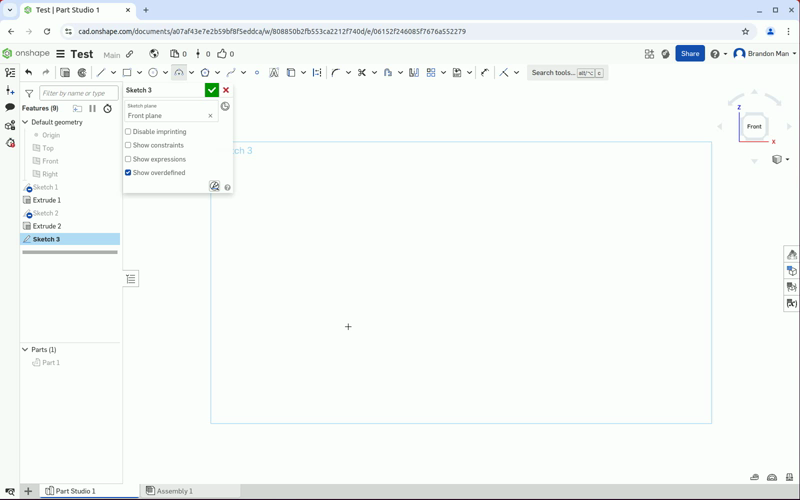
click(348, 326)
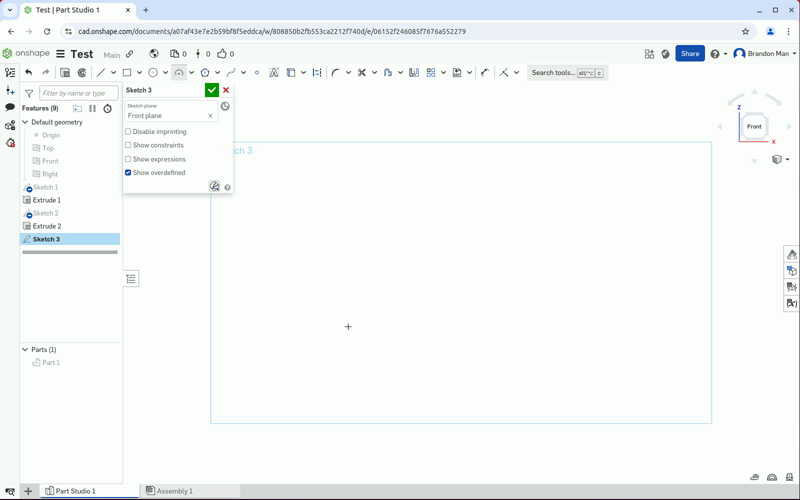
key_up(shift)
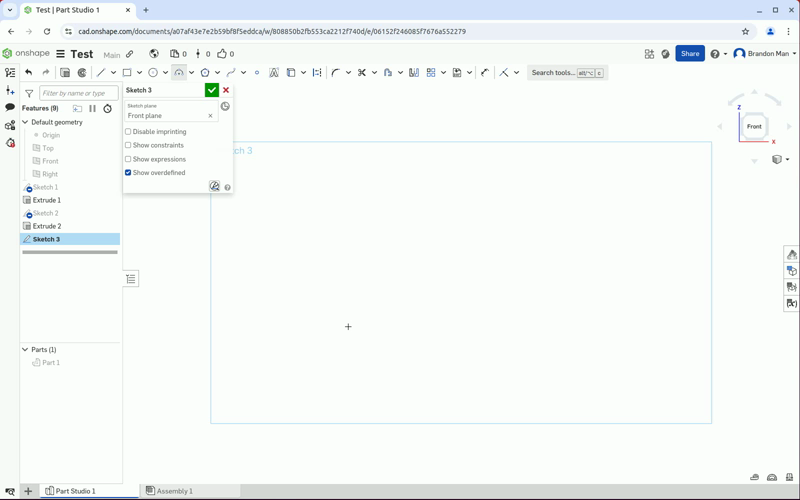
key_down(shift)
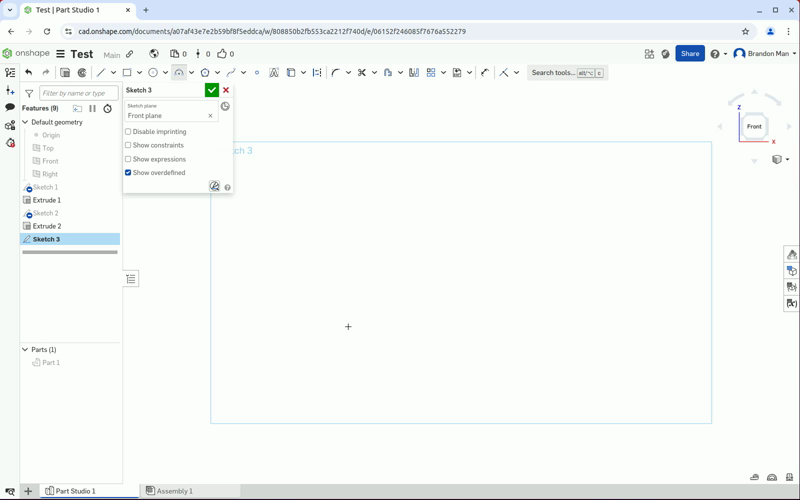
mouse_move(355, 333)
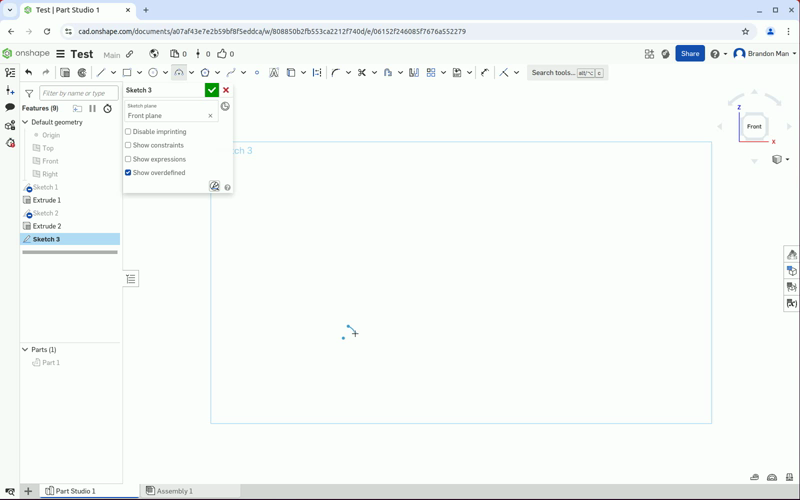
click(355, 333)
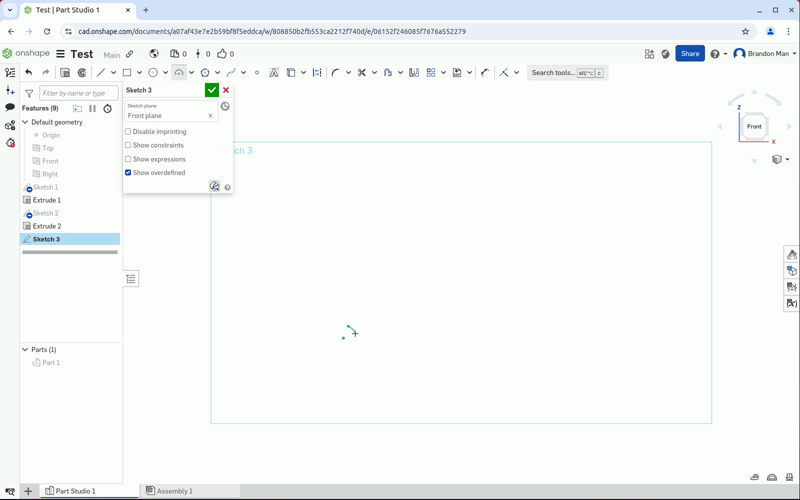
mouse_move(350, 331)
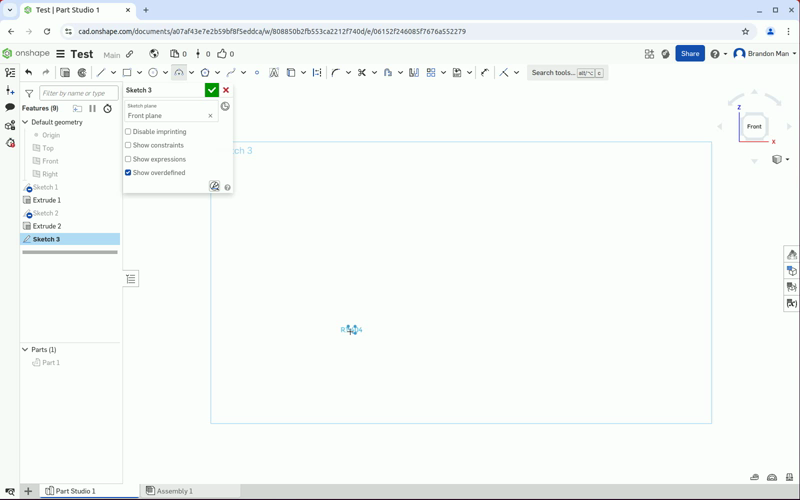
click(350, 331)
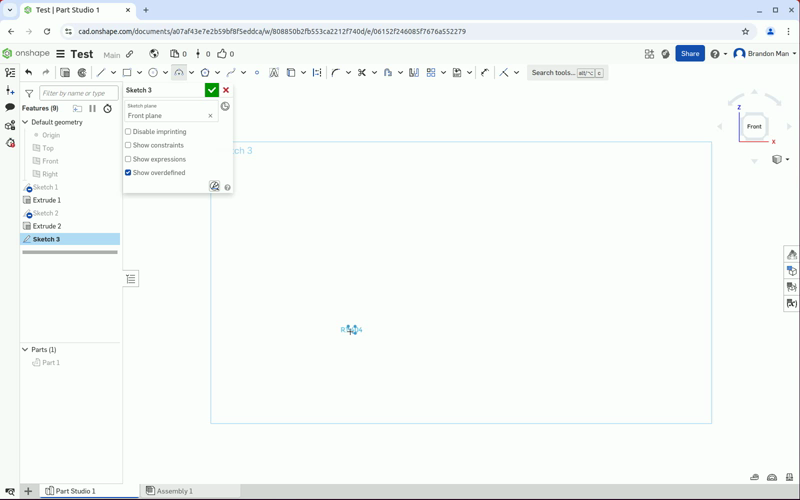
key_up(shift)
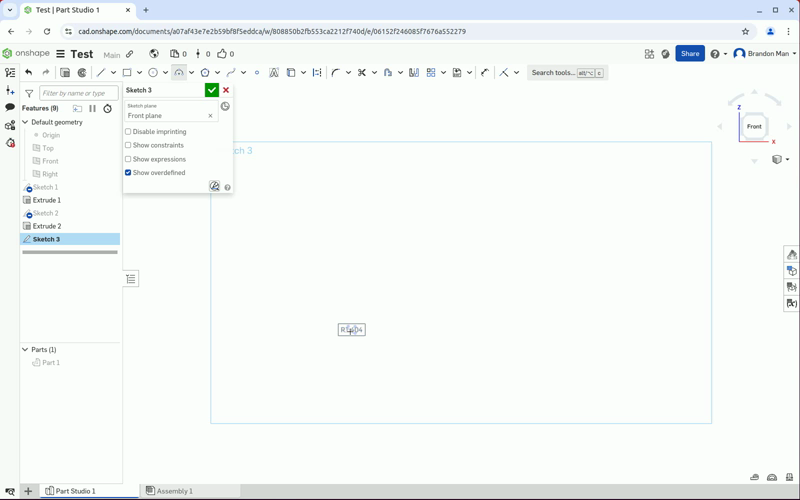
key(esc)
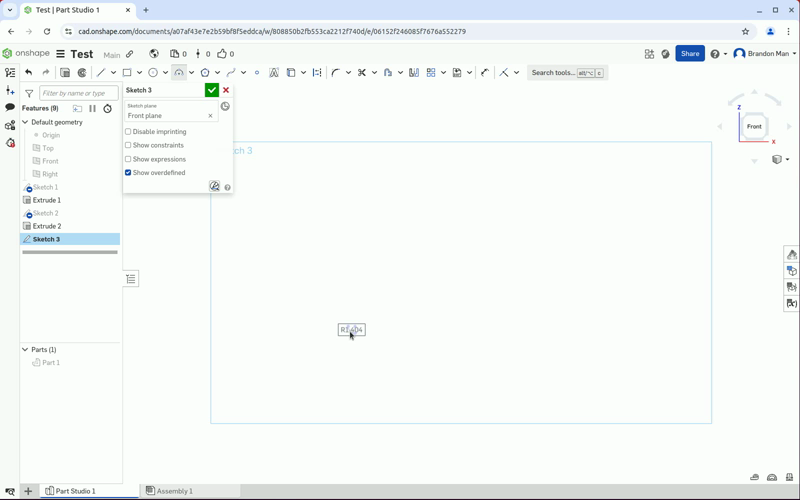
key(l)
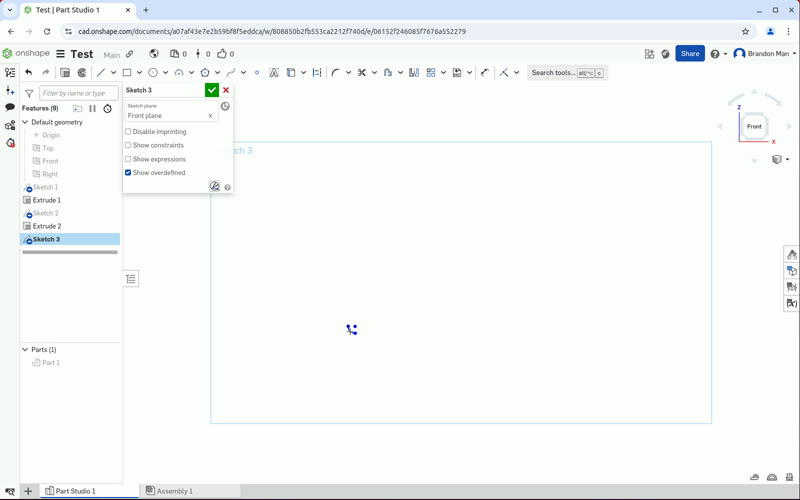
mouse_move(355, 333)
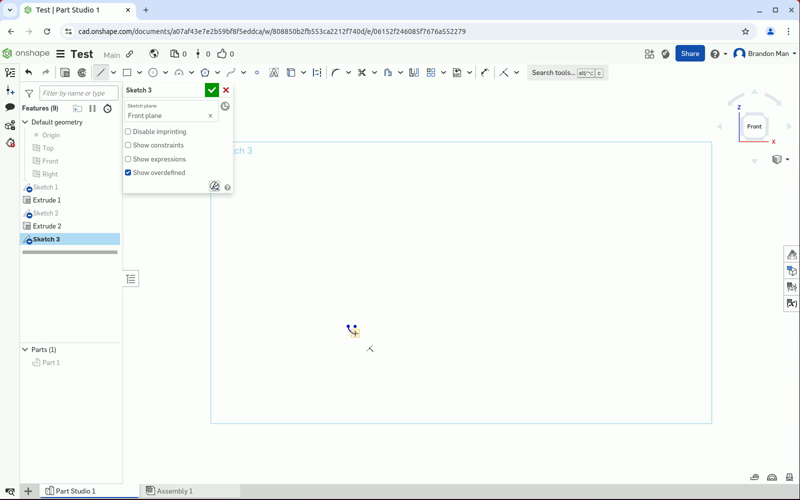
click(355, 333)
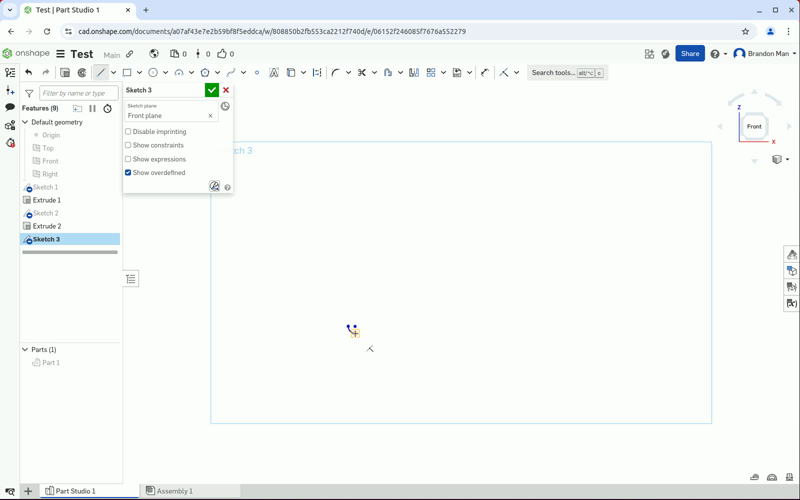
key_down(shift)
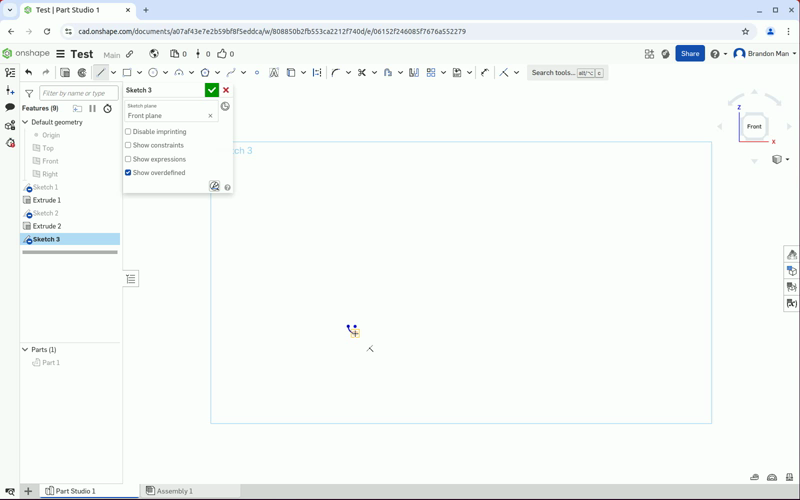
mouse_move(564, 333)
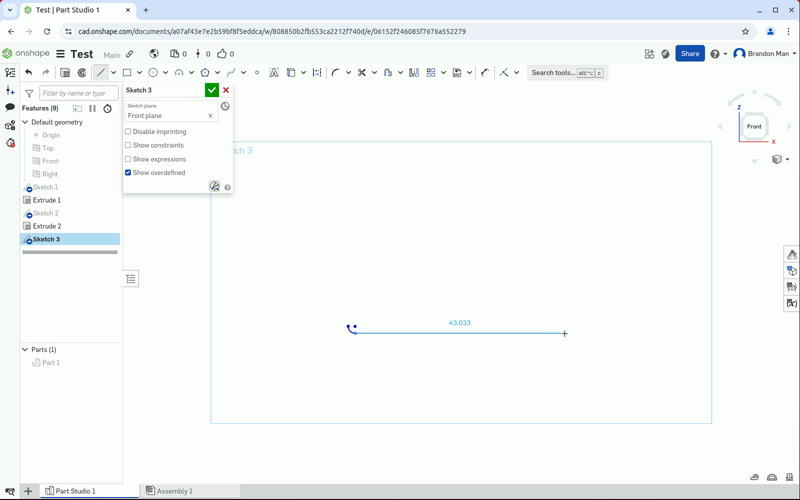
click(564, 333)
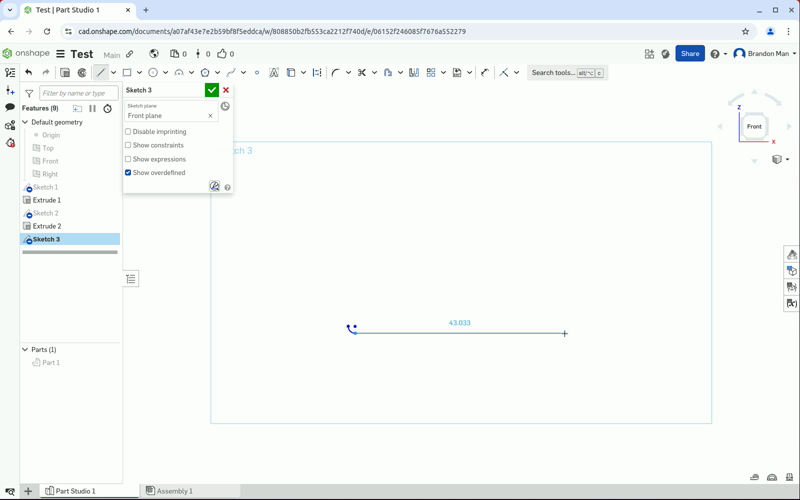
key_up(shift)
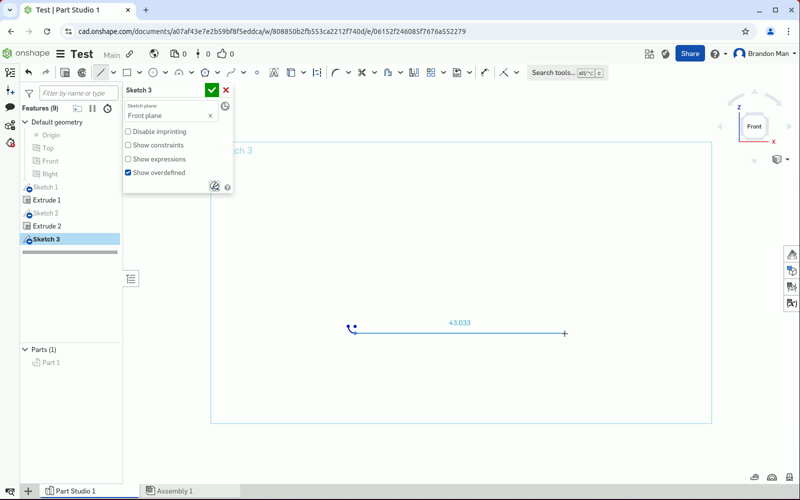
key(esc)
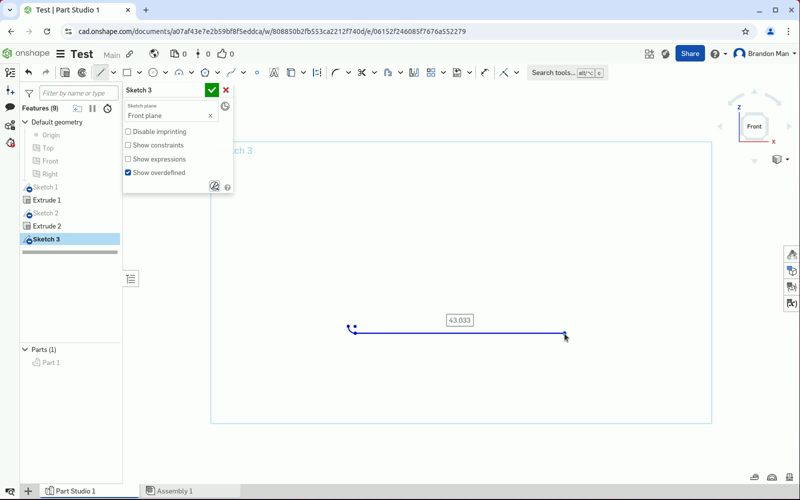
key(a)
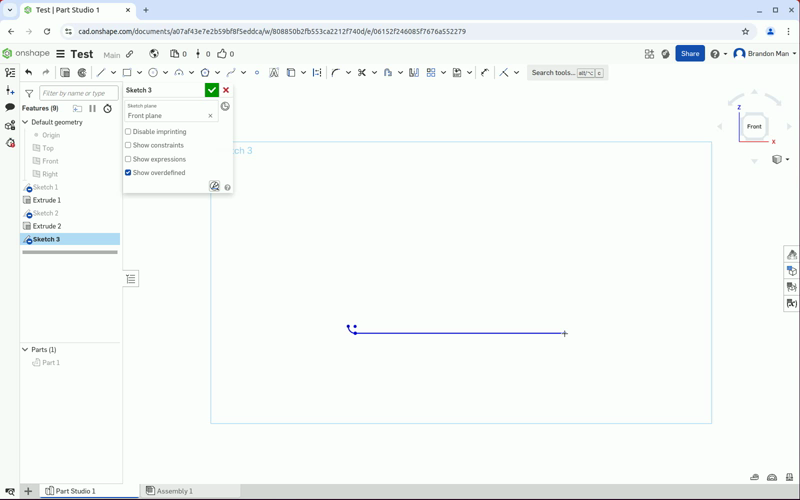
mouse_move(564, 333)
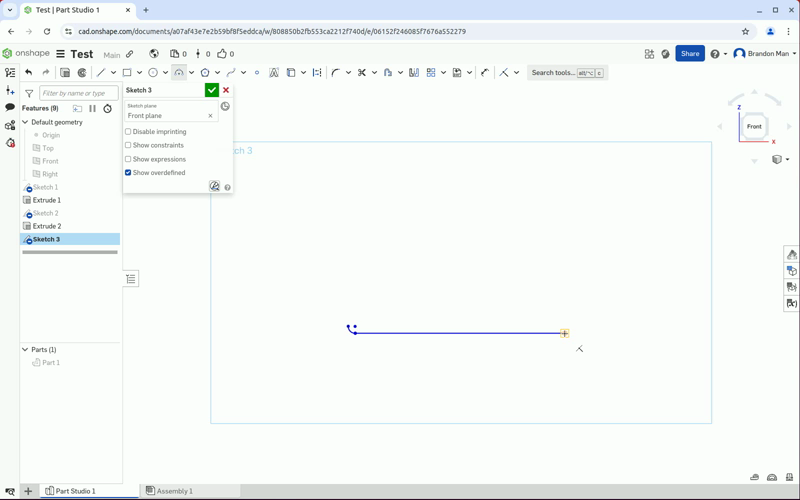
click(564, 333)
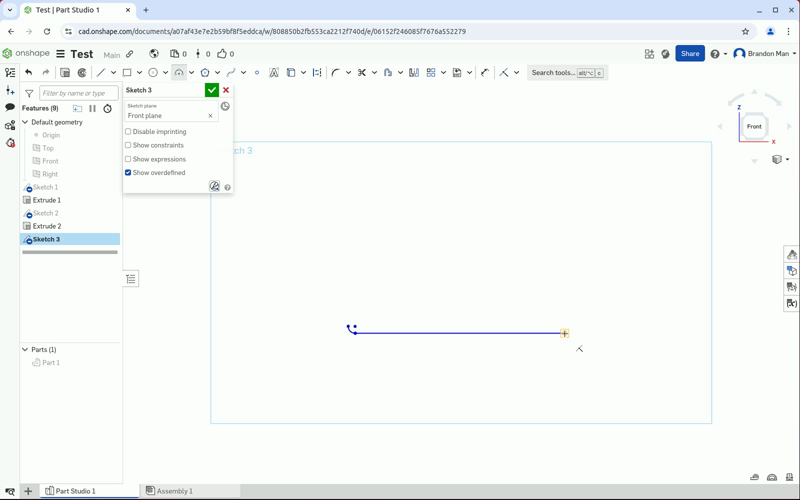
key_down(shift)
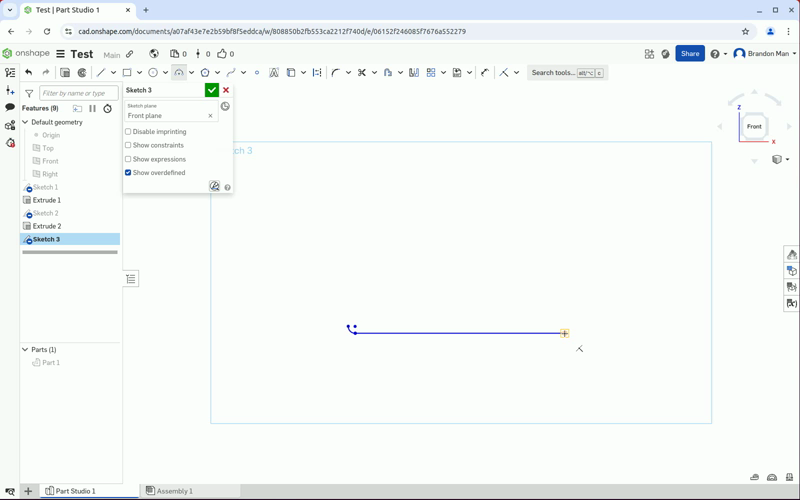
mouse_move(572, 326)
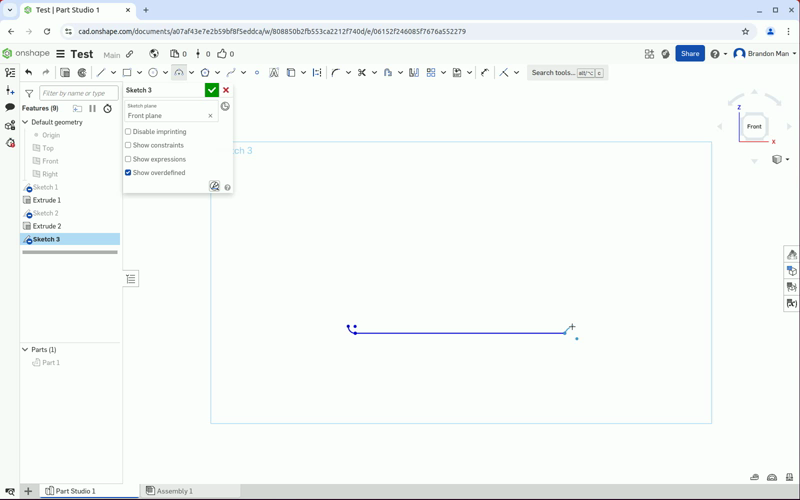
click(572, 326)
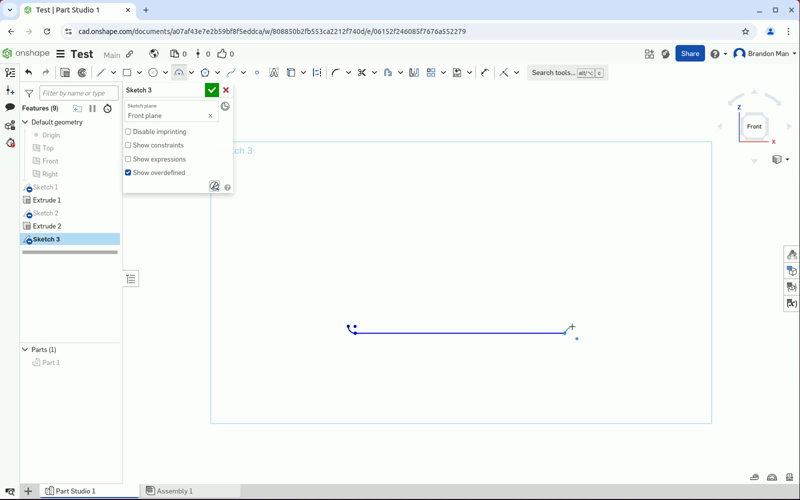
mouse_move(570, 331)
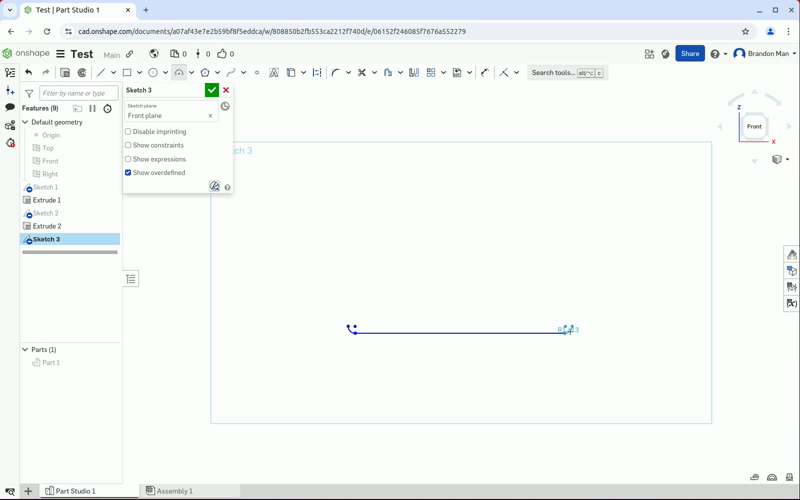
click(570, 331)
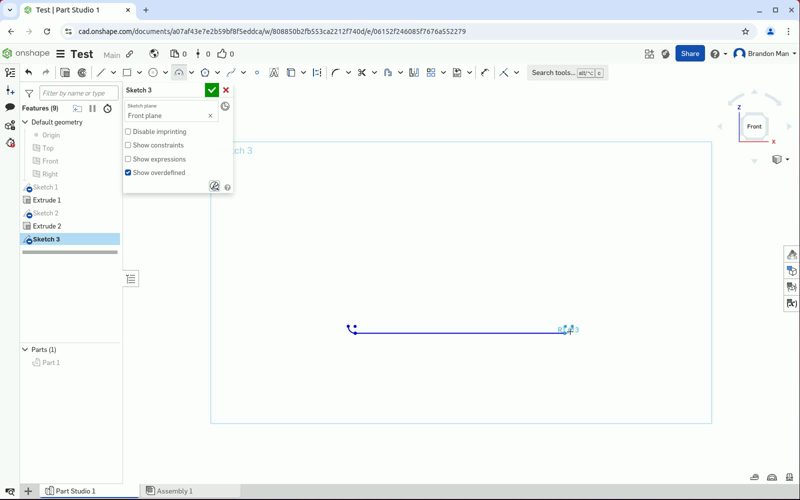
key_up(shift)
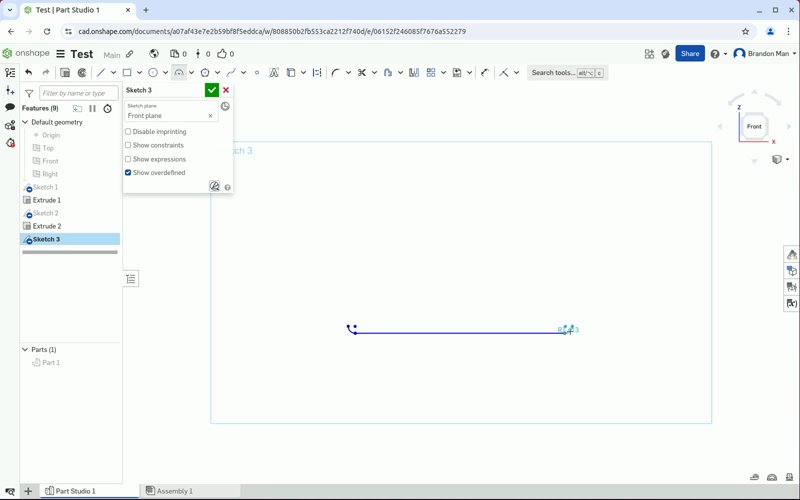
key(esc)
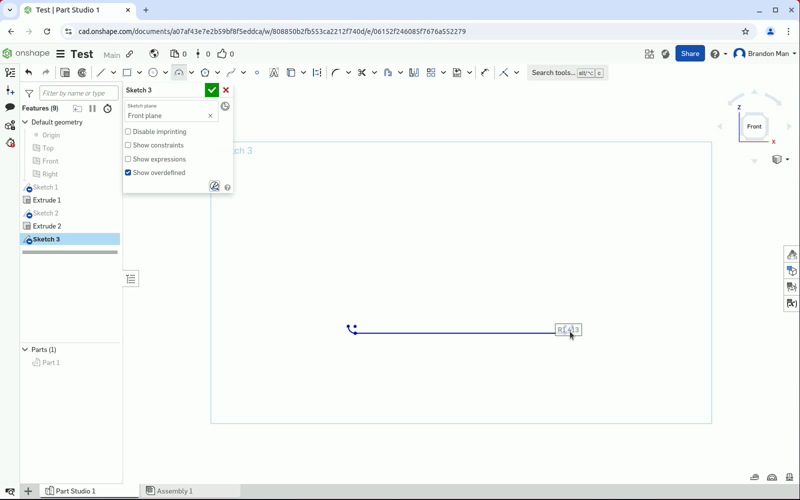
key(l)
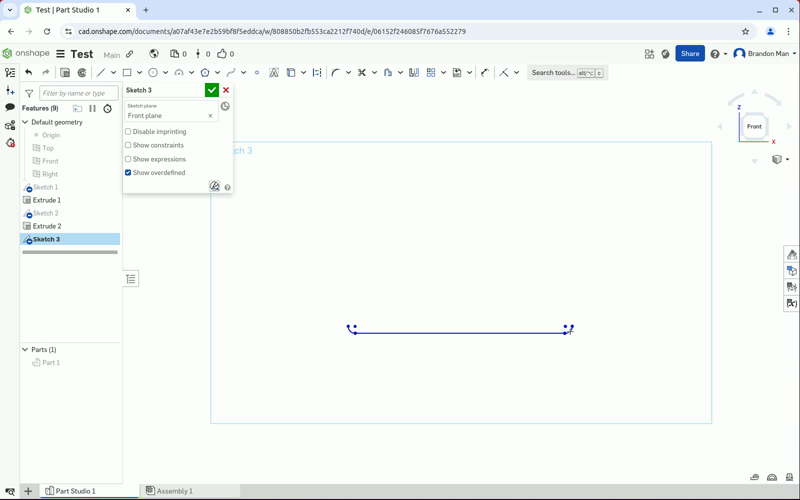
mouse_move(572, 326)
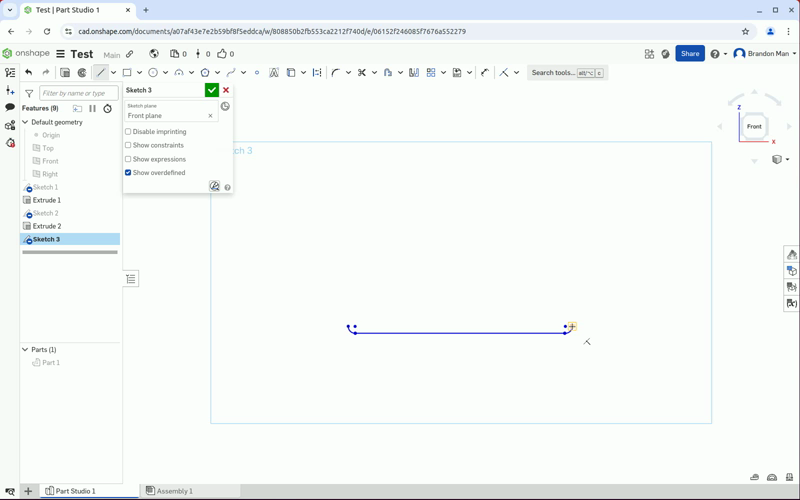
click(572, 326)
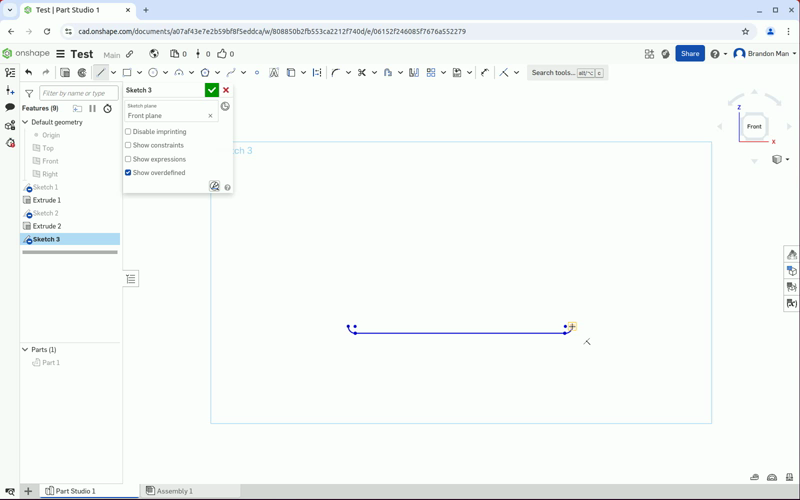
key_down(shift)
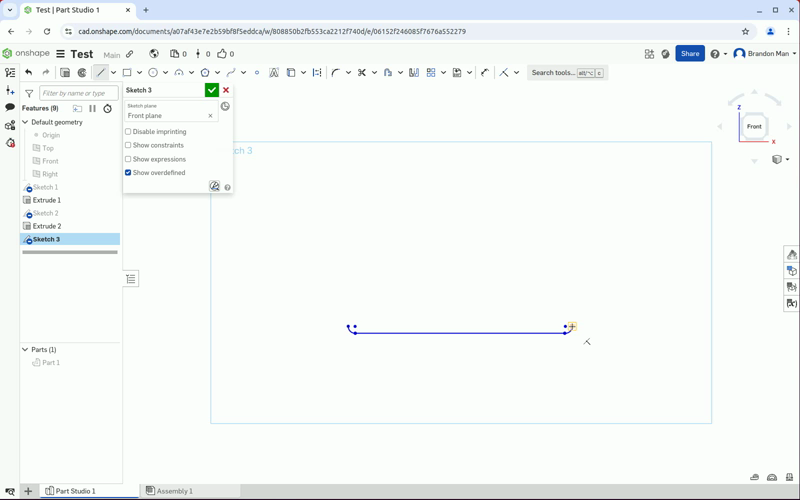
mouse_move(572, 213)
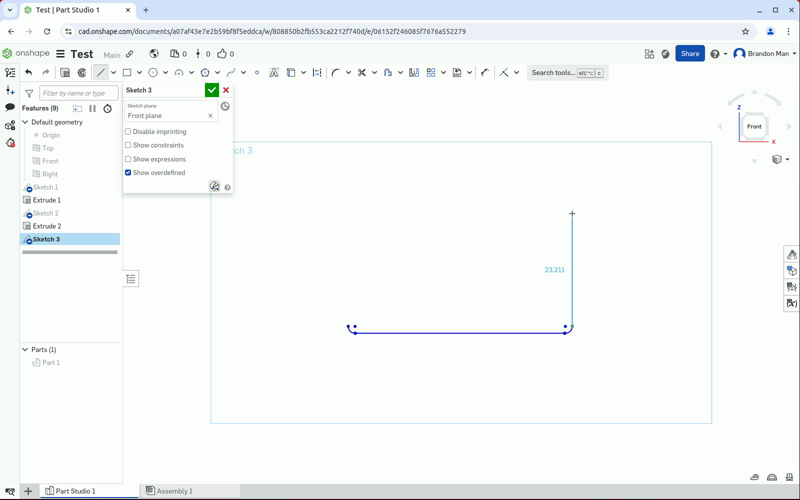
click(572, 213)
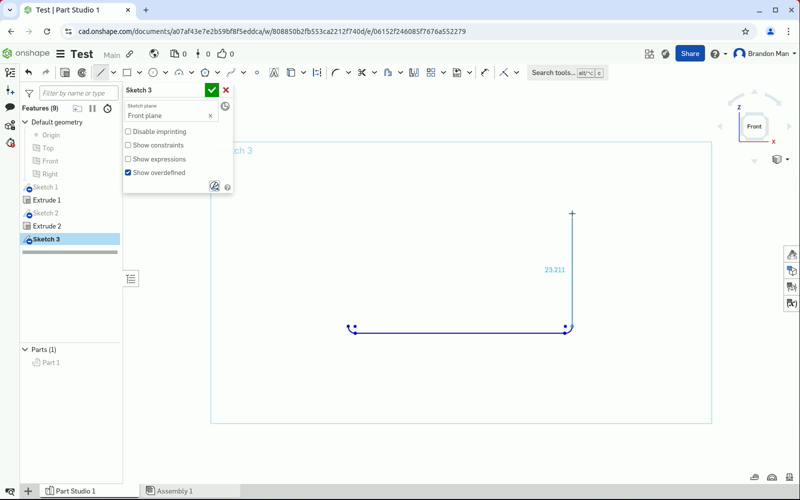
key_up(shift)
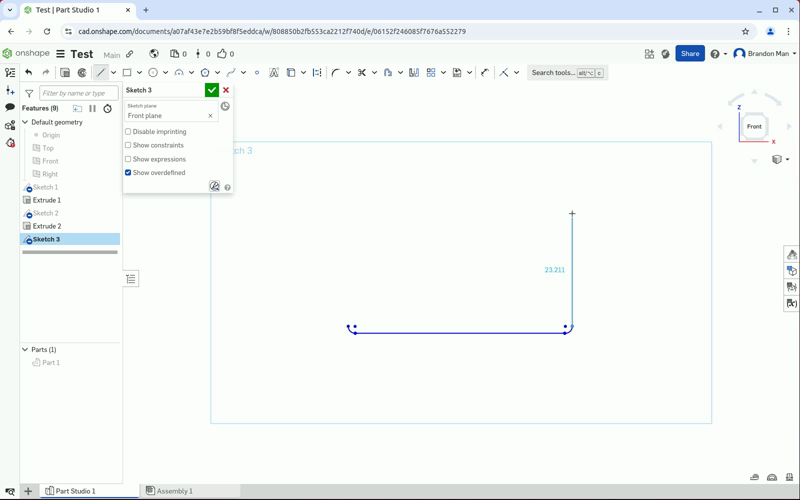
key(esc)
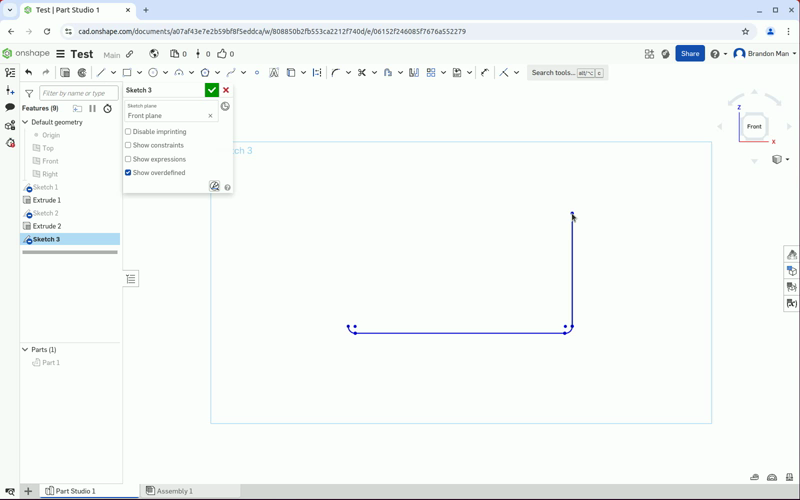
key(a)
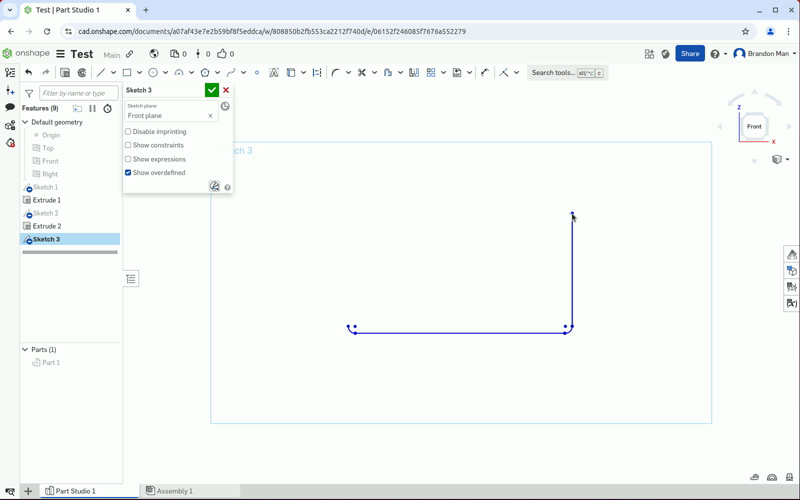
mouse_move(572, 213)
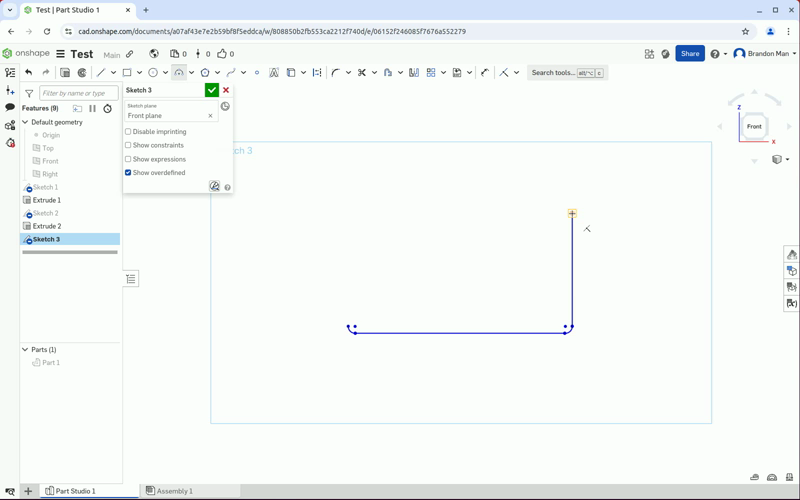
click(572, 213)
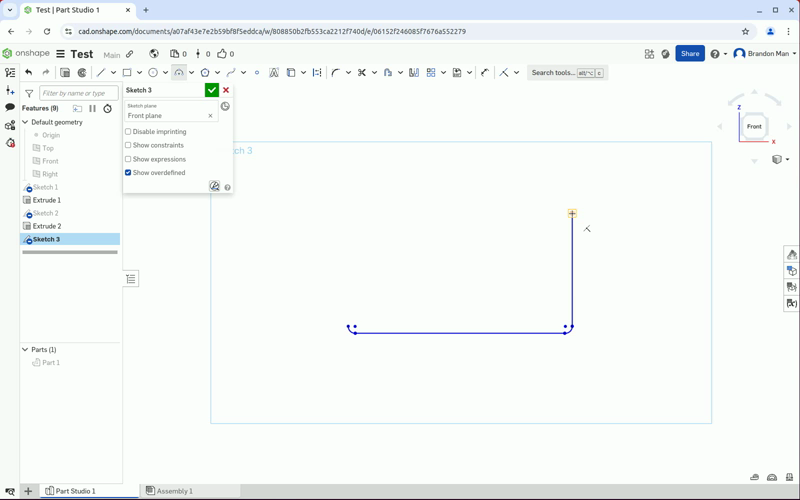
key_down(shift)
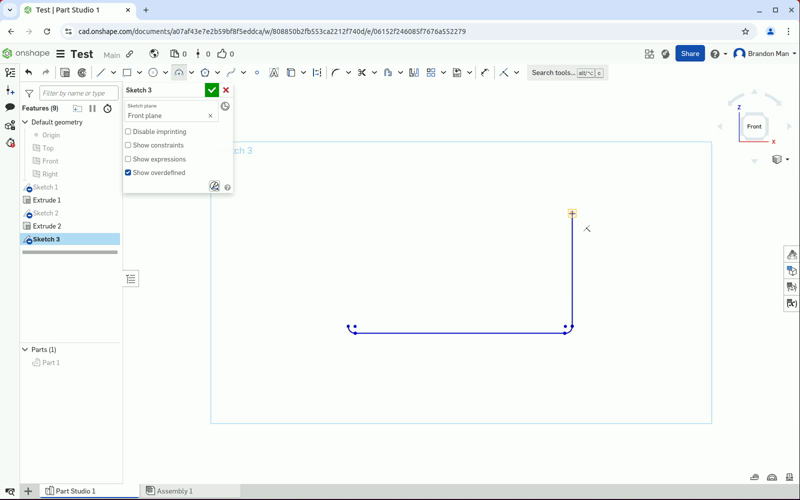
mouse_move(564, 208)
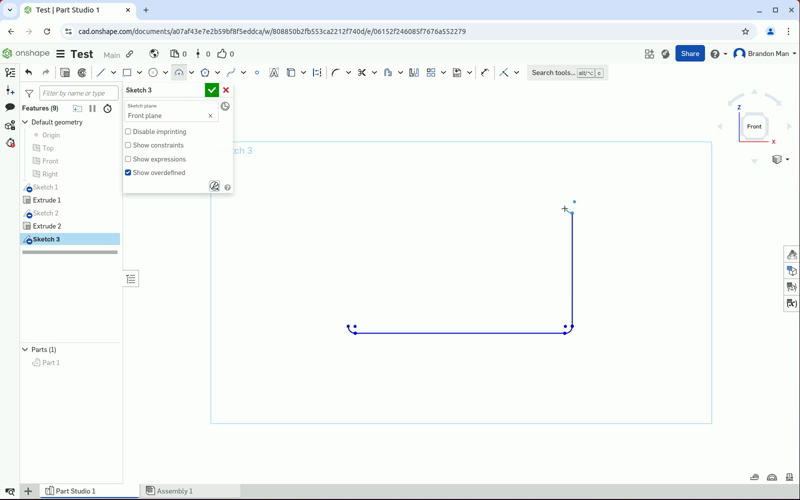
click(564, 208)
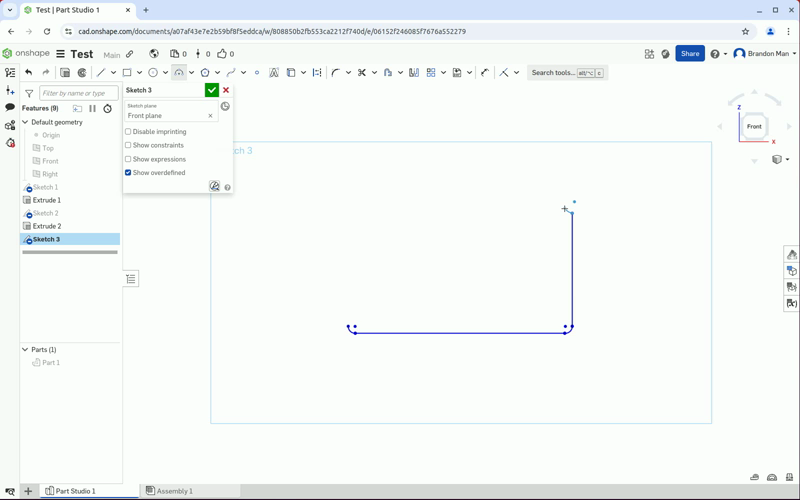
mouse_move(569, 209)
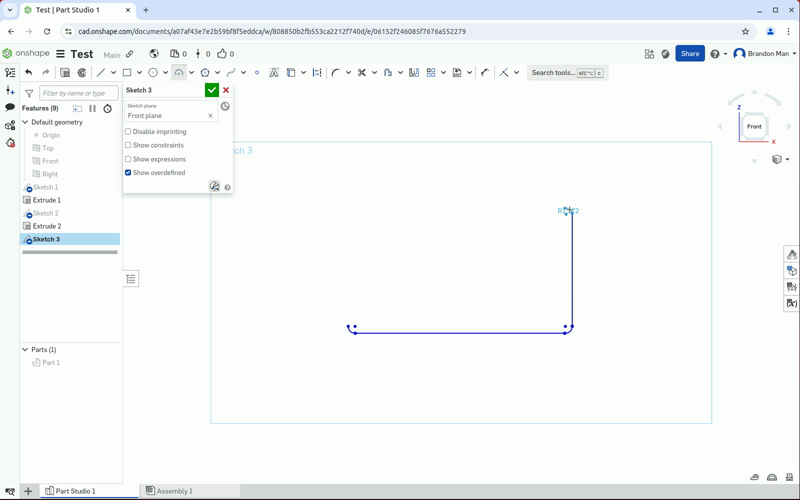
click(569, 209)
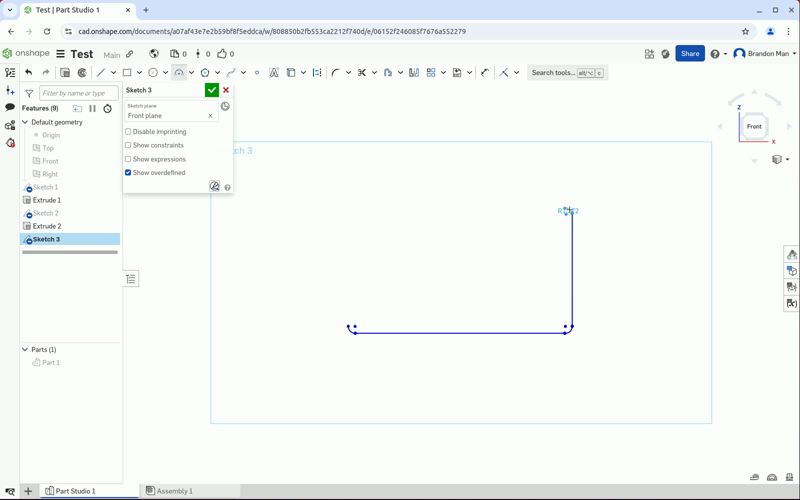
key_up(shift)
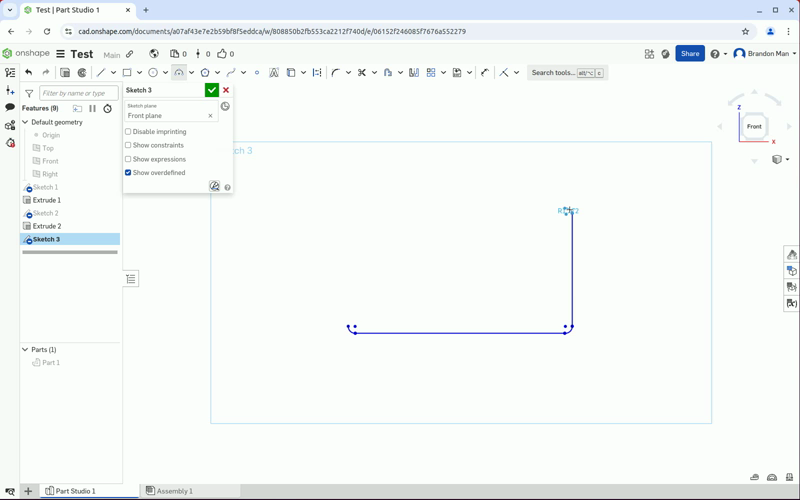
key(esc)
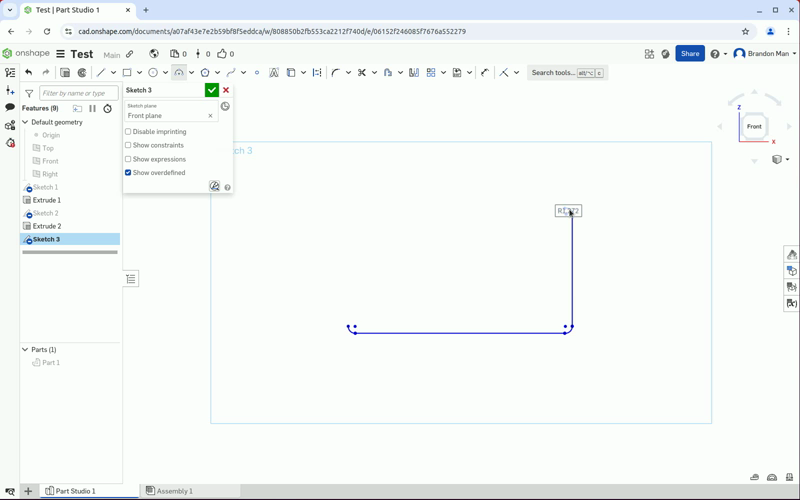
key(l)
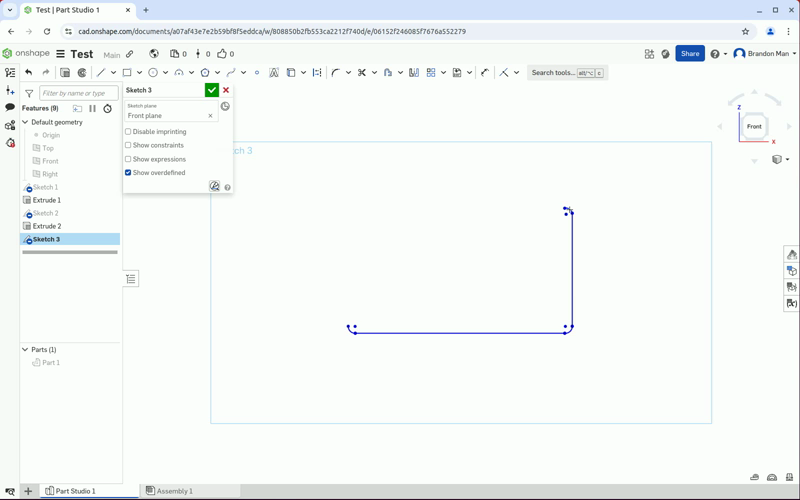
mouse_move(564, 208)
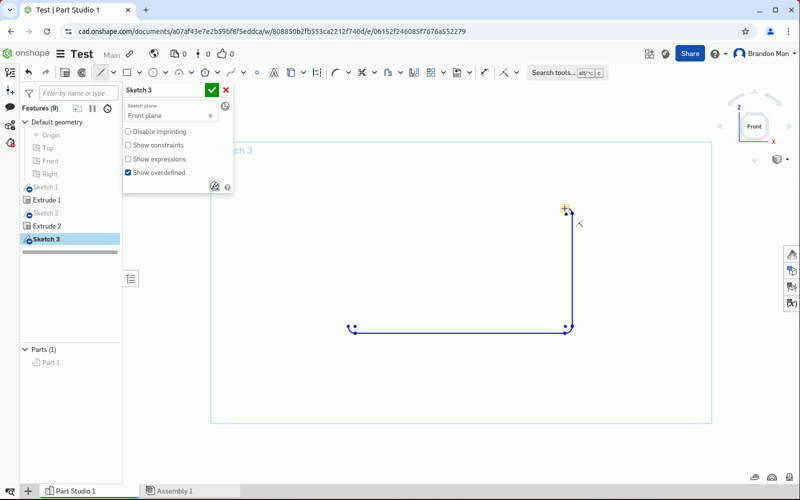
click(564, 208)
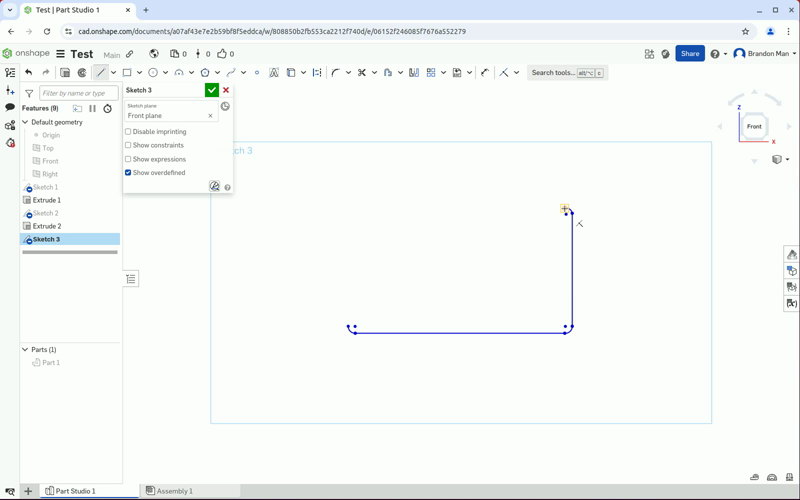
key_down(shift)
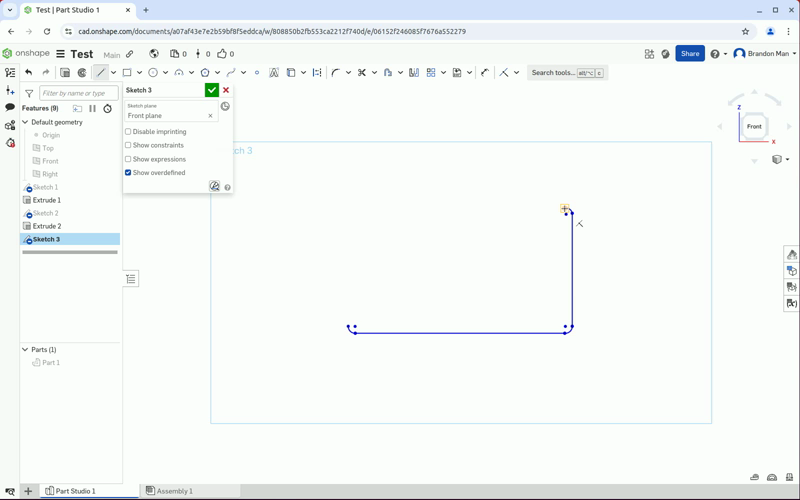
mouse_move(589, 208)
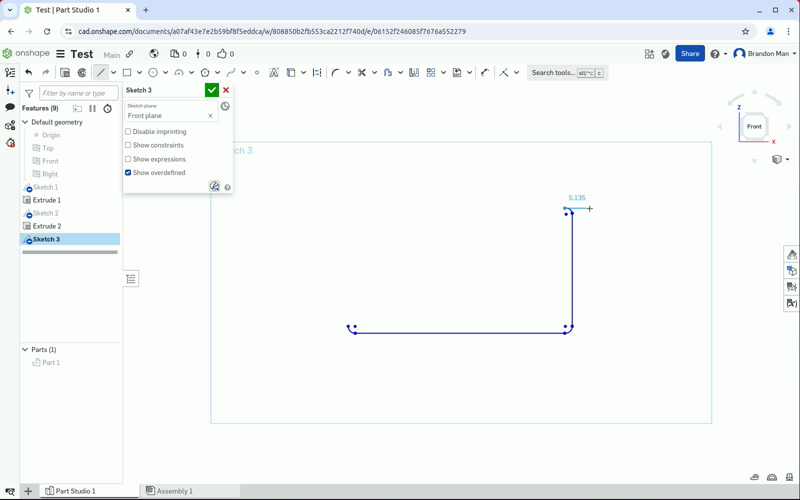
mouse_move(510, 208)
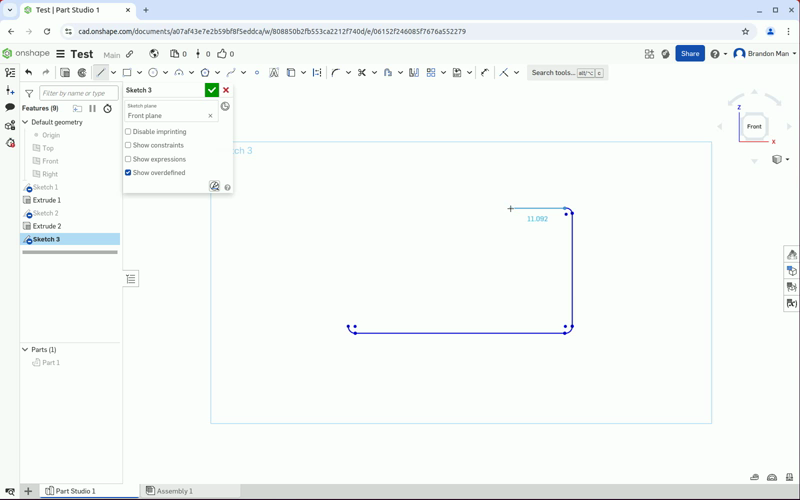
click(510, 208)
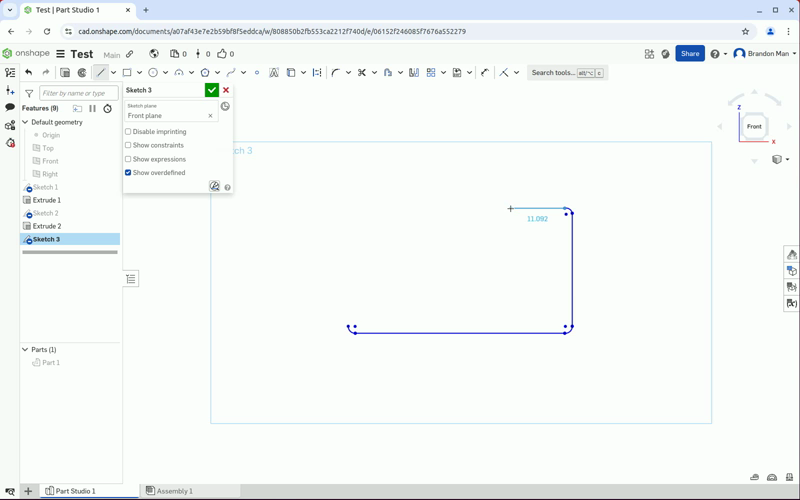
key_up(shift)
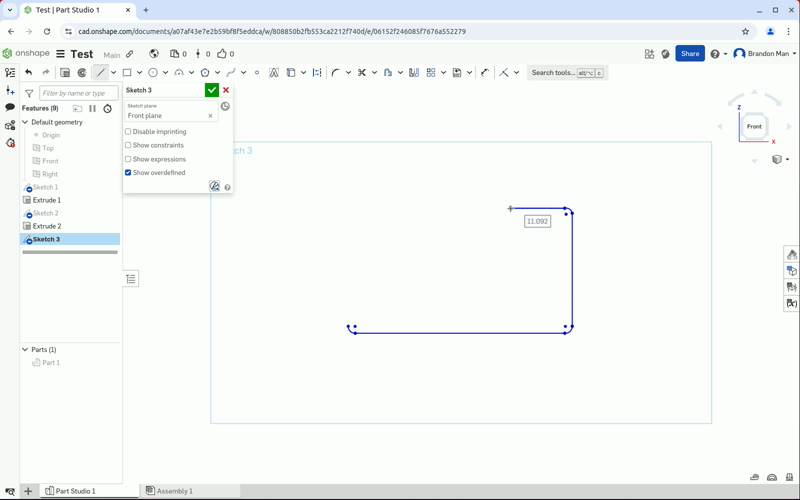
key_down(shift)
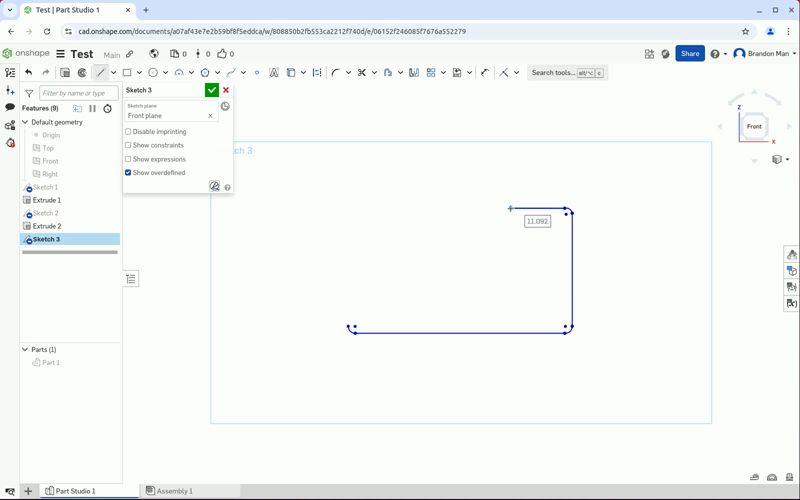
mouse_move(540, 208)
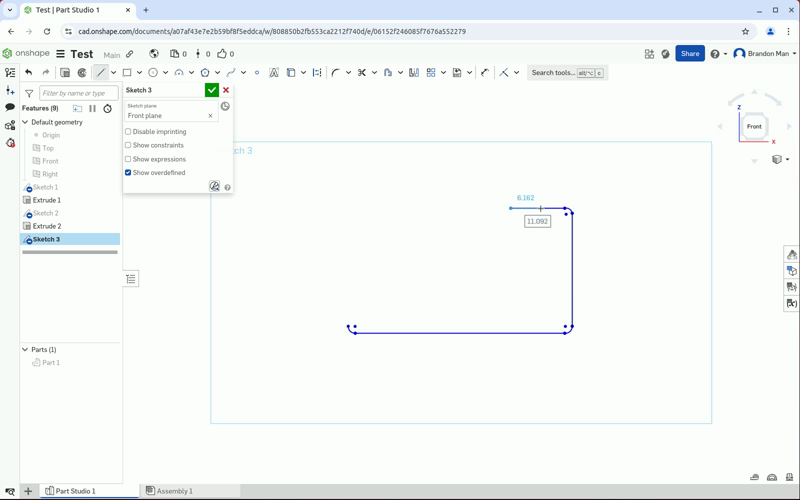
mouse_move(510, 225)
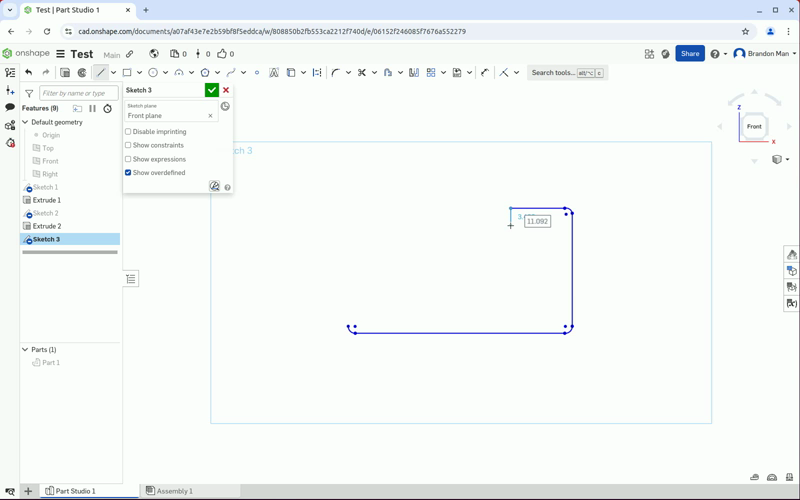
click(510, 225)
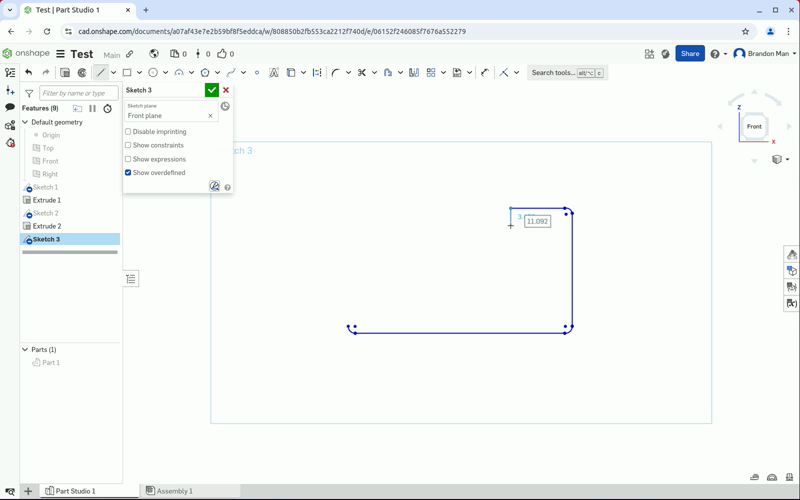
key_up(shift)
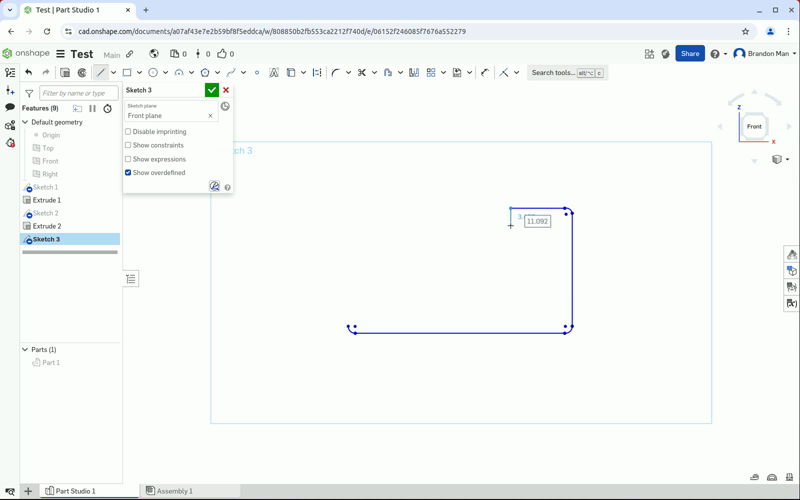
key_down(shift)
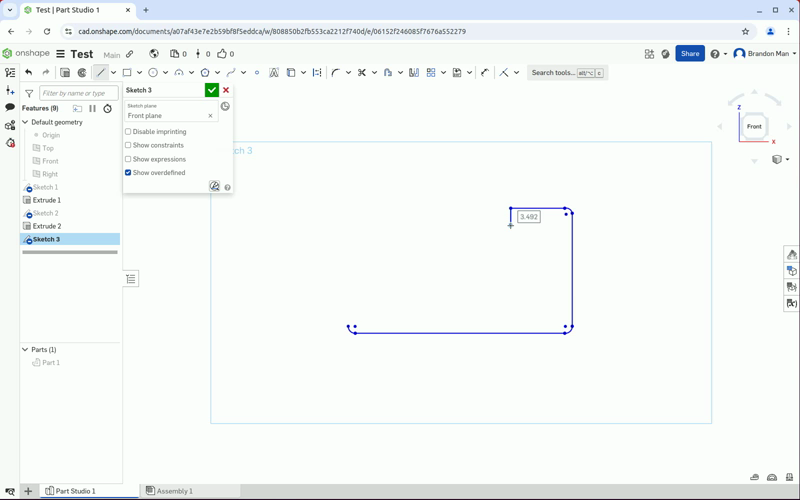
mouse_move(409, 225)
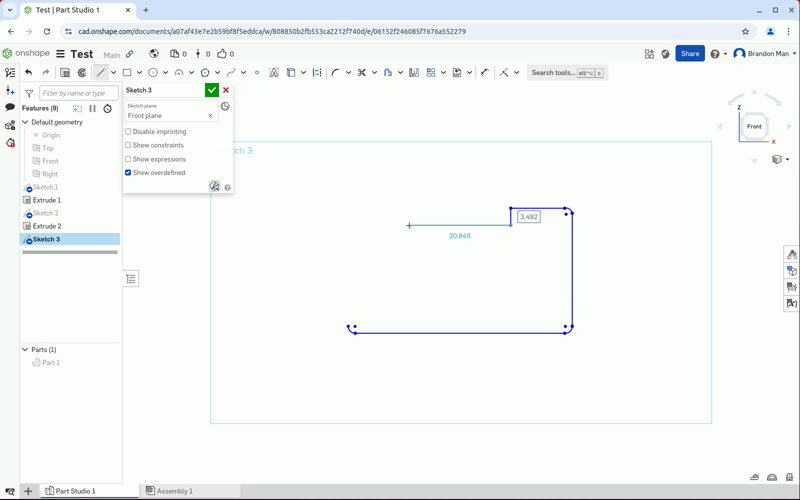
click(409, 225)
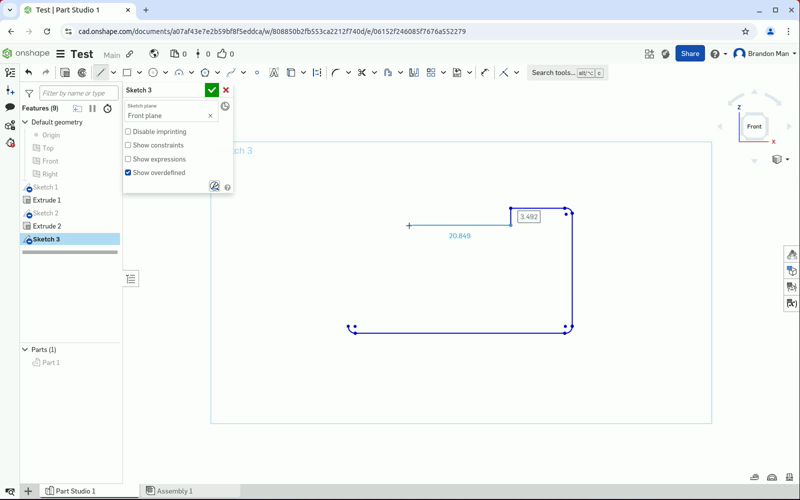
key_up(shift)
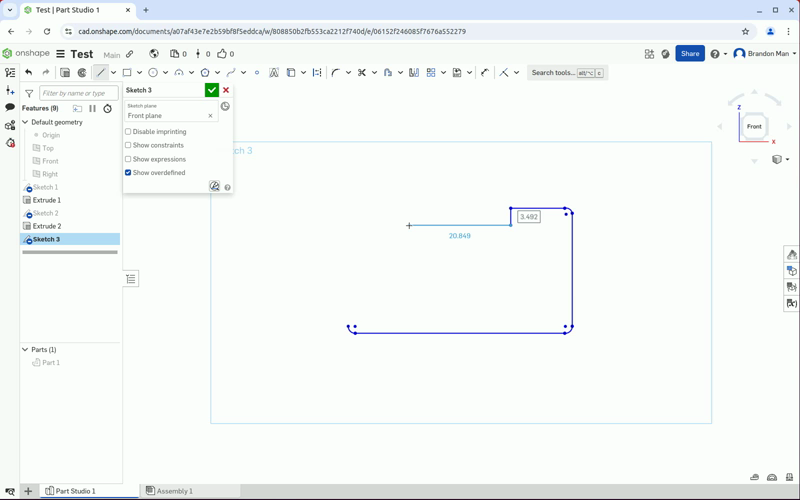
key_down(shift)
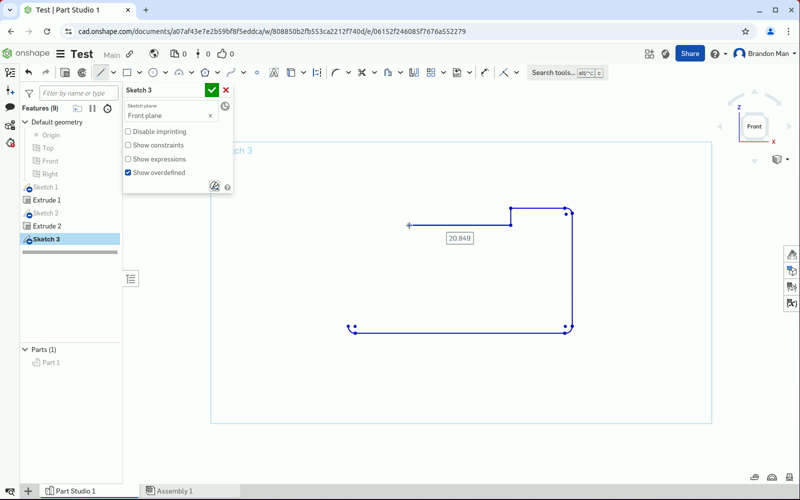
mouse_move(439, 225)
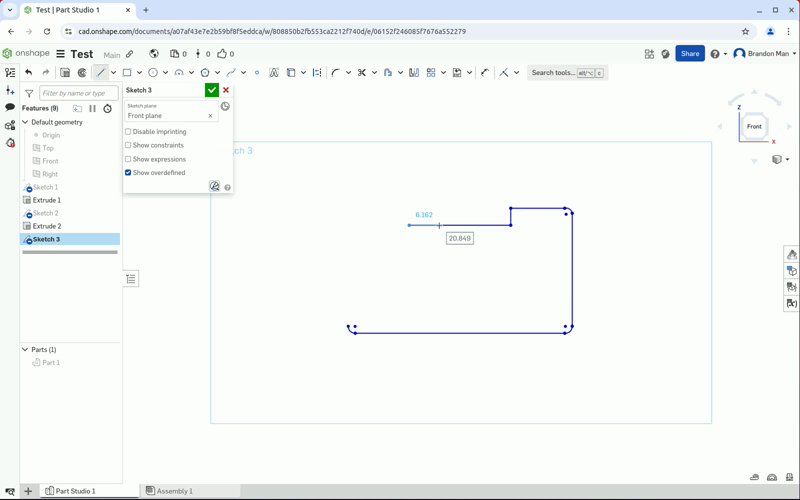
mouse_move(409, 208)
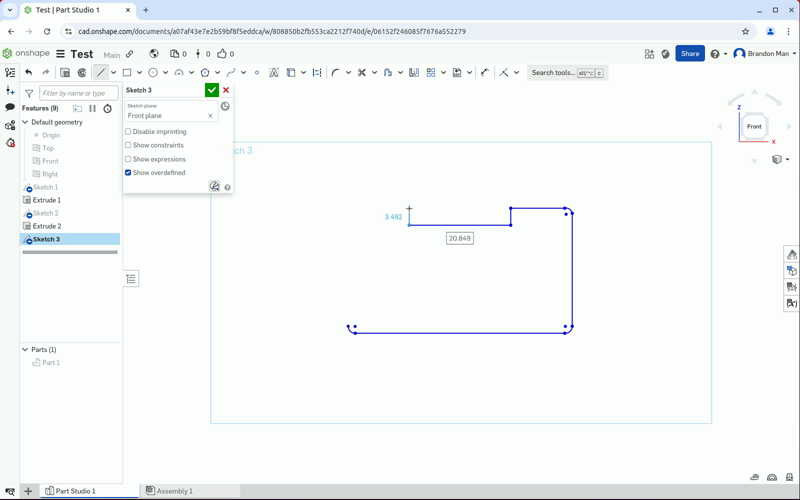
click(409, 208)
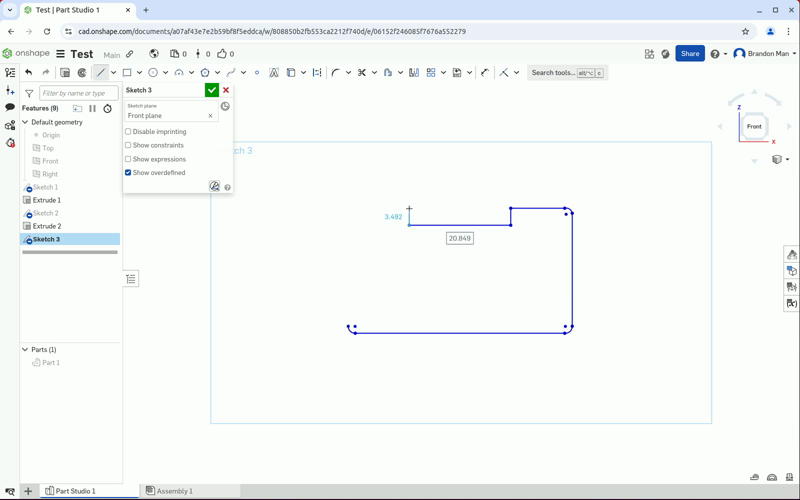
key_up(shift)
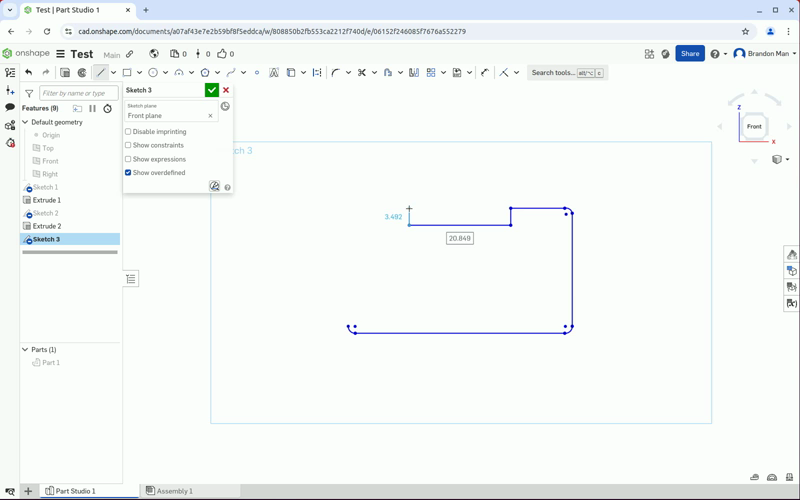
key_down(shift)
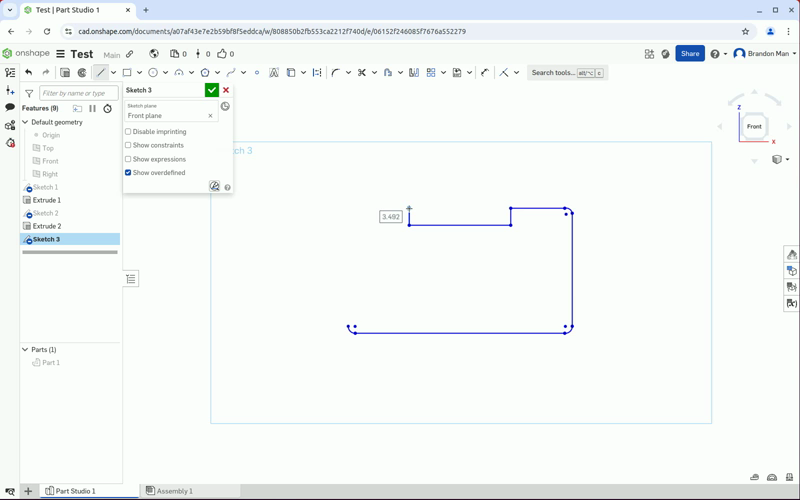
mouse_move(439, 208)
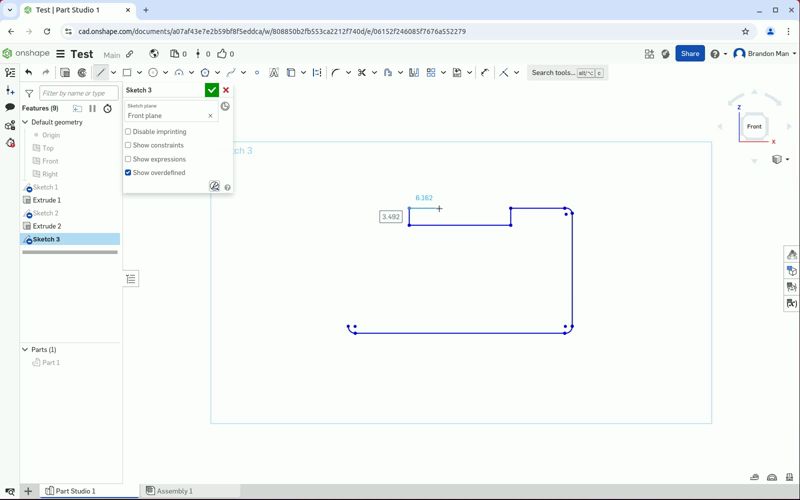
mouse_move(355, 208)
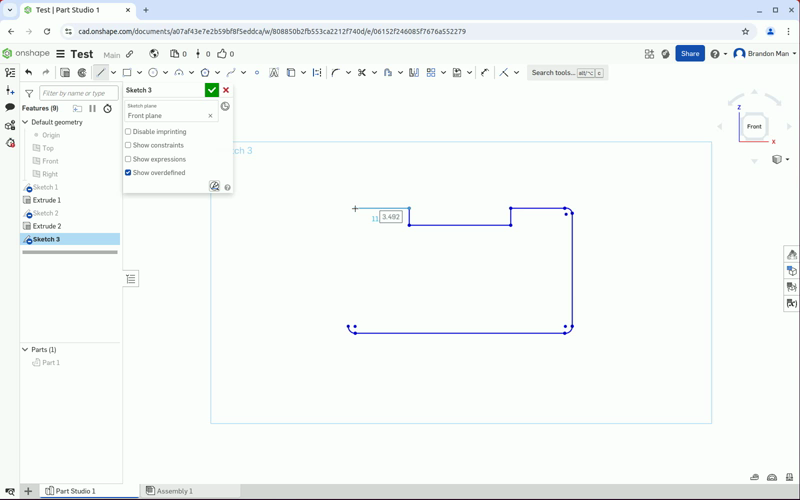
click(355, 208)
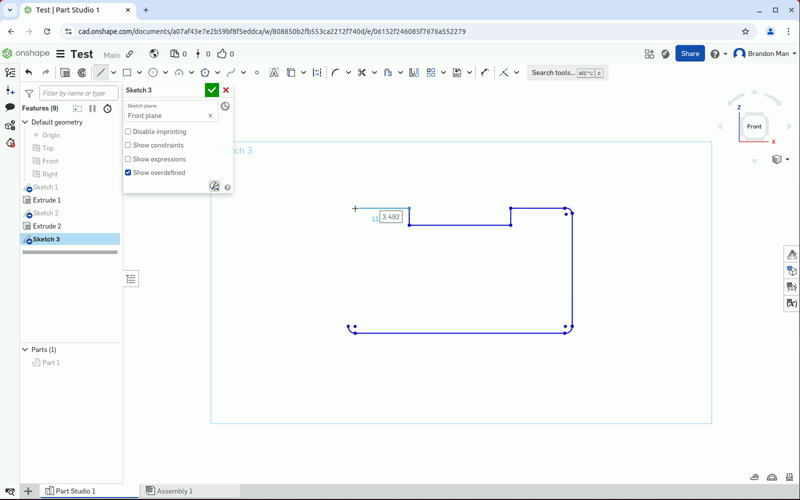
key_up(shift)
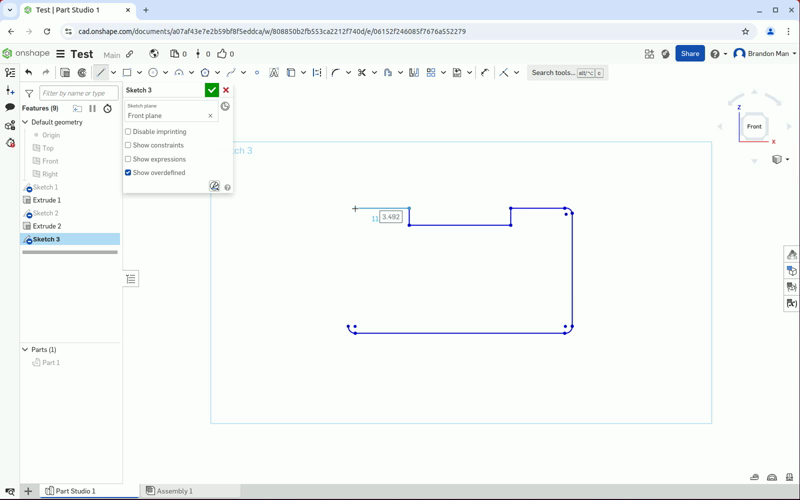
key(esc)
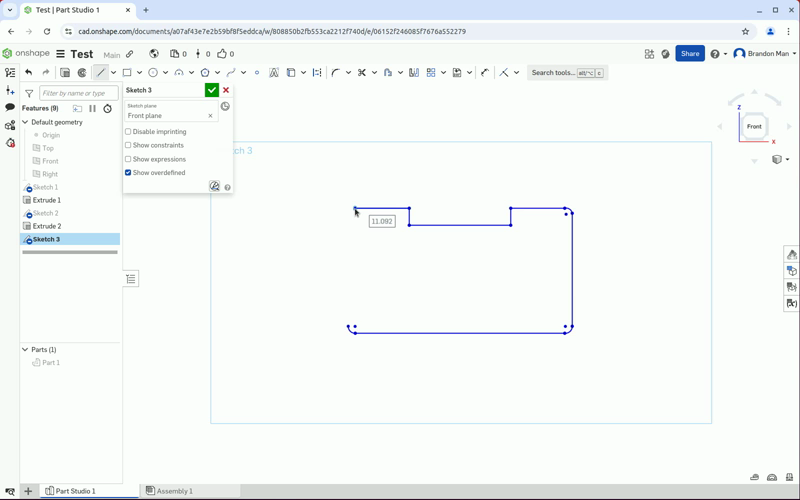
key(a)
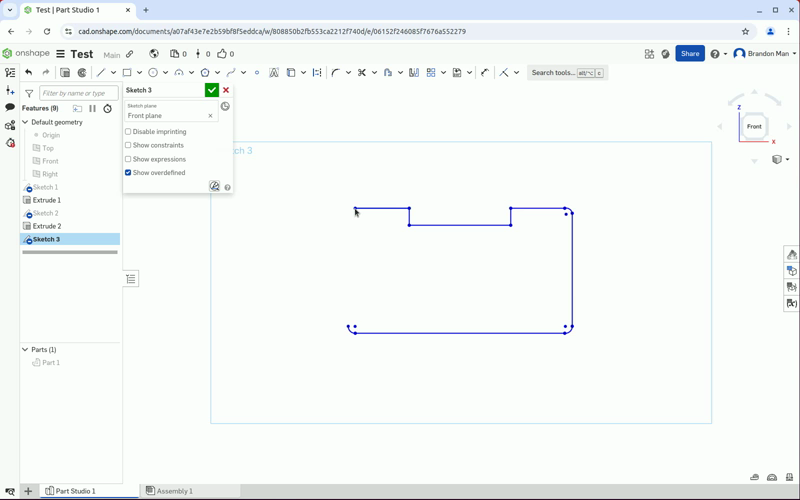
mouse_move(355, 208)
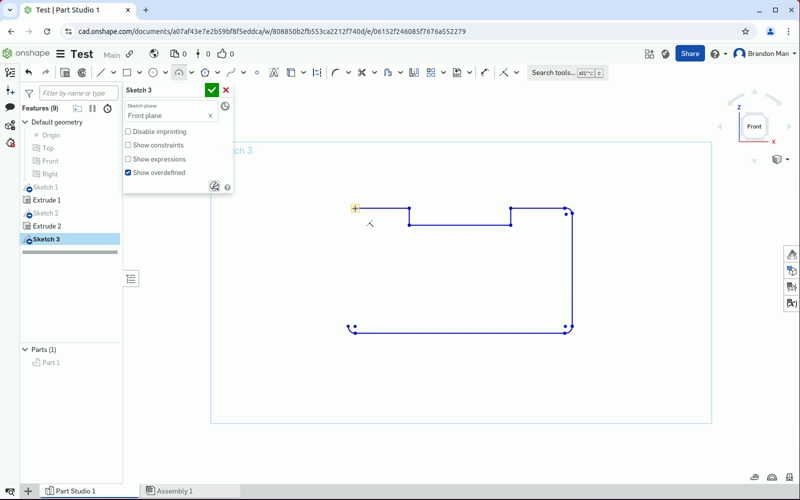
click(355, 208)
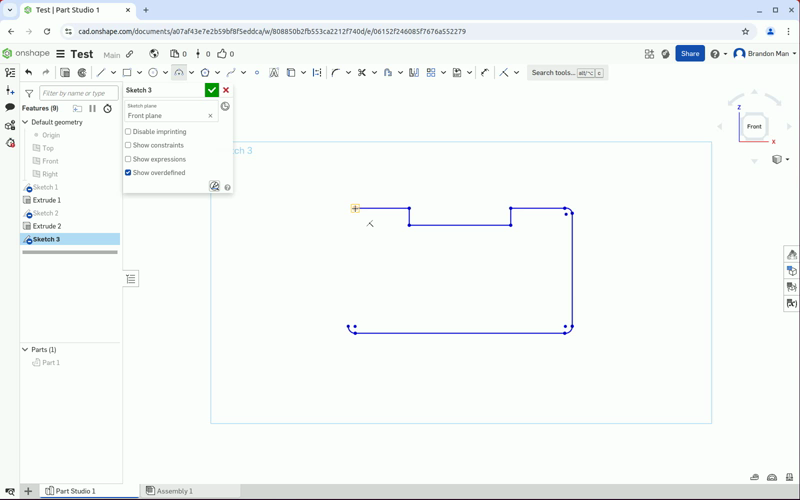
key_down(shift)
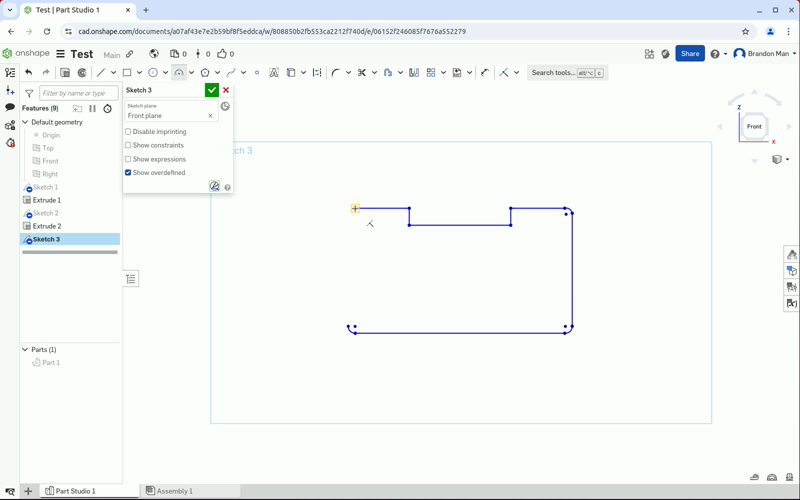
mouse_move(348, 213)
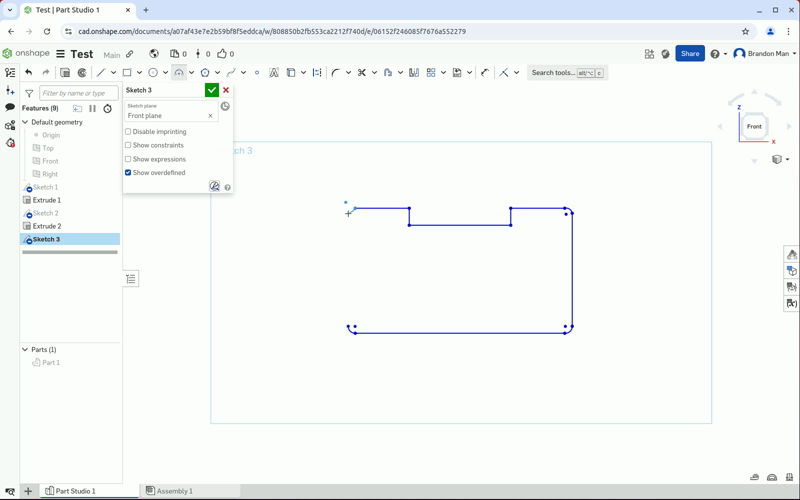
click(348, 213)
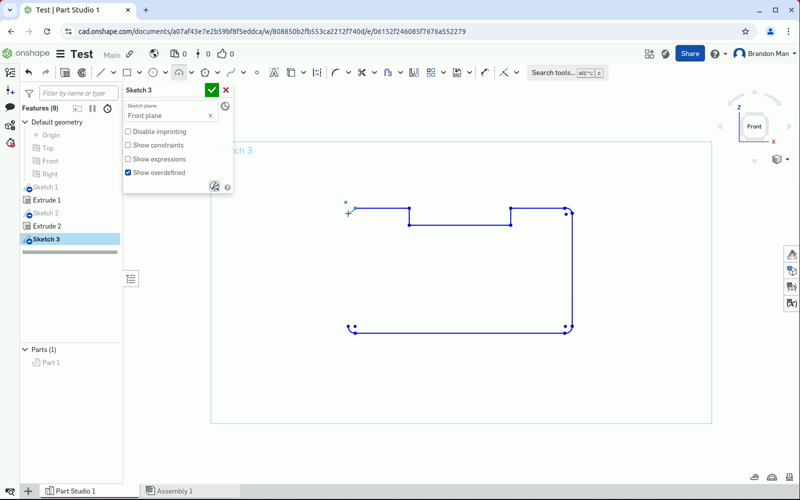
mouse_move(350, 209)
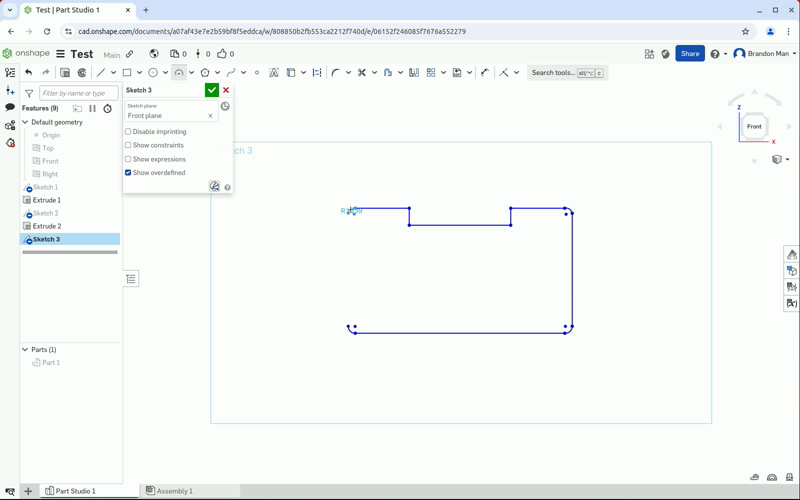
click(350, 209)
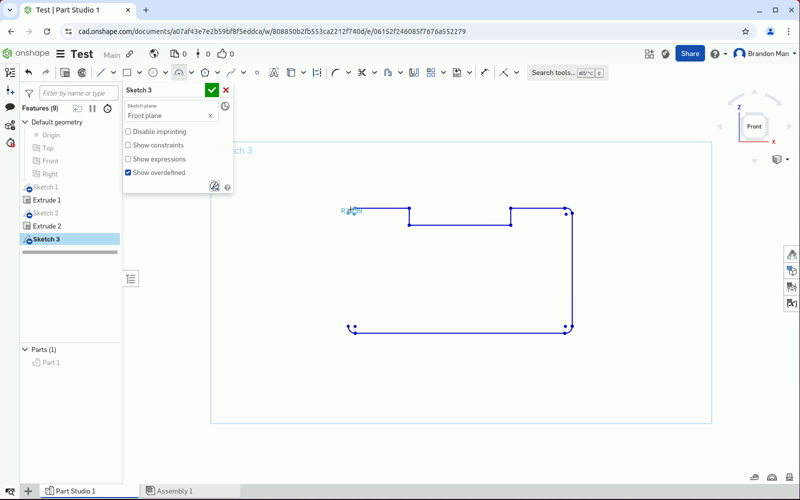
key_up(shift)
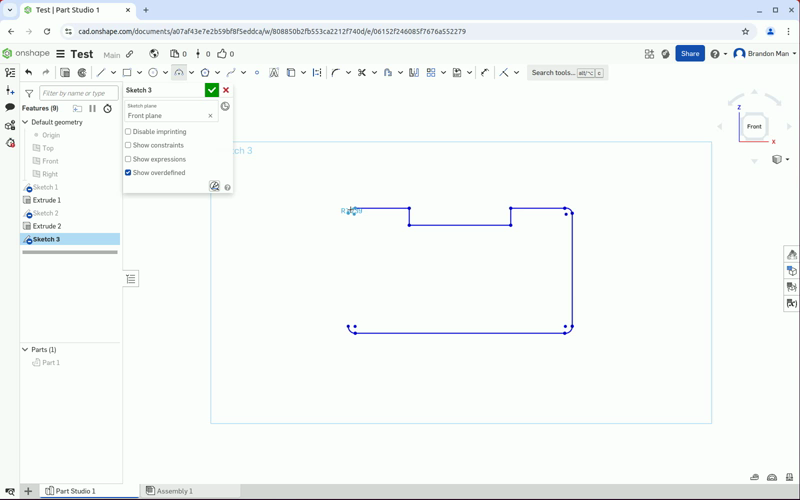
key(esc)
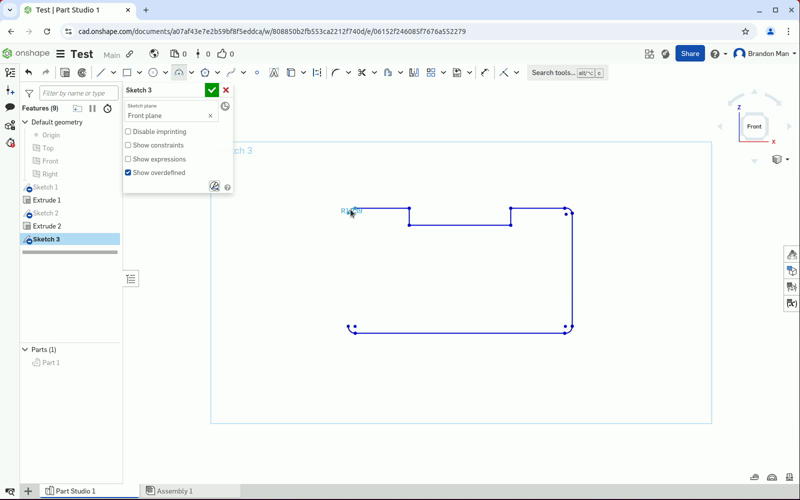
key(l)
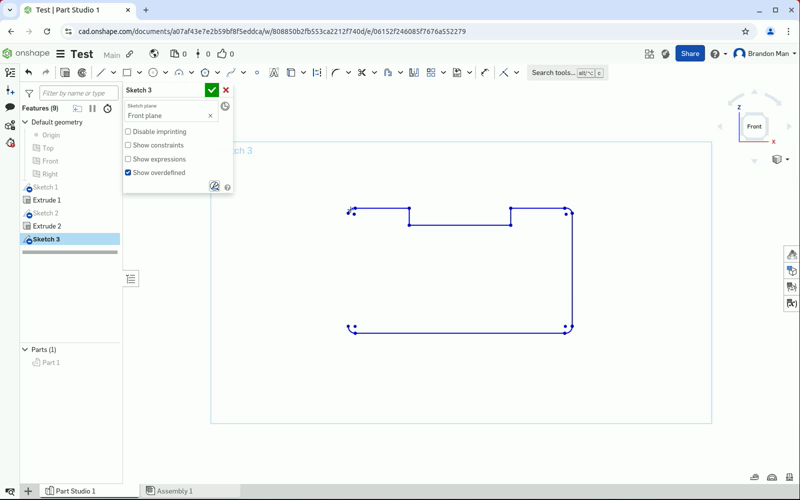
mouse_move(348, 213)
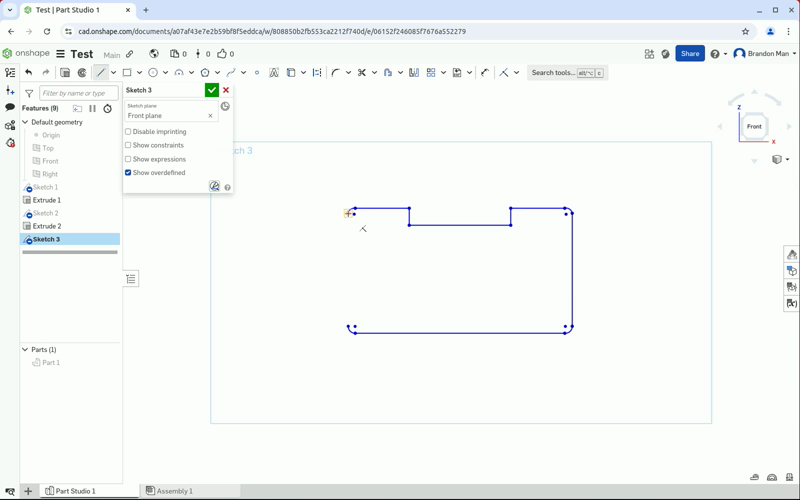
click(348, 213)
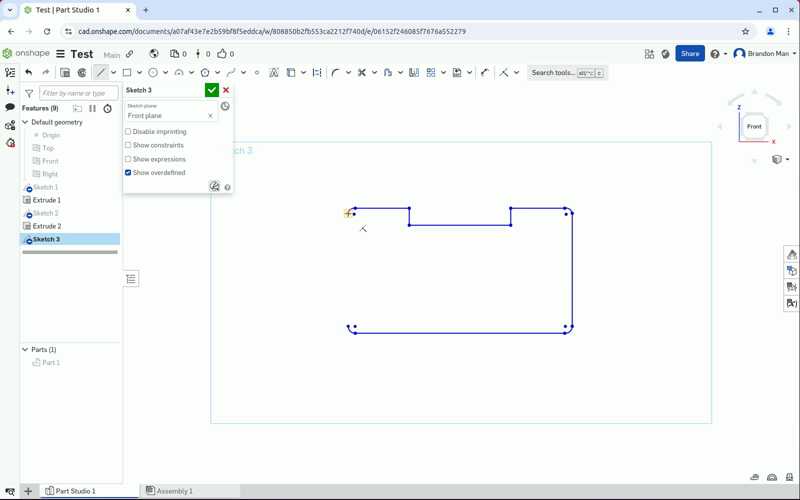
key_down(shift)
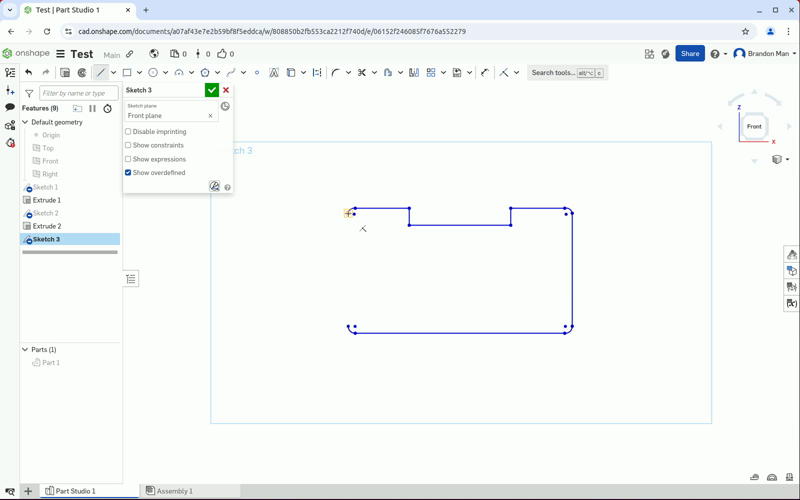
mouse_move(348, 326)
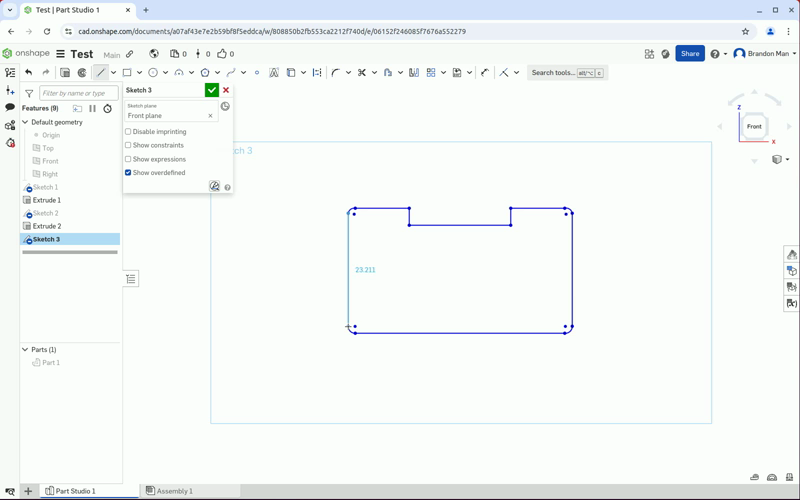
key_up(shift)
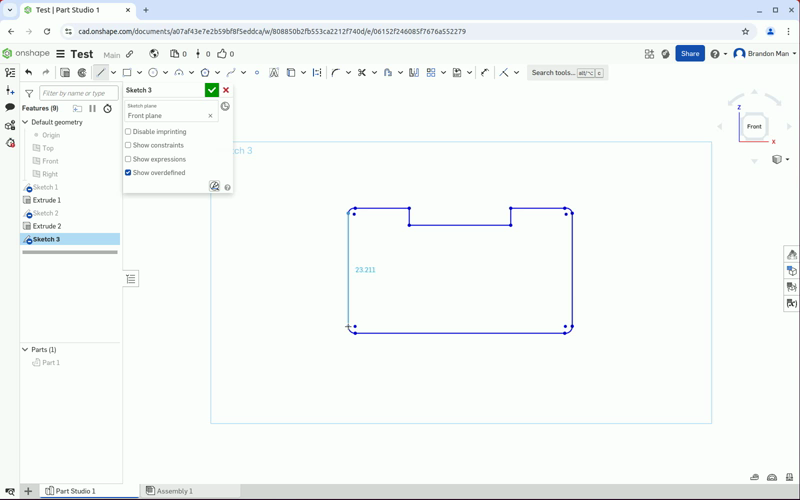
click(348, 326)
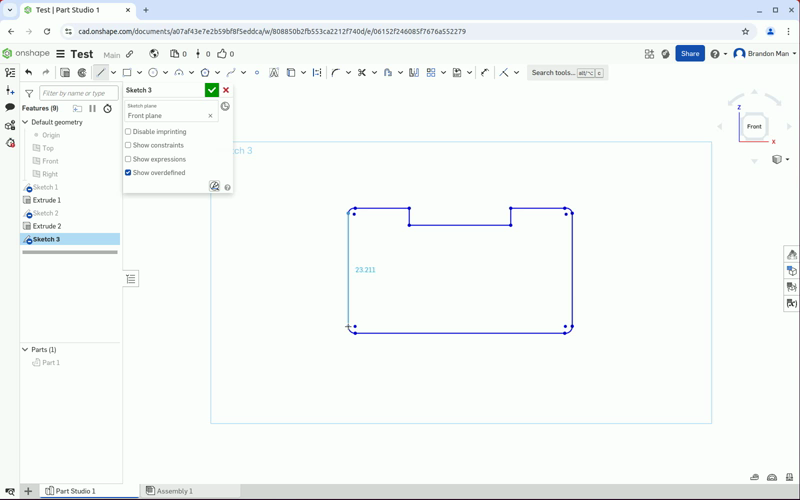
key(esc)
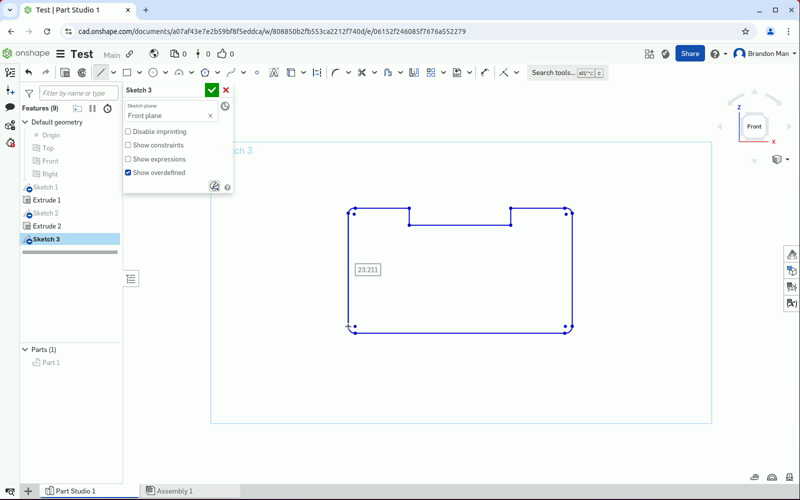
key(c)
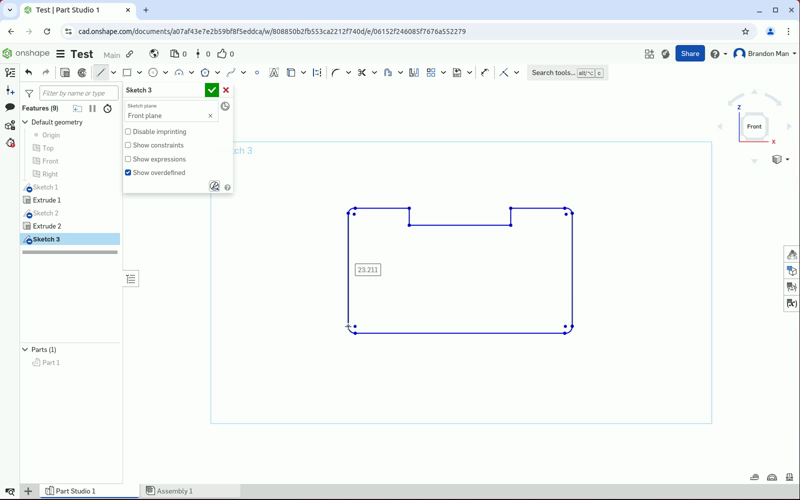
key_down(shift)
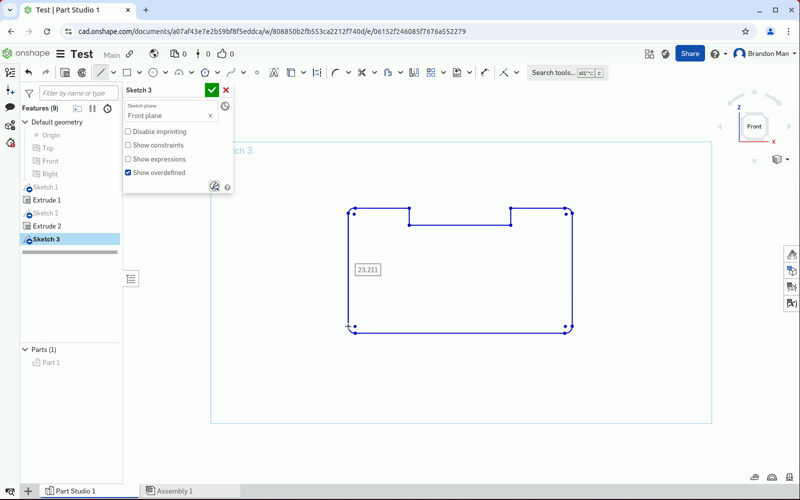
mouse_move(461, 283)
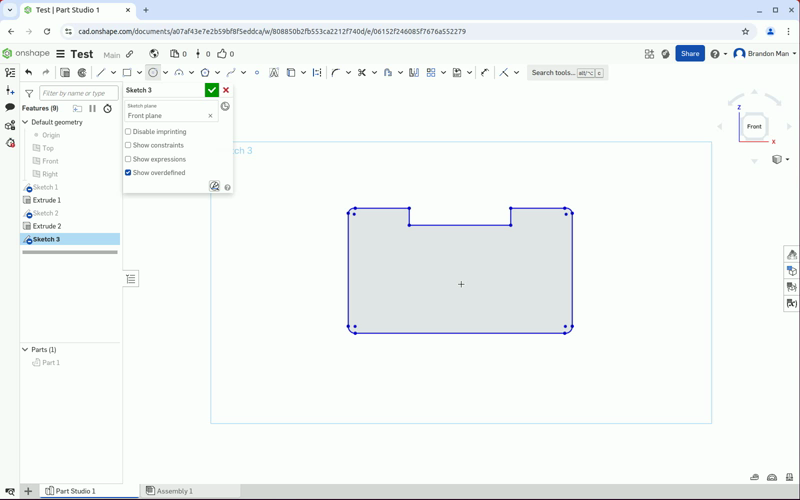
click(461, 283)
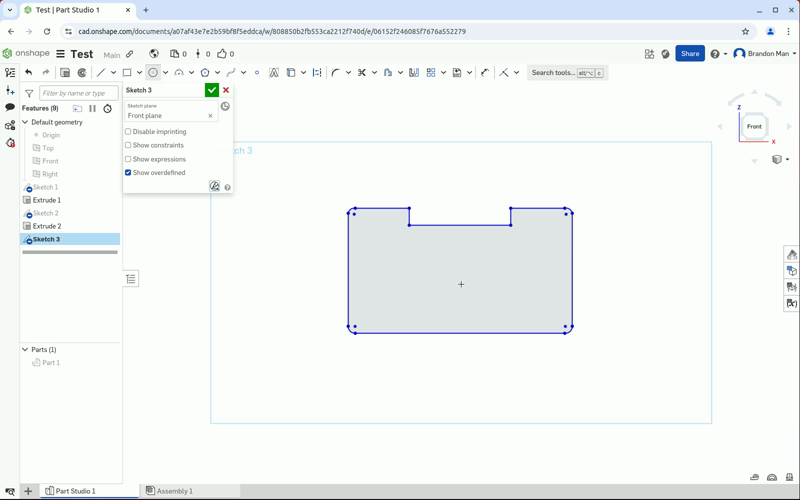
key_up(shift)
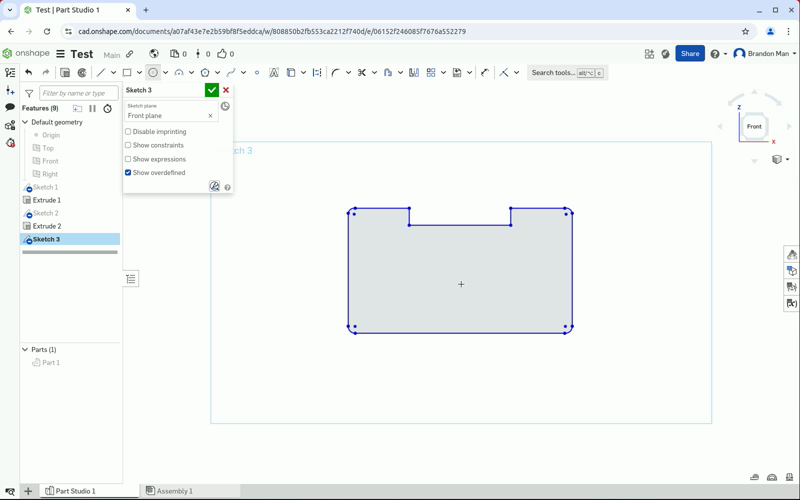
mouse_move(501, 283)
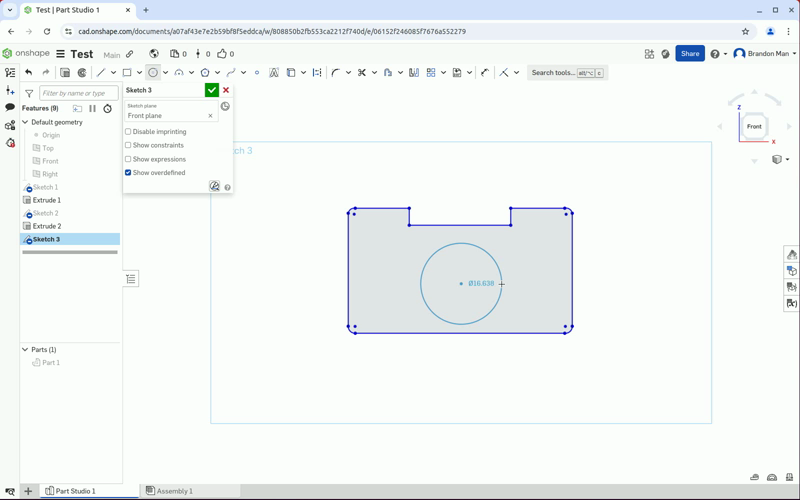
click(501, 283)
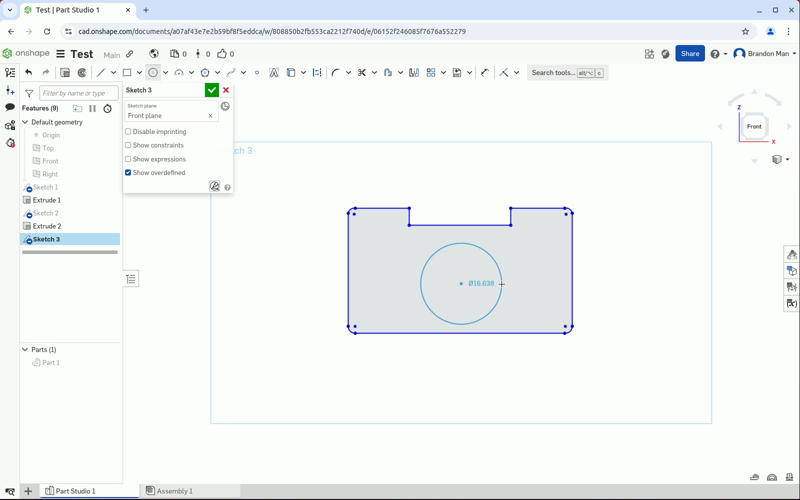
key(esc)
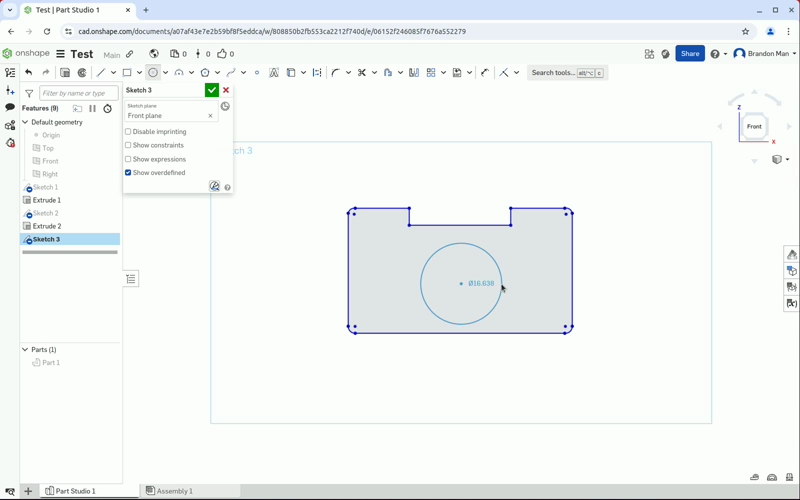
mouse_move(364, 264)
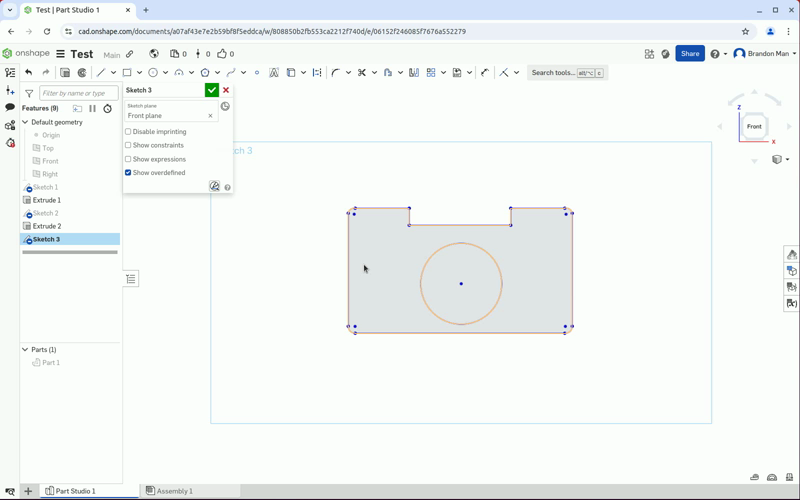
click(364, 264)
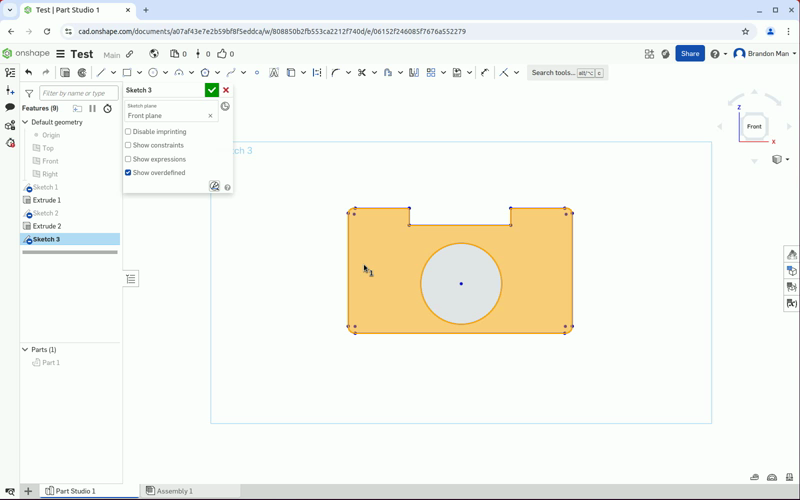
mouse_move(73, 352)
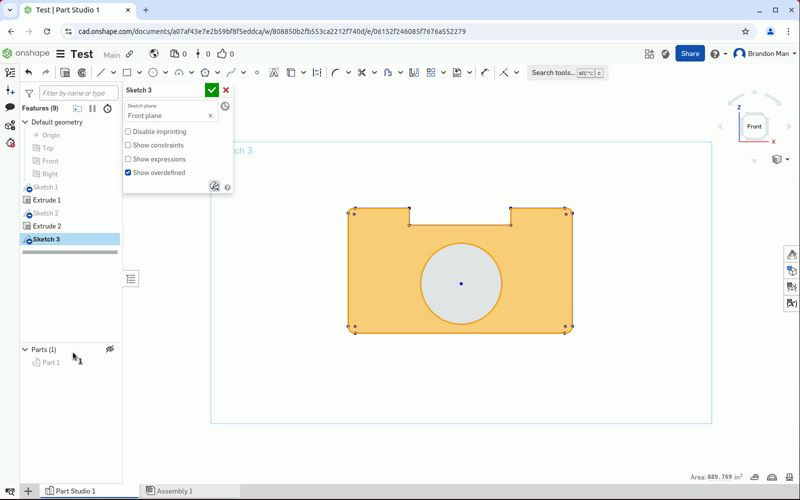
key(shift+y)
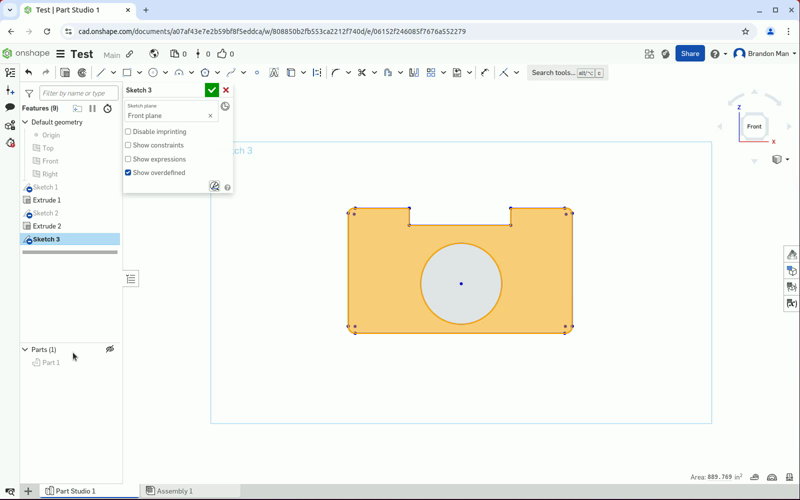
key(shift+e)
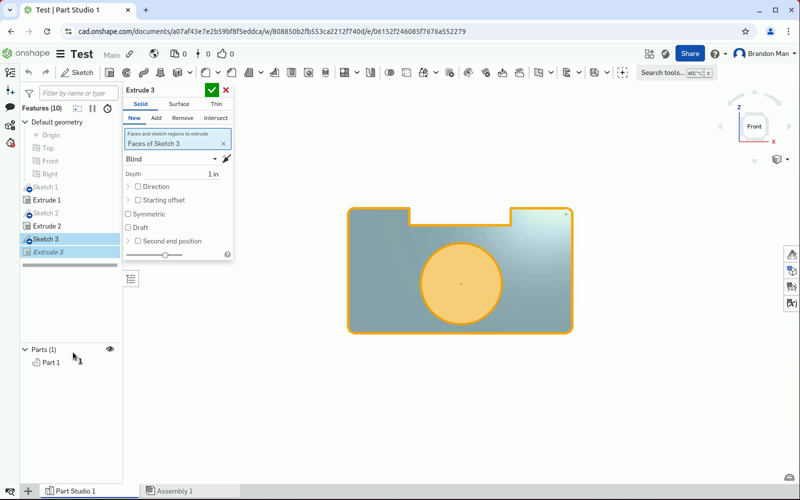
mouse_move(143, 106)
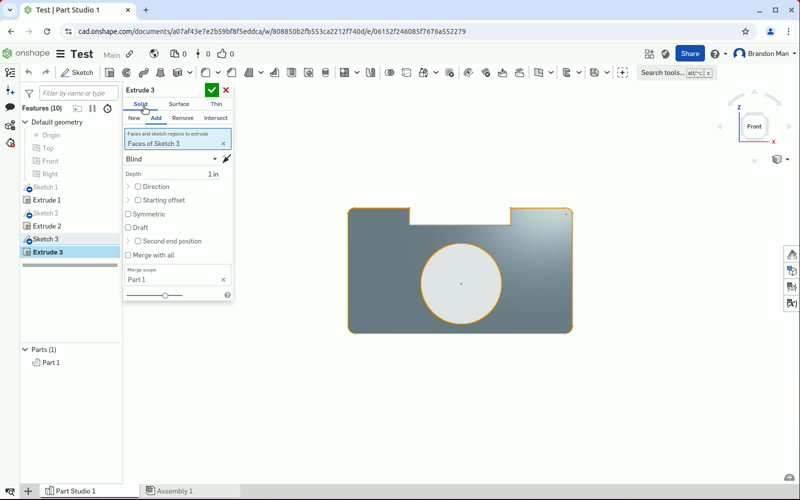
click(143, 106)
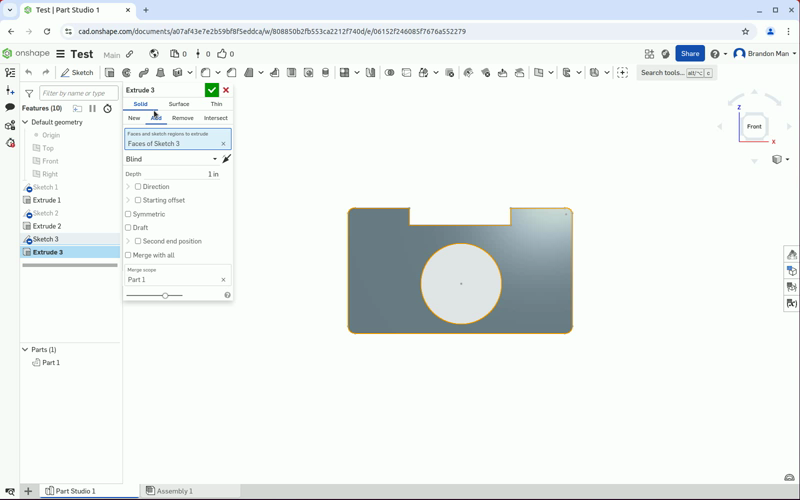
mouse_move(186, 120)
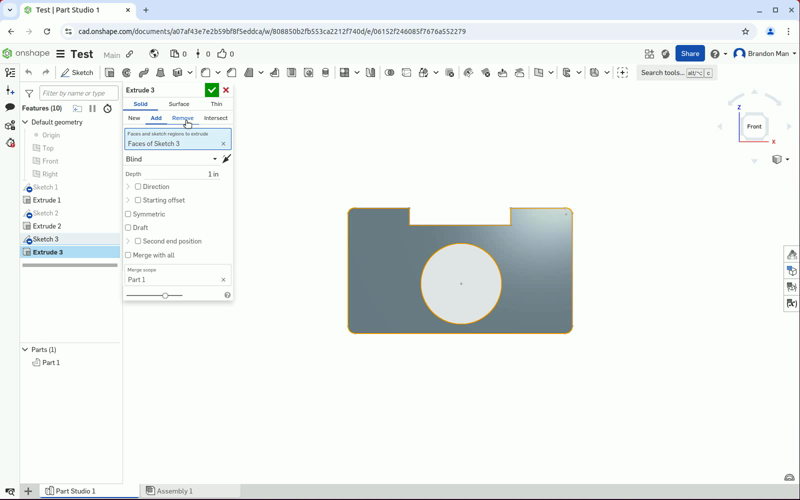
click(186, 120)
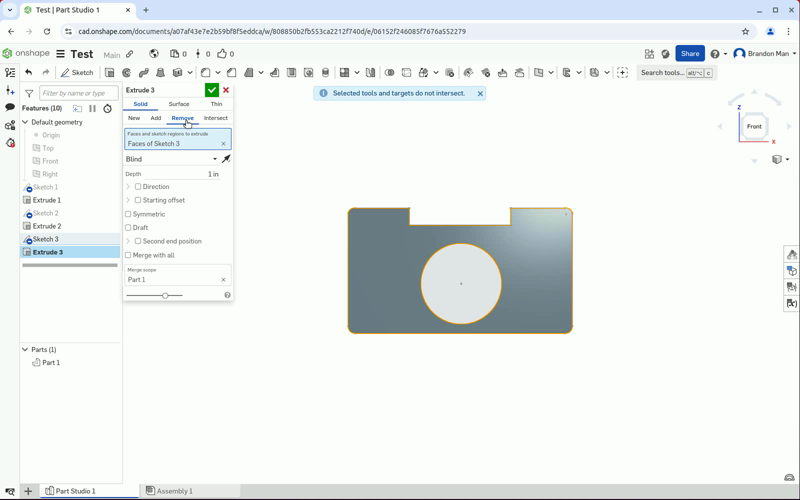
key(tab, 4)
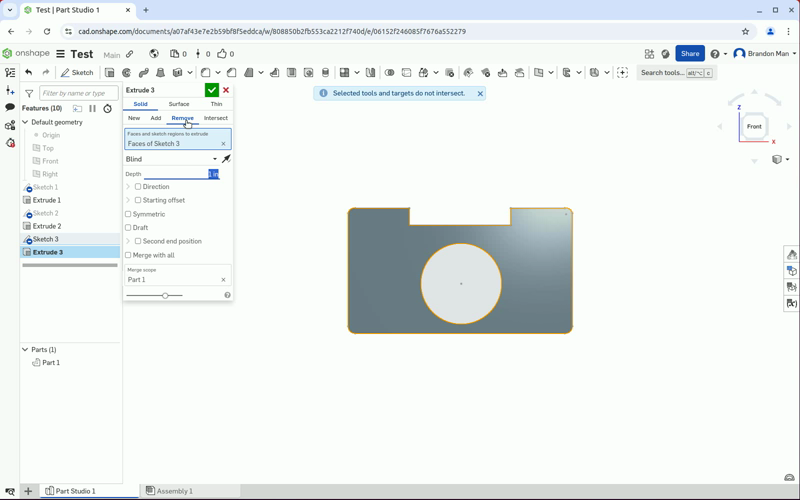
text(5.055)
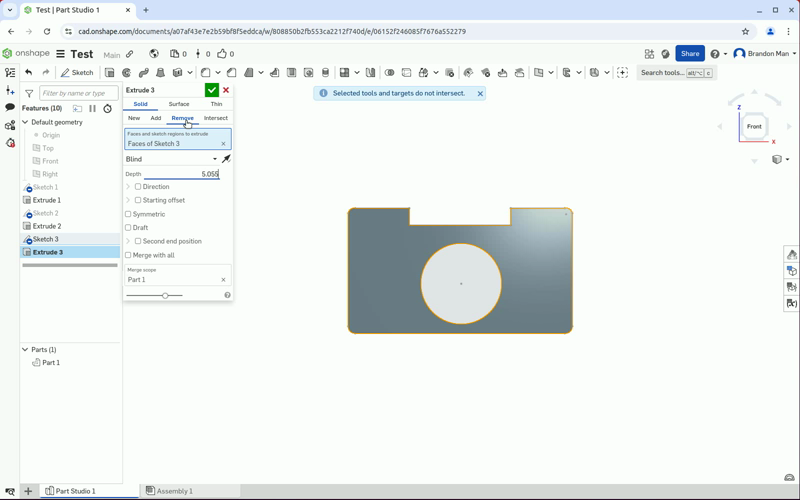
key(tab, 6)
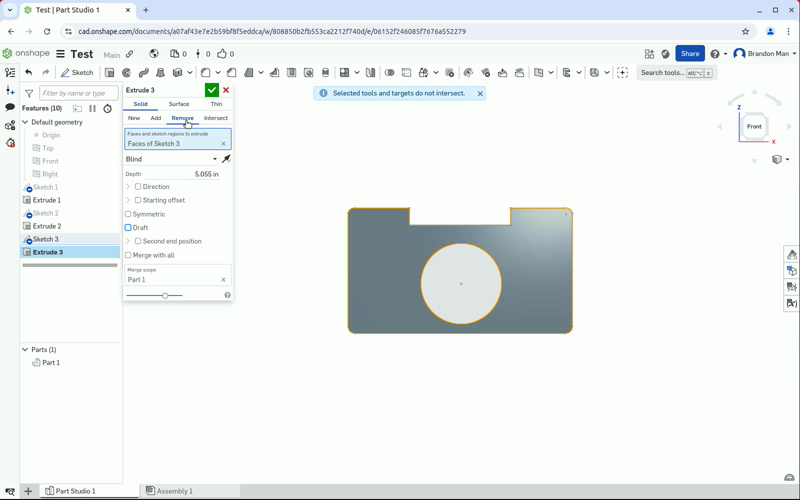
key(space)
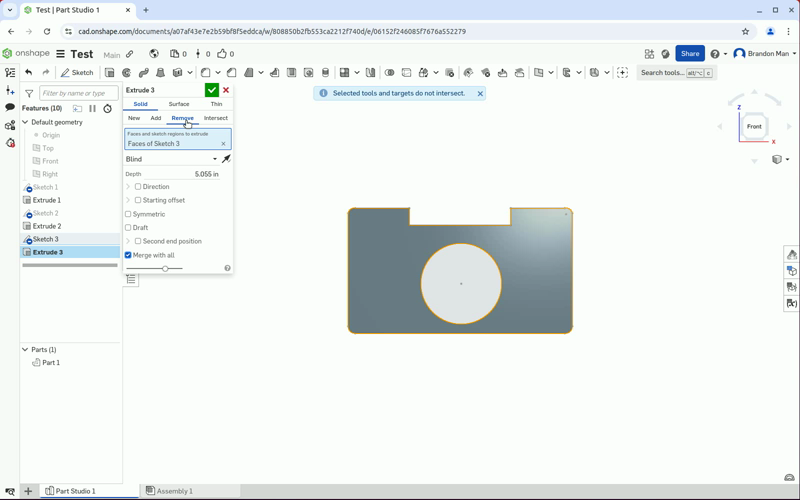
key(enter)
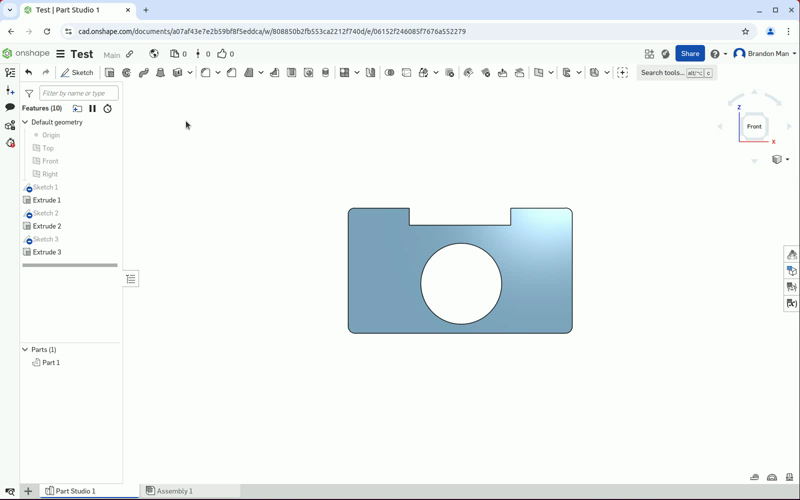
key(shift+h)
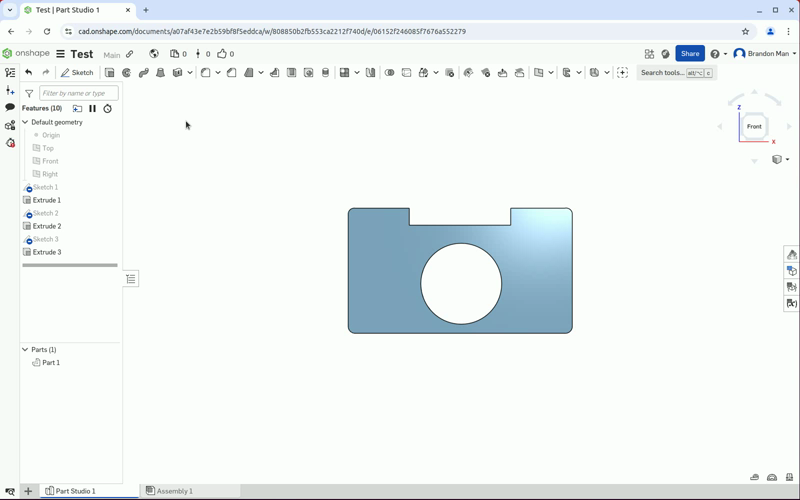
key(shift+h)
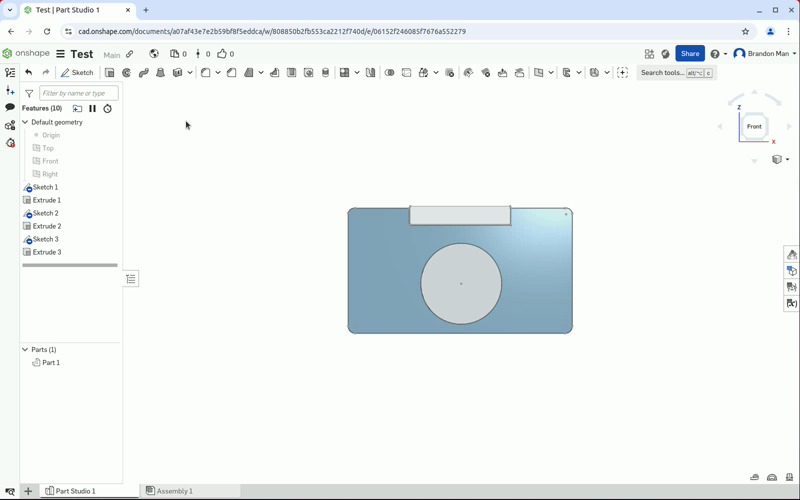
key(shift+7)
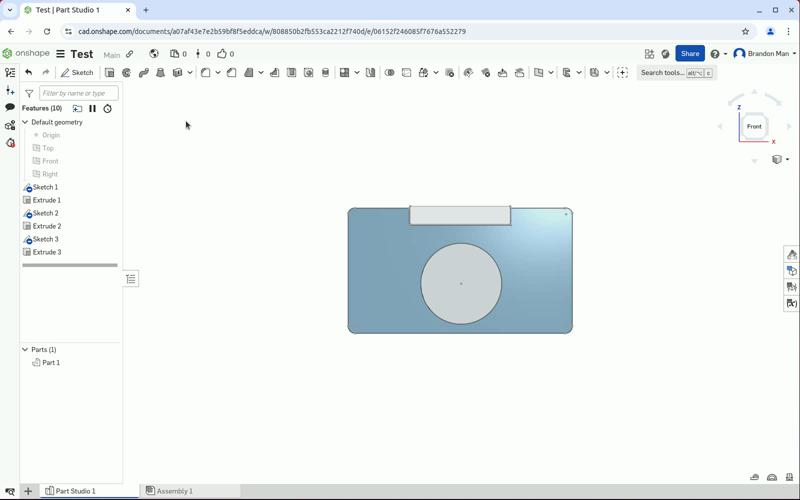
key(left, 2)
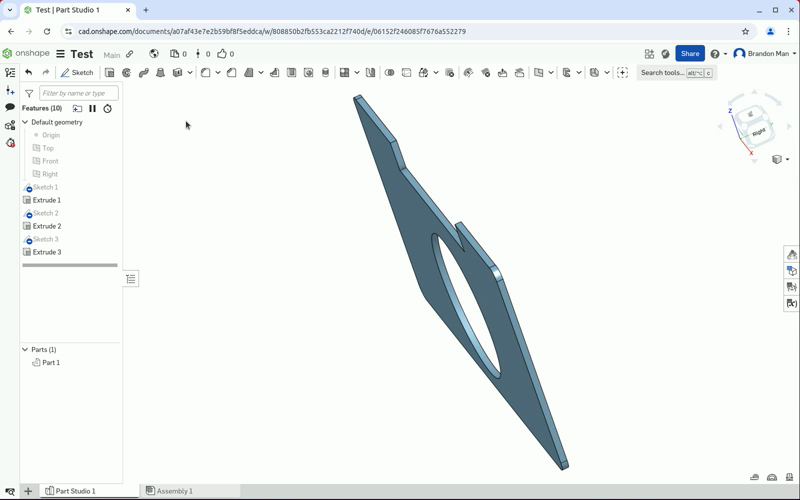
key(down, 2)
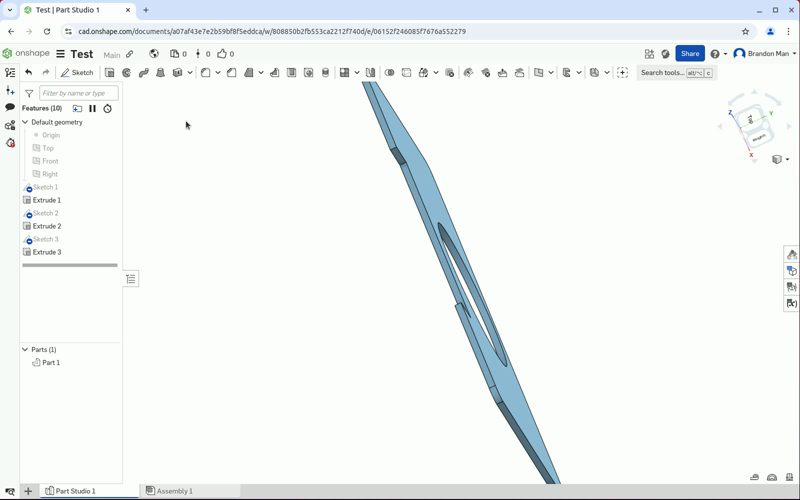
key(up, 2)
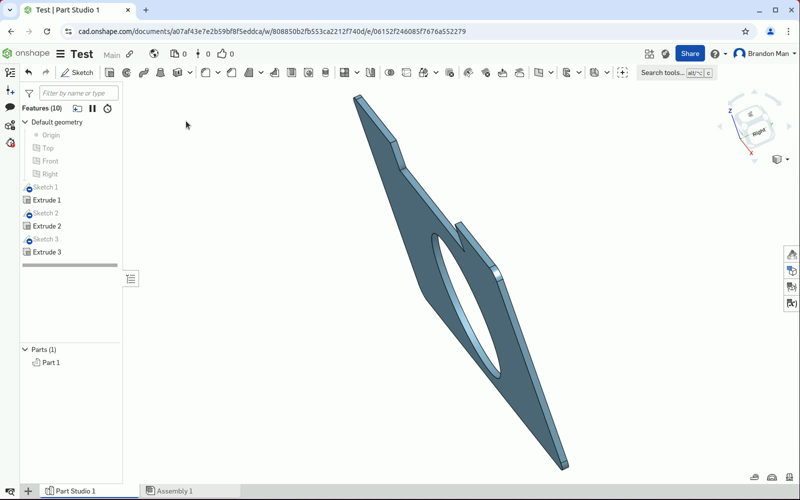
key(right, 2)
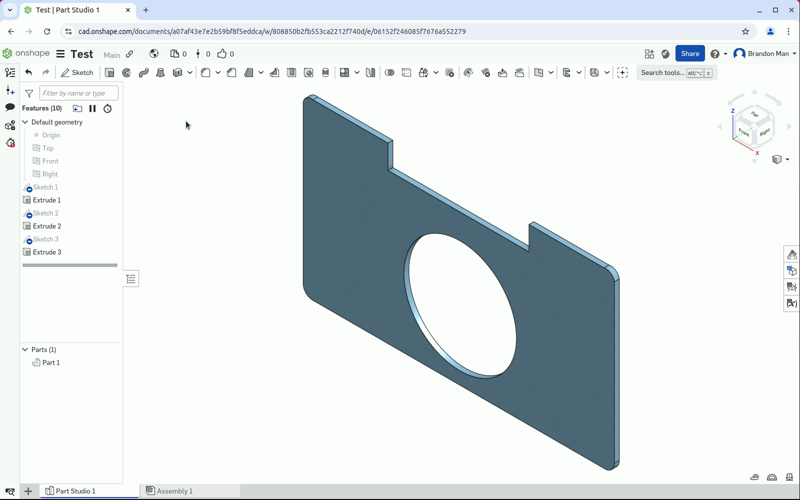
mouse_move(73, 189)
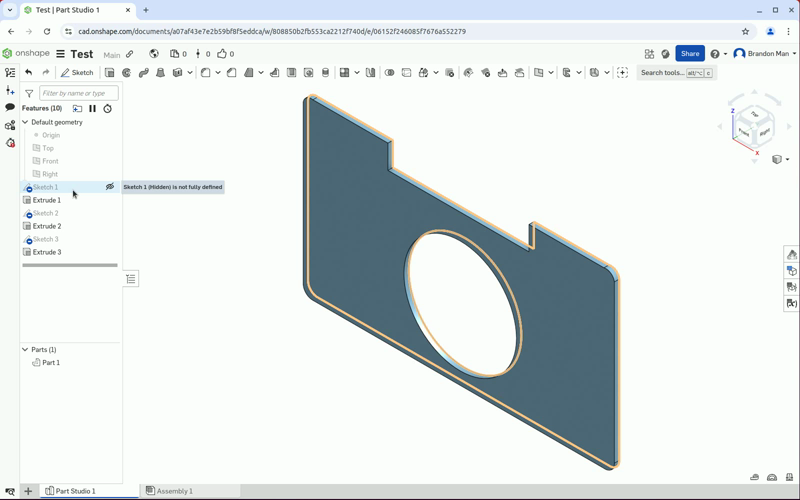
click(73, 189)